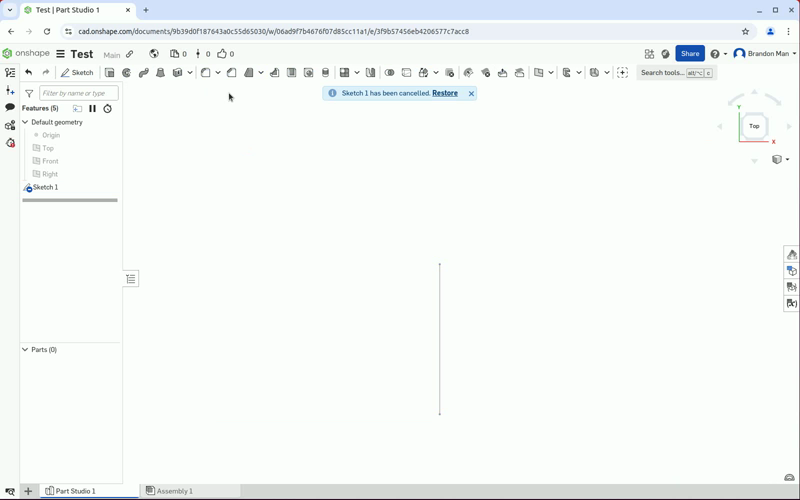
key(shift+h)
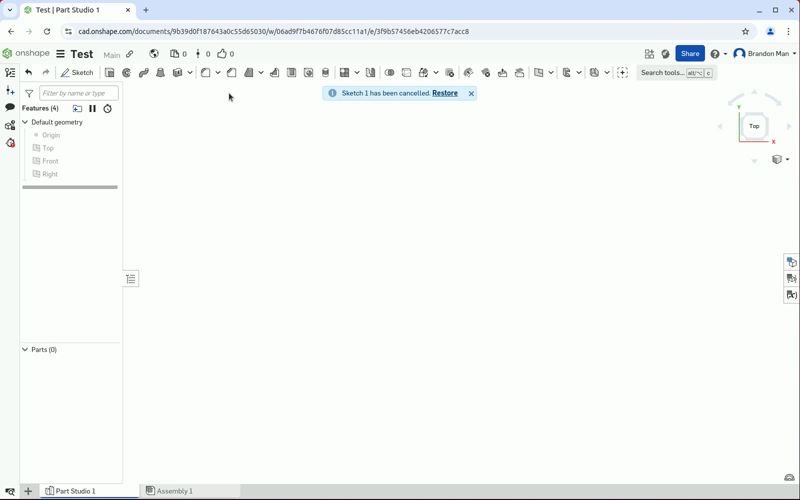
mouse_move(73, 352)
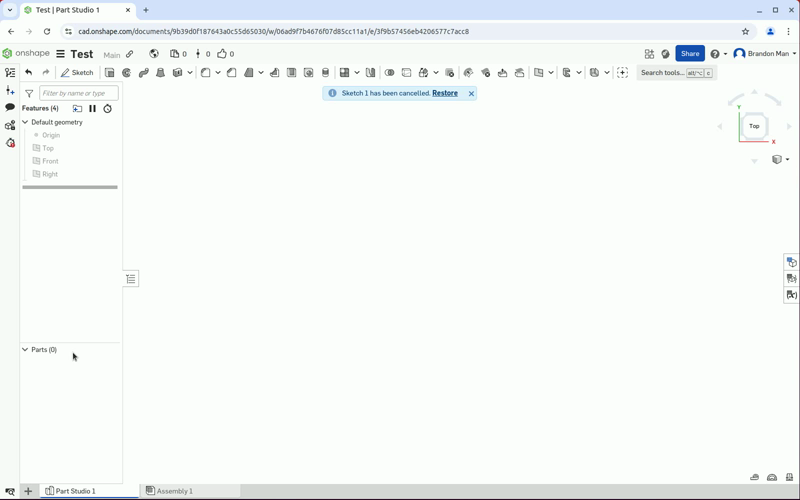
key(y)
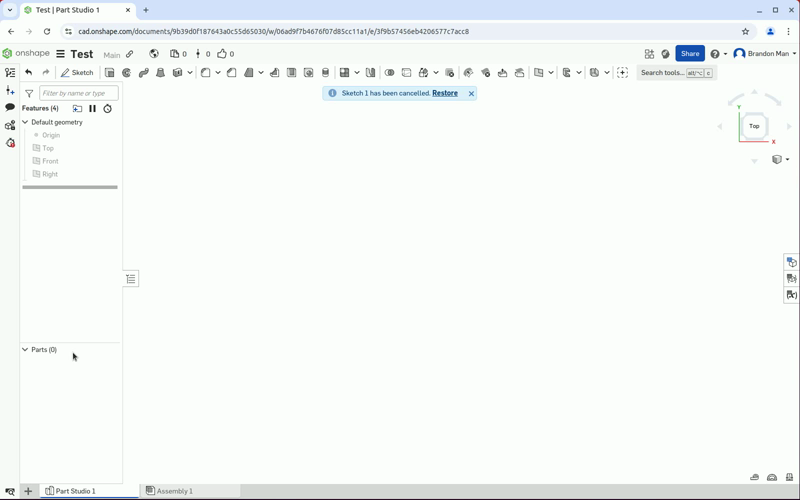
key(shift+p)
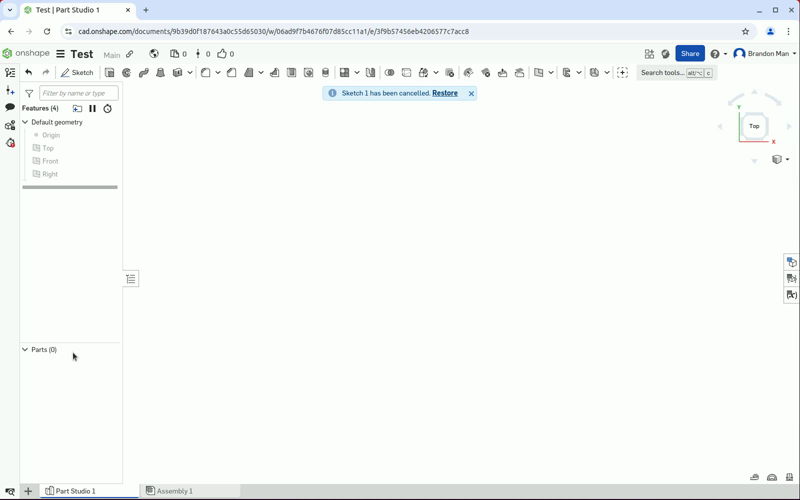
key(space)
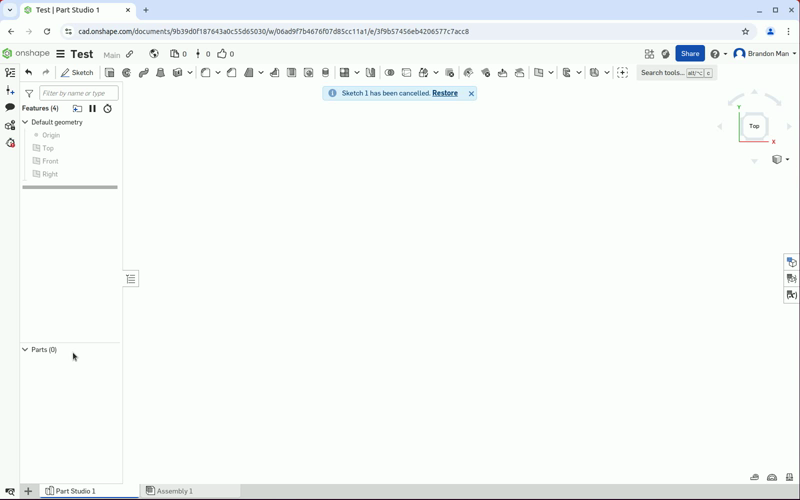
key_down(shift)
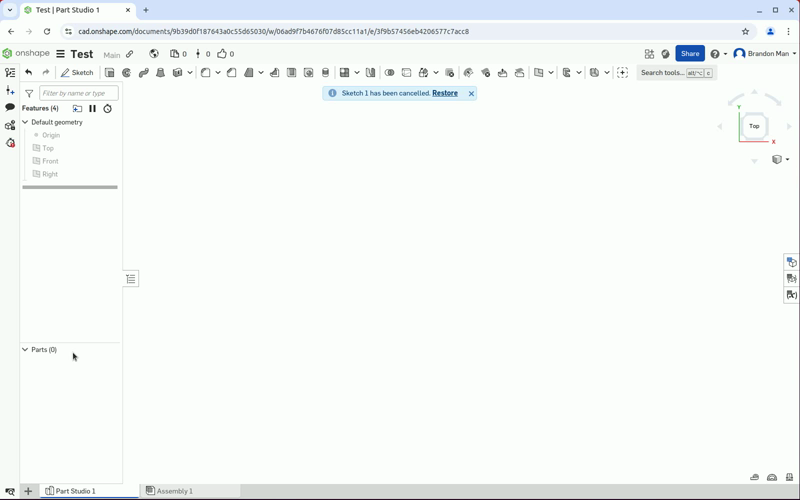
key(up)
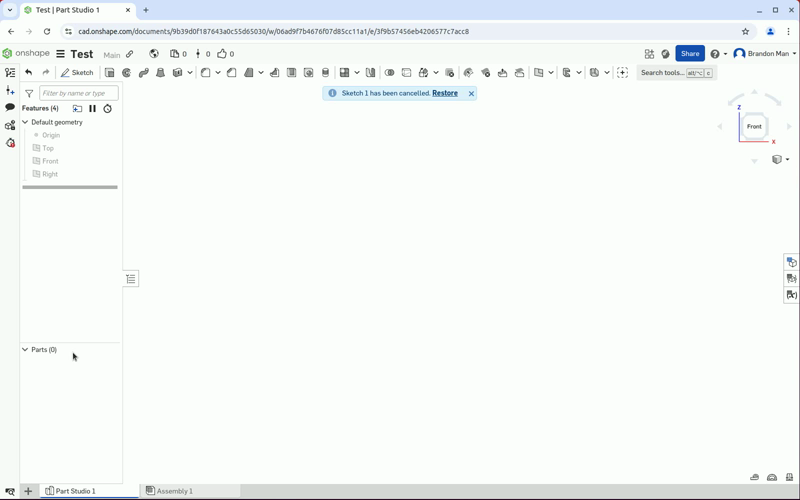
key_up(shift)
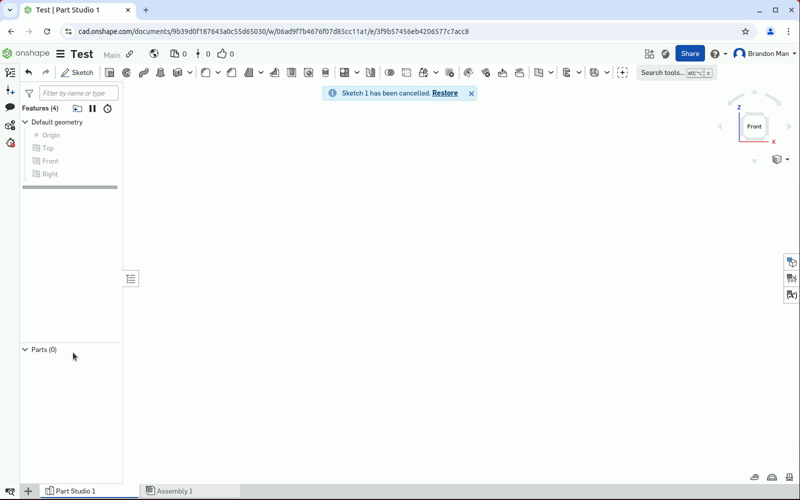
key(space)
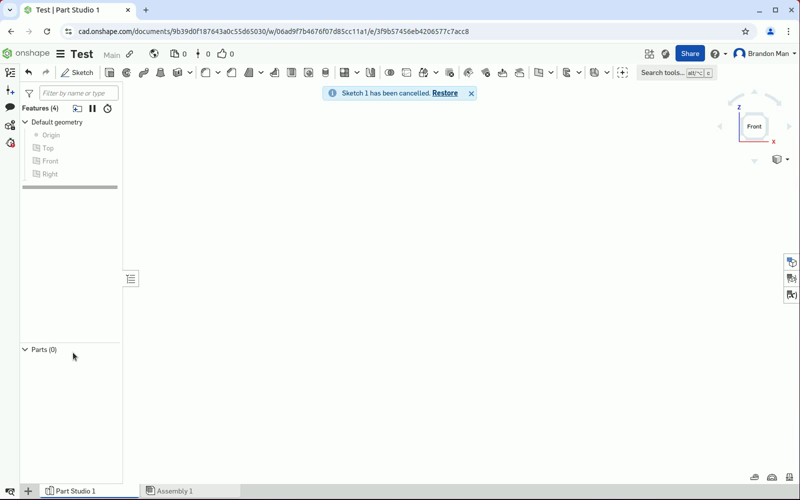
key_down(shift)
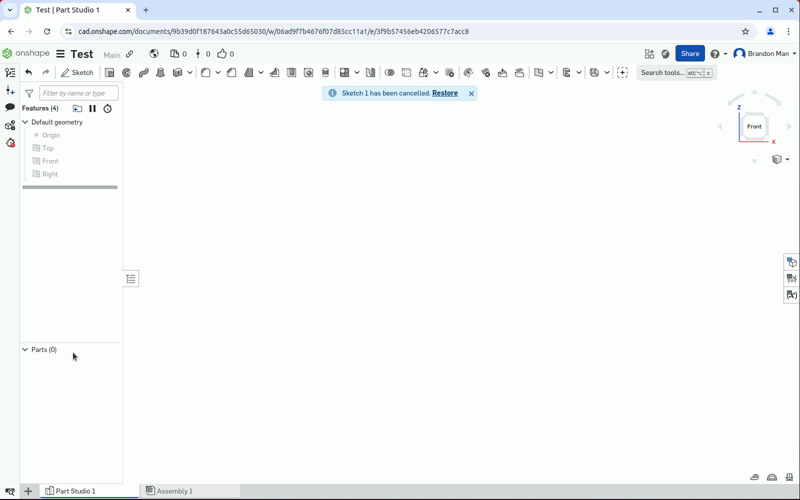
key(left)
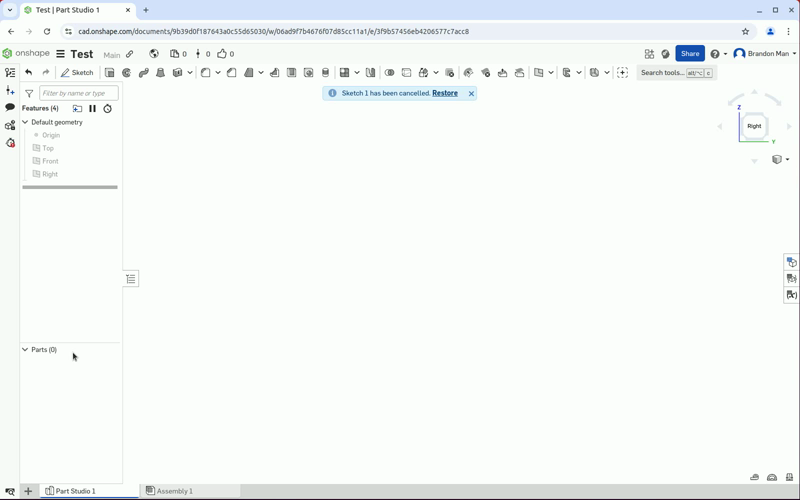
key_up(shift)
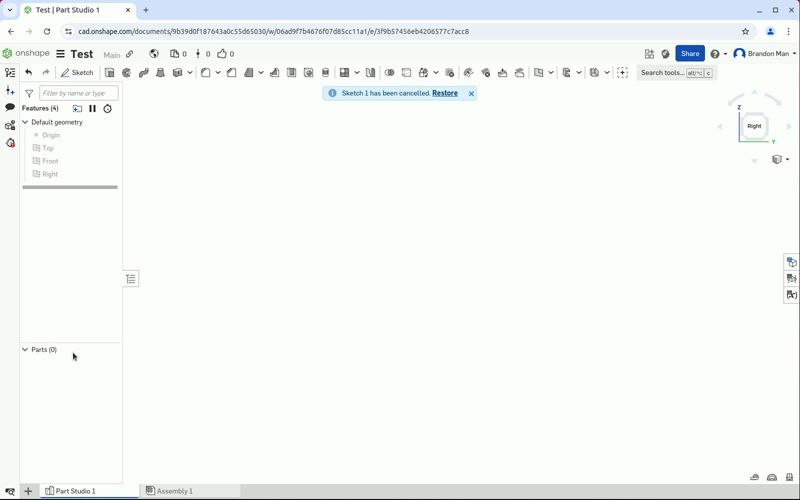
mouse_move(73, 352)
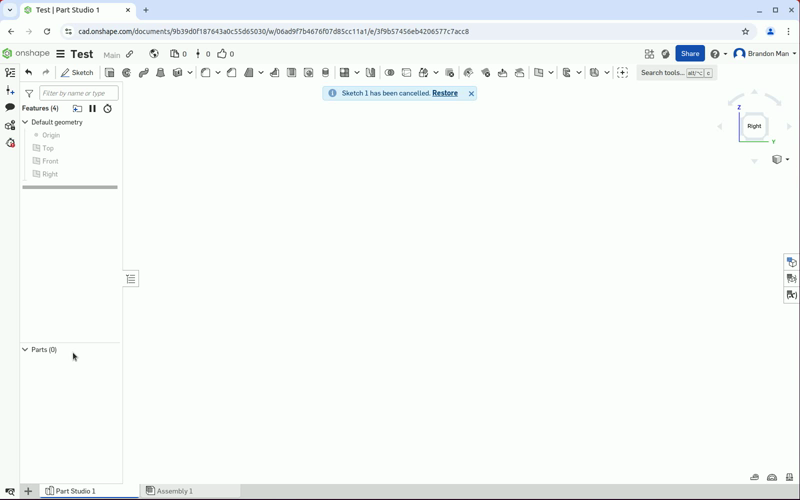
key(shift+y)
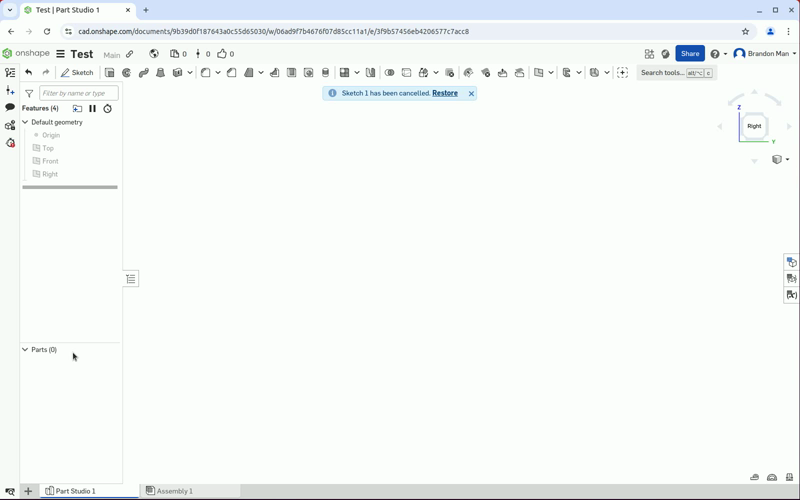
key(shift+s)
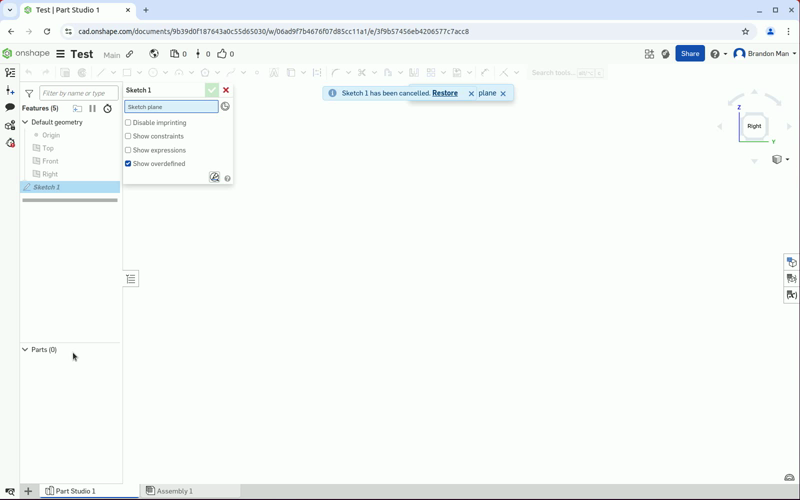
mouse_move(73, 176)
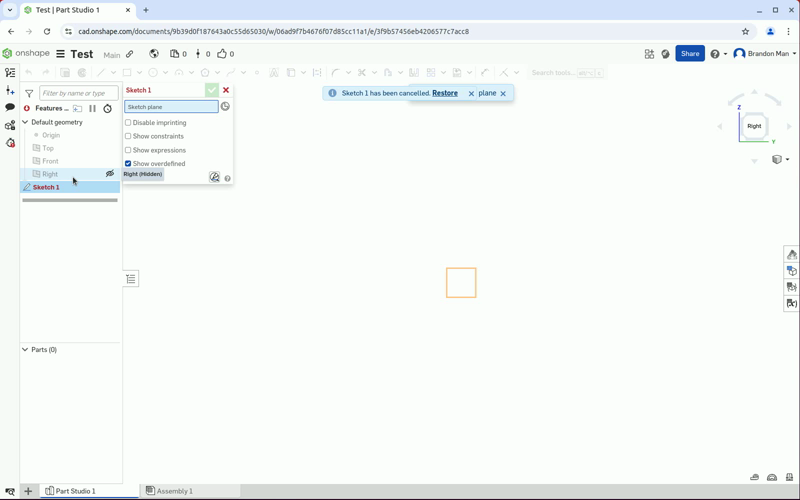
click(73, 176)
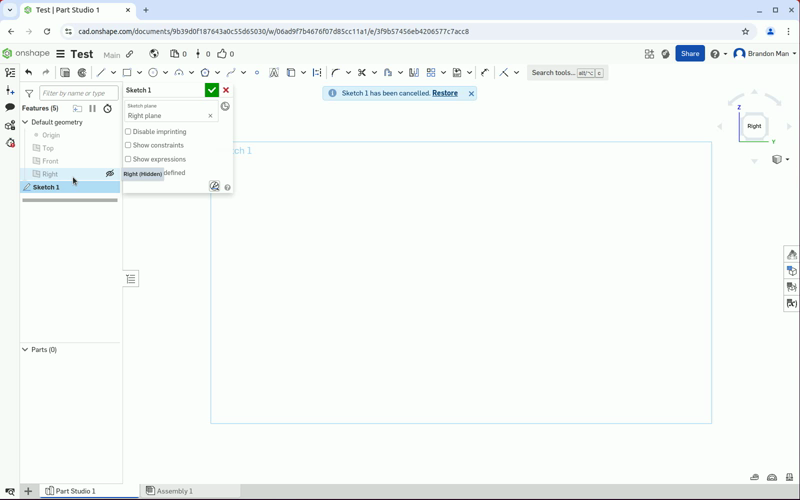
mouse_move(73, 352)
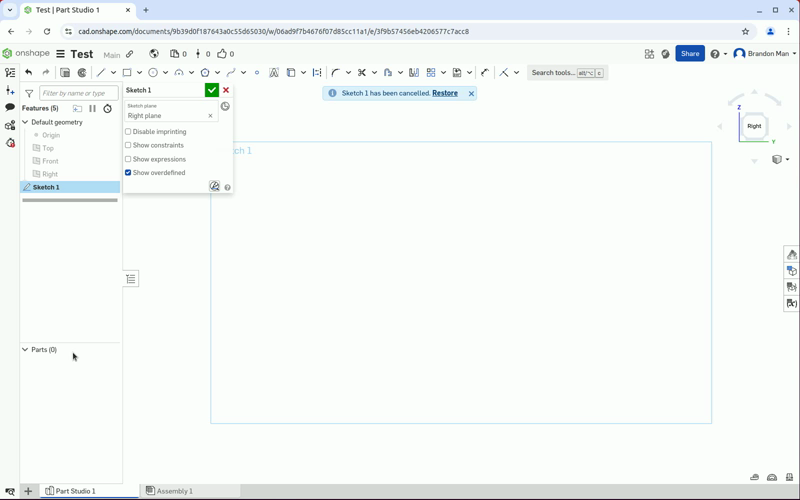
key(y)
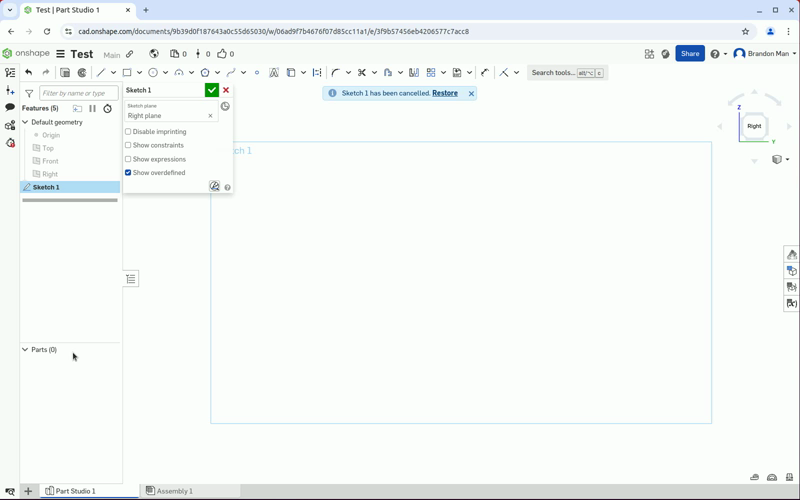
key(c)
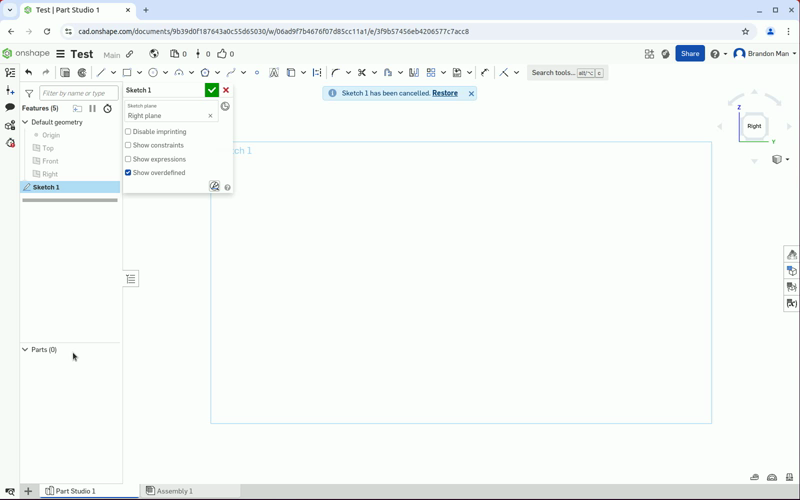
key_down(shift)
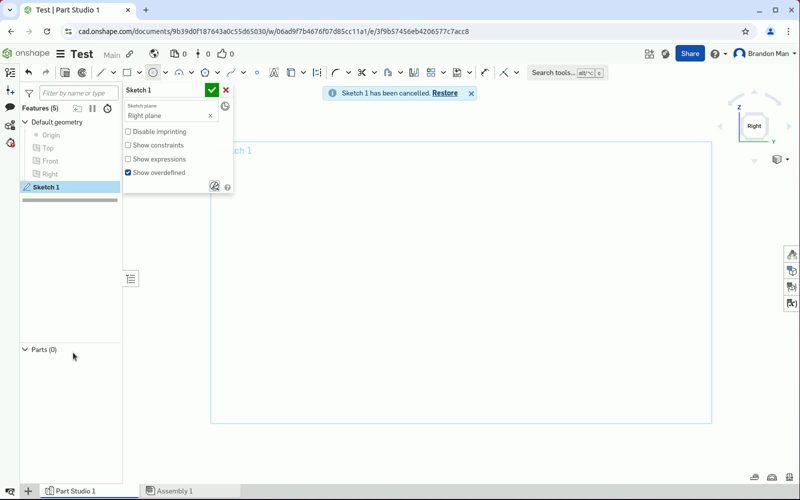
mouse_move(461, 282)
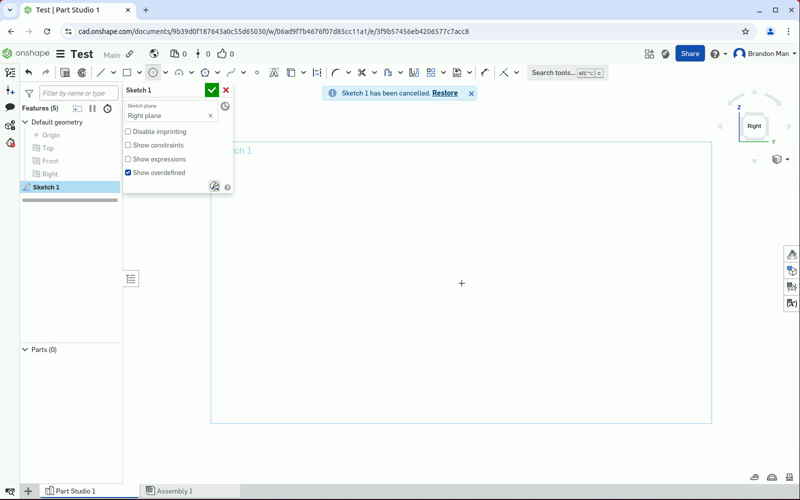
click(461, 282)
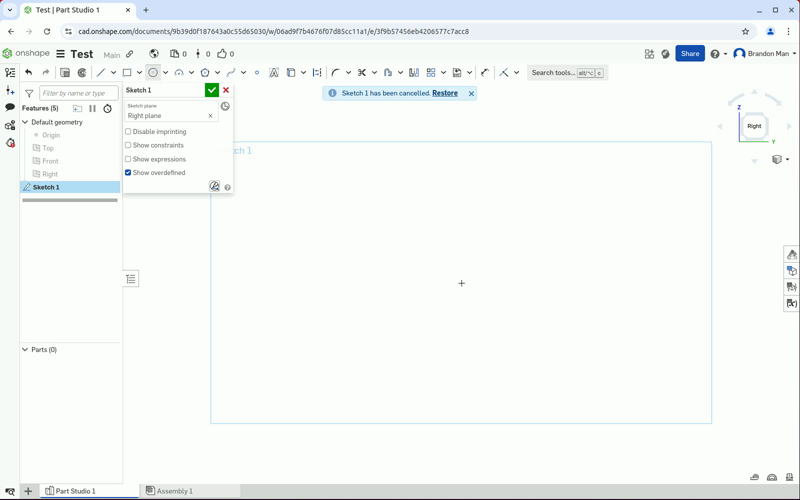
key_up(shift)
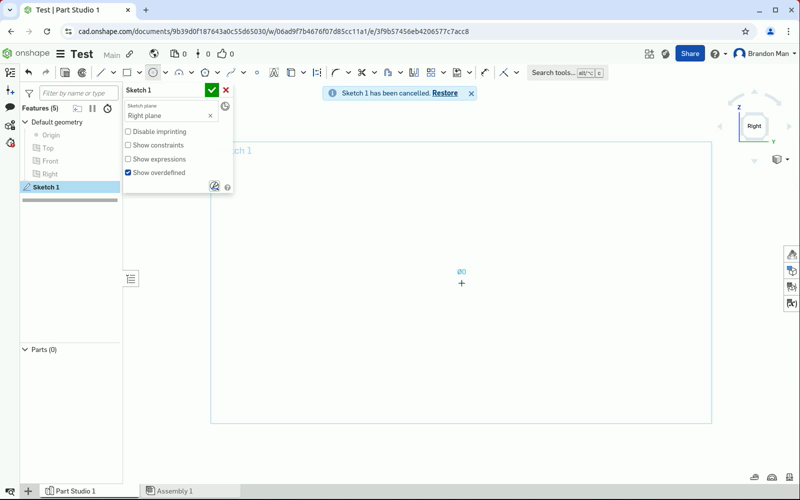
mouse_move(464, 282)
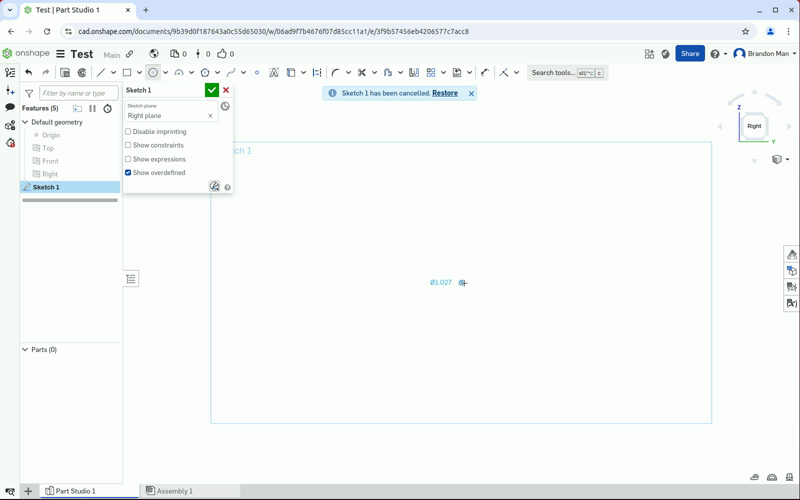
scroll(6)
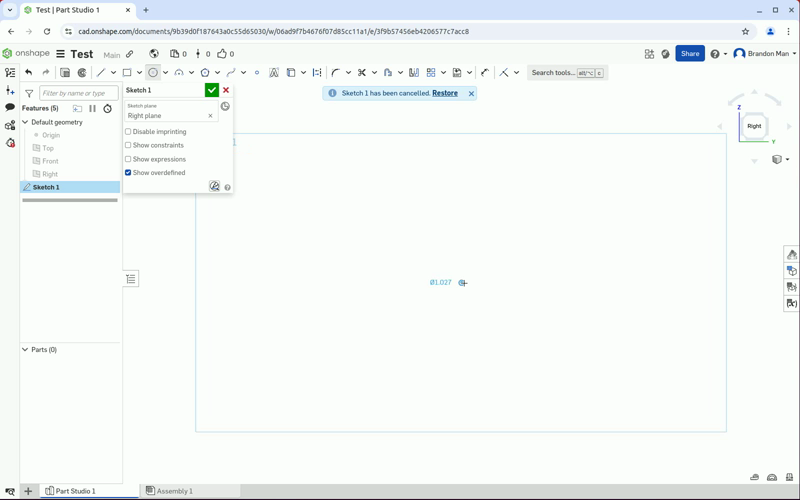
scroll(6)
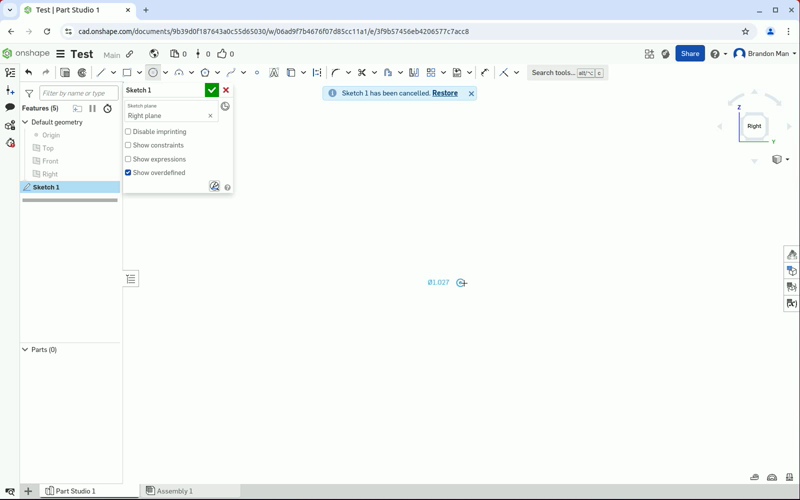
scroll(6)
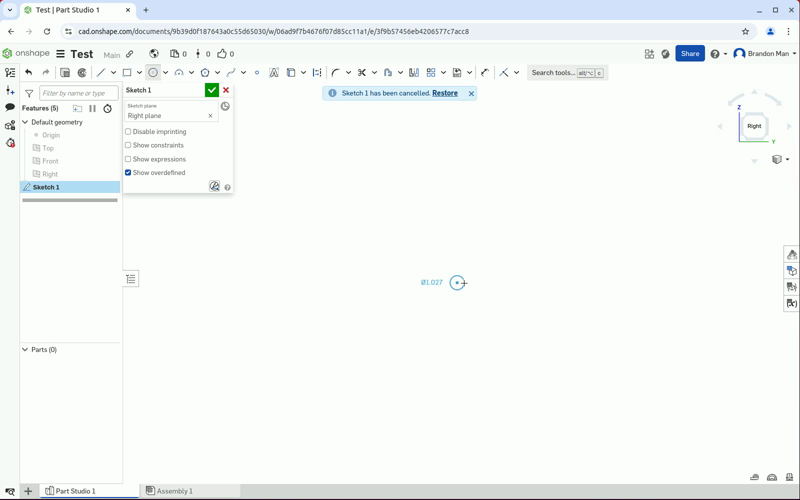
scroll(6)
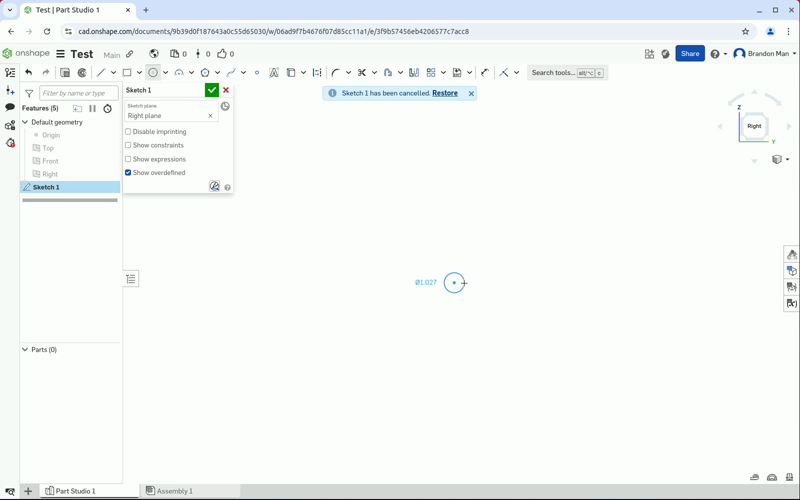
scroll(6)
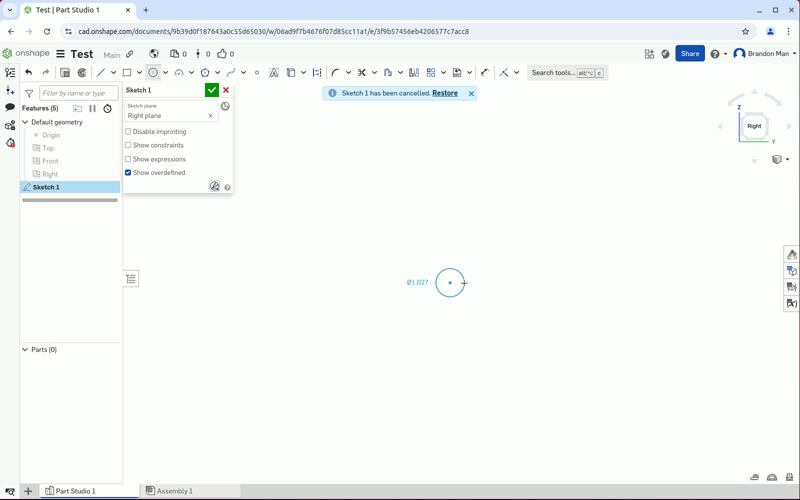
scroll(6)
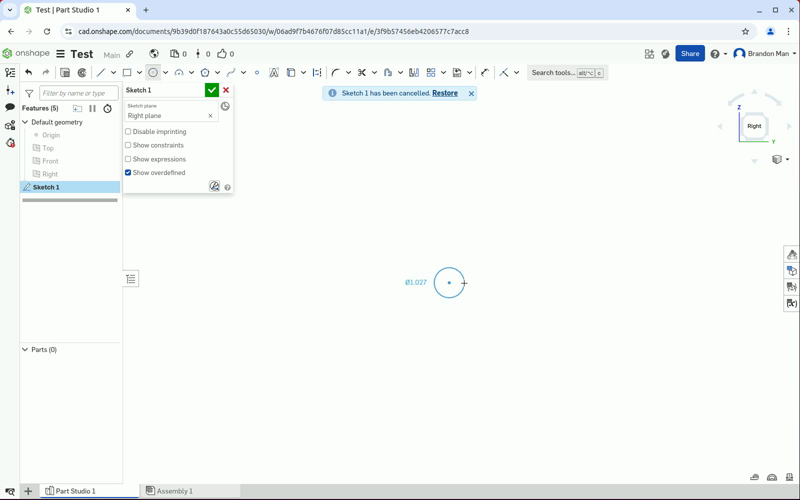
scroll(6)
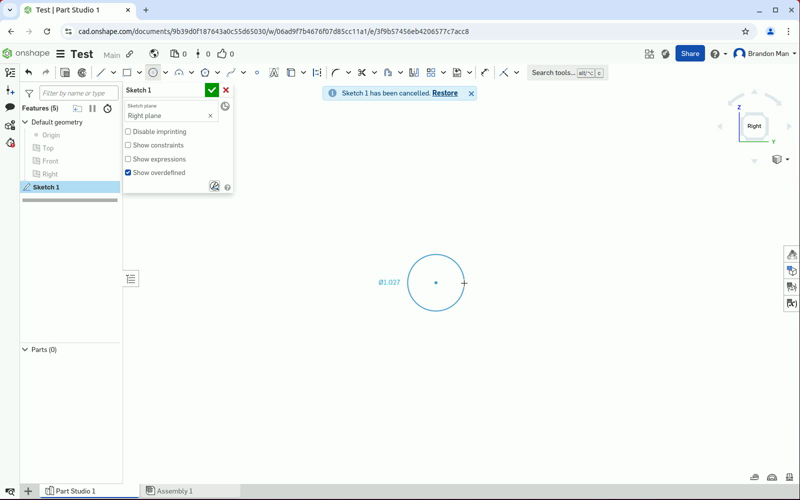
click(464, 282)
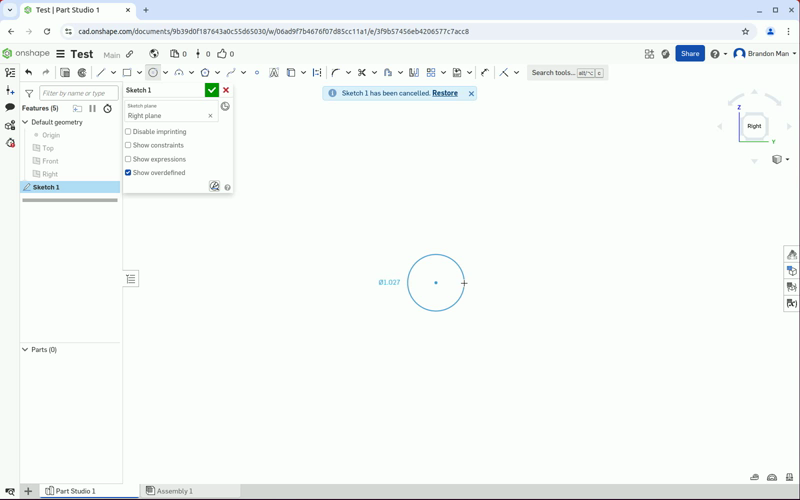
scroll(-6)
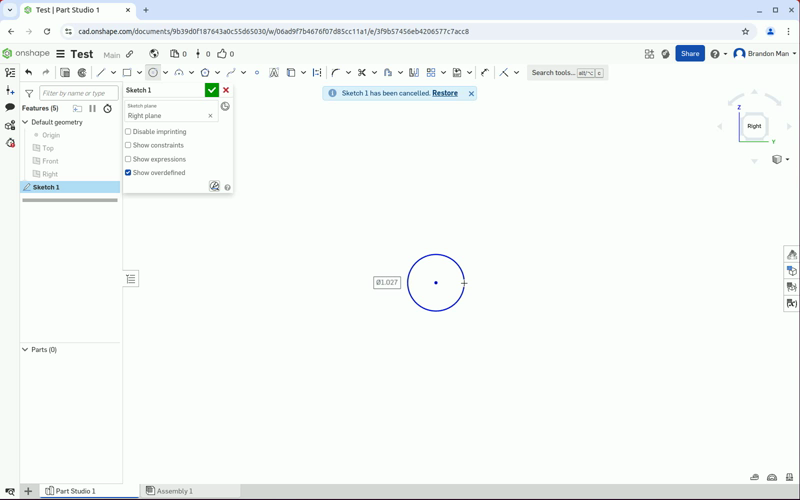
scroll(-6)
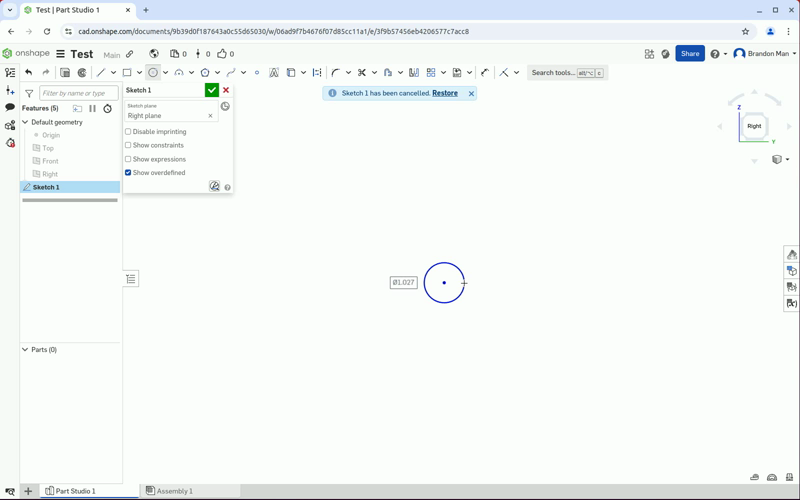
scroll(-6)
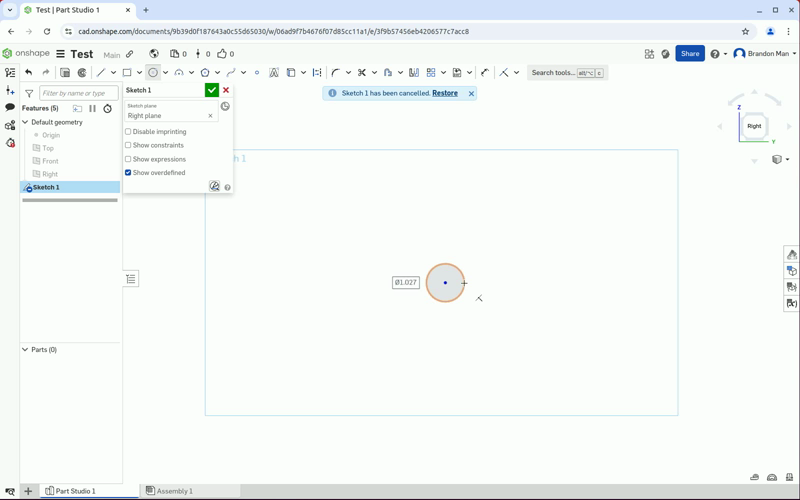
scroll(-6)
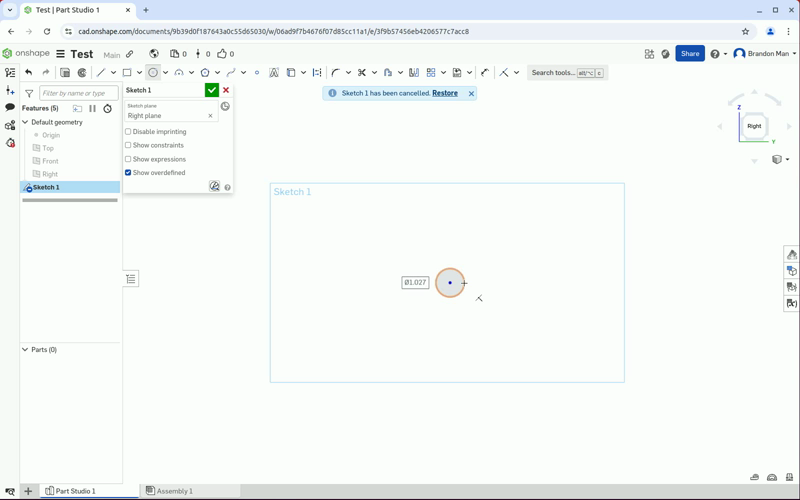
scroll(-6)
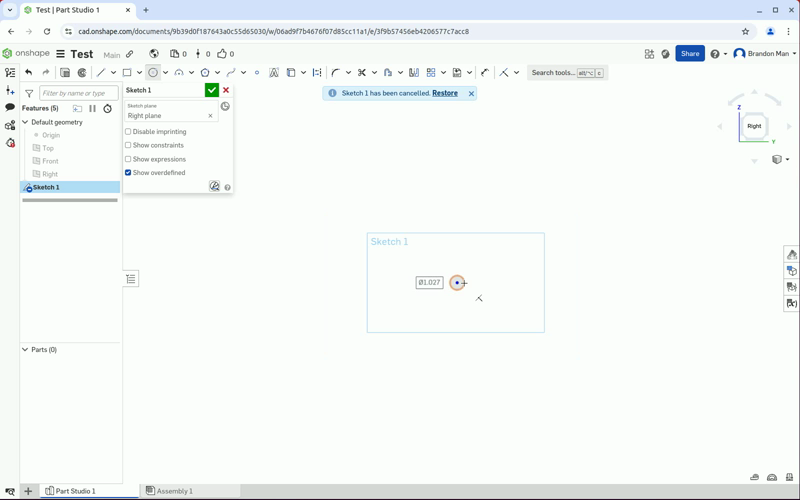
scroll(-6)
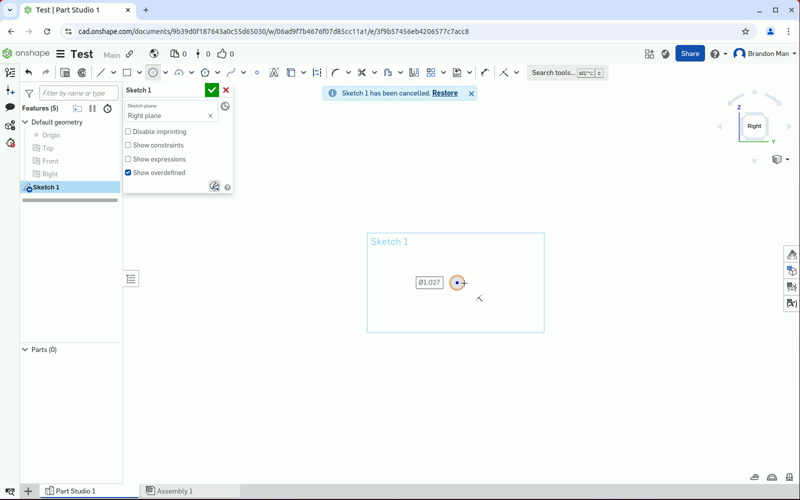
scroll(-6)
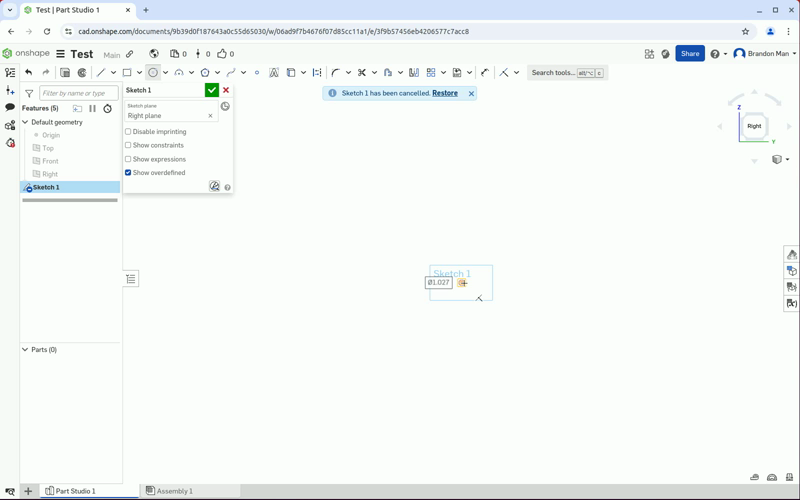
key(esc)
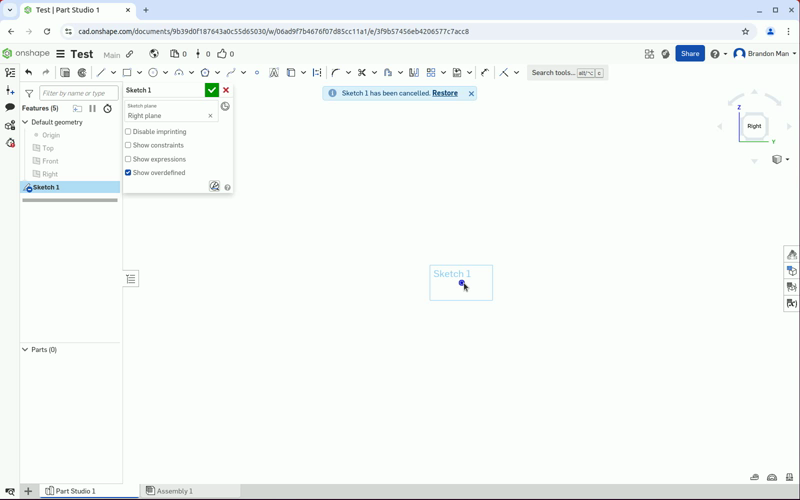
mouse_move(461, 283)
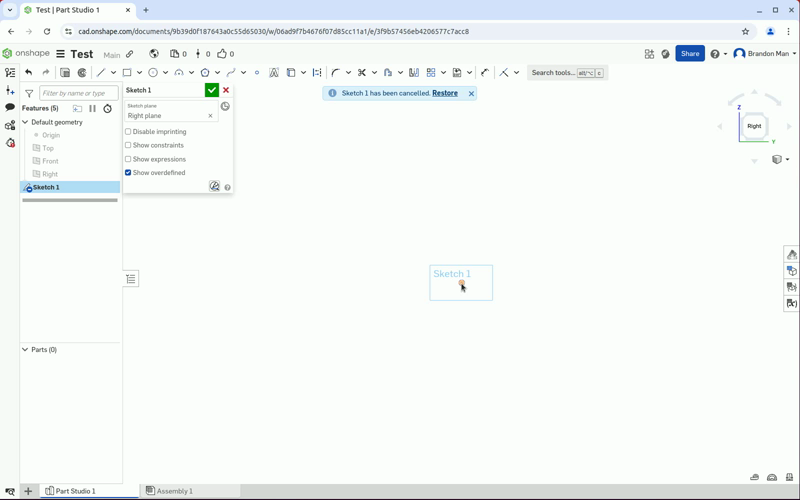
scroll(6)
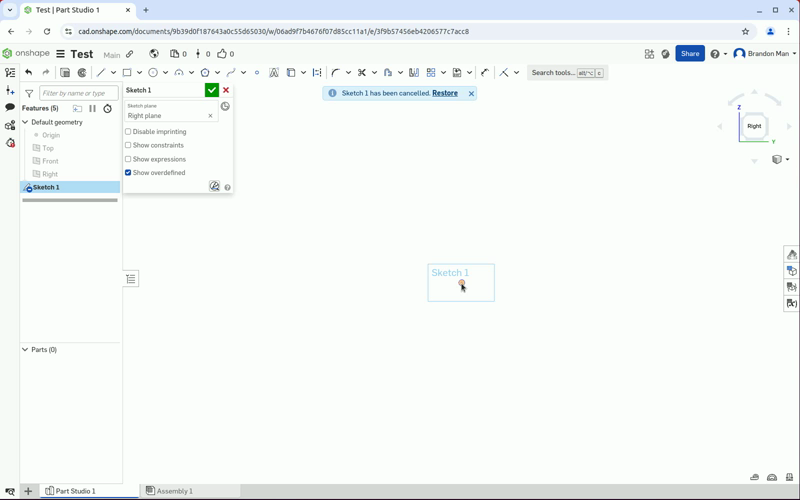
scroll(6)
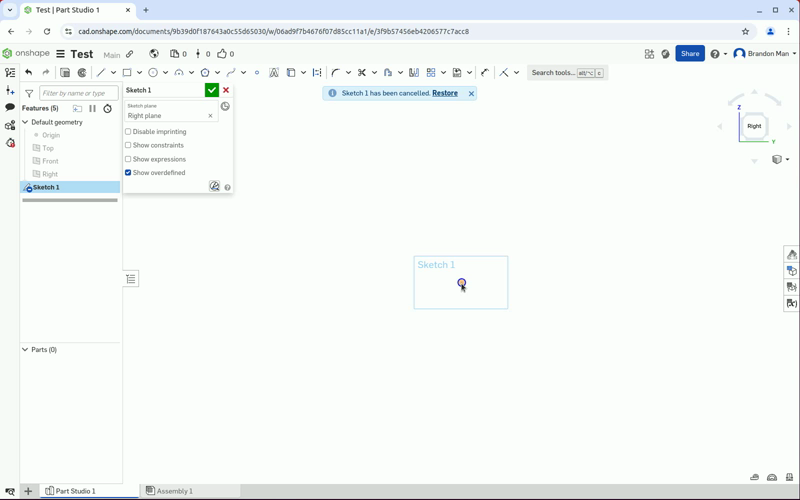
scroll(6)
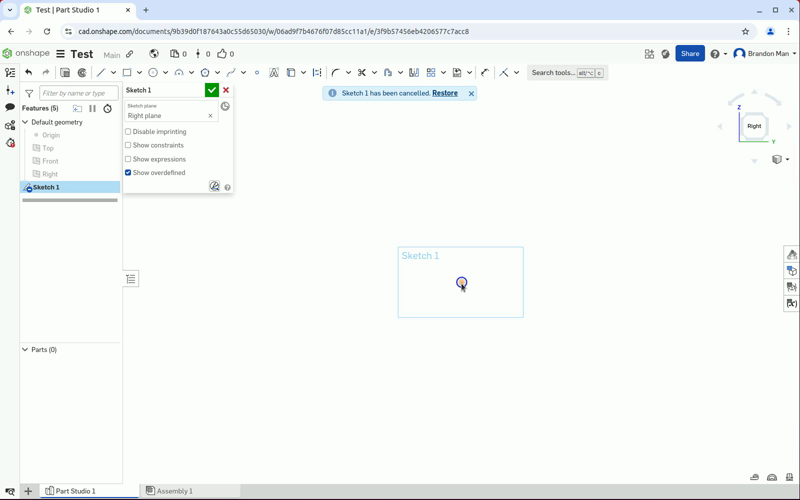
scroll(6)
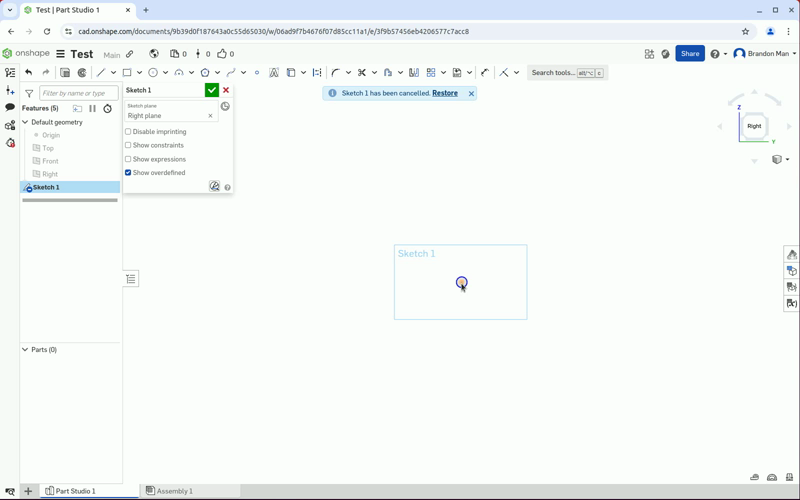
scroll(6)
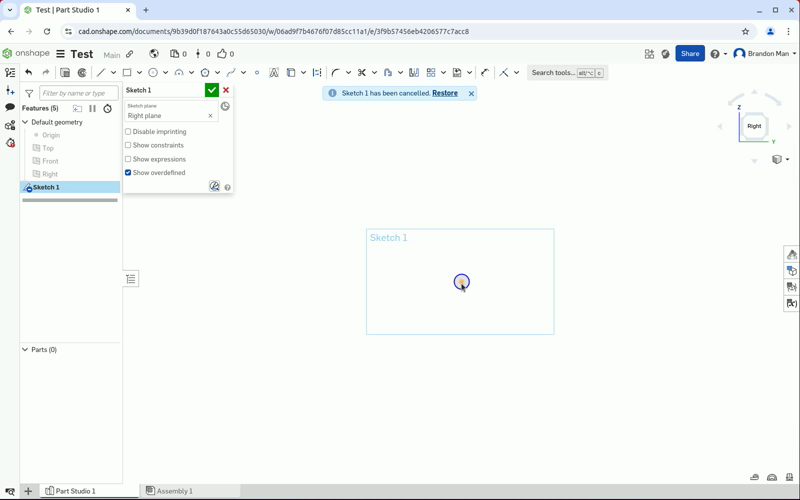
scroll(6)
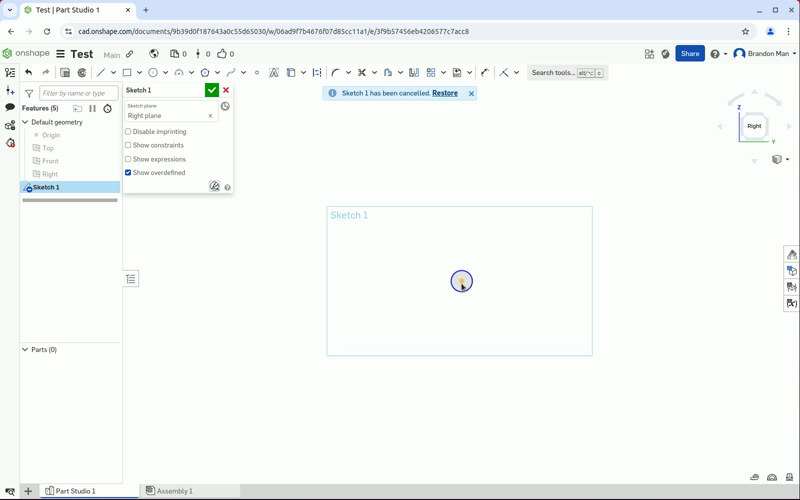
scroll(6)
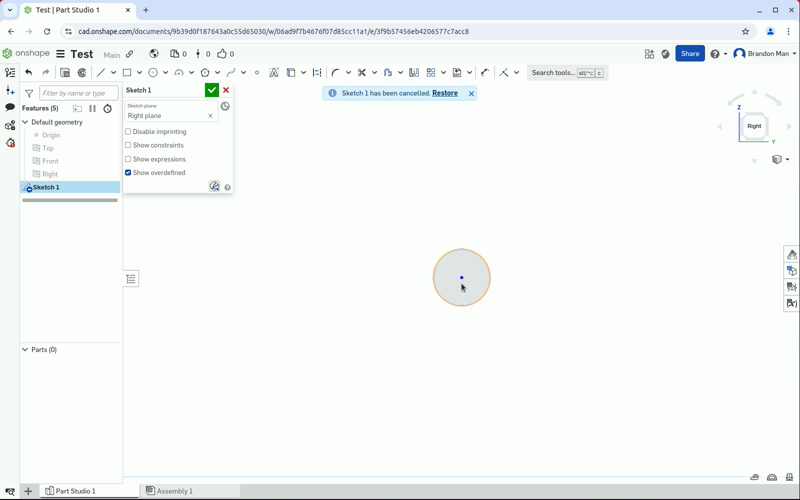
click(461, 283)
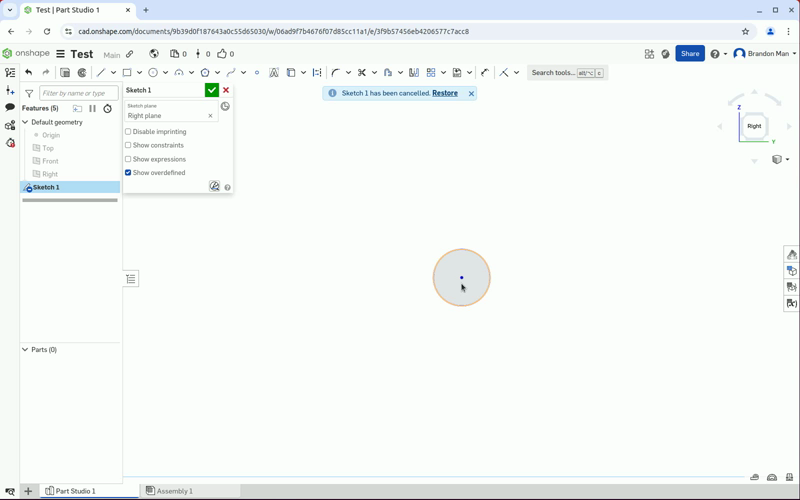
scroll(-6)
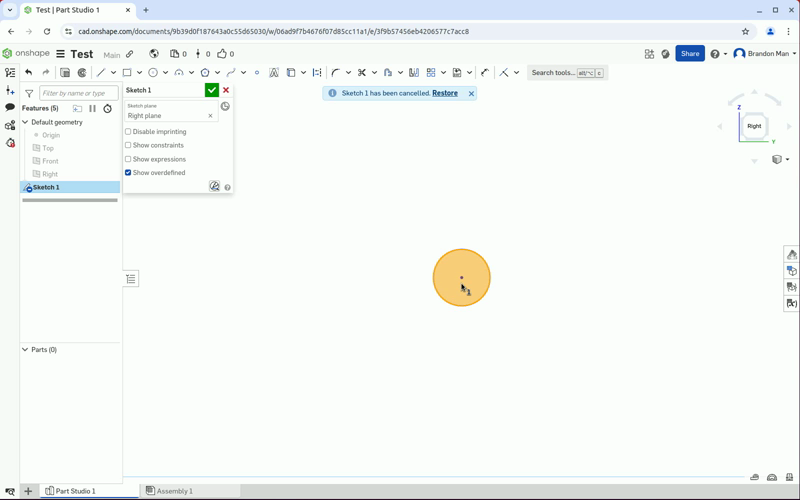
scroll(-6)
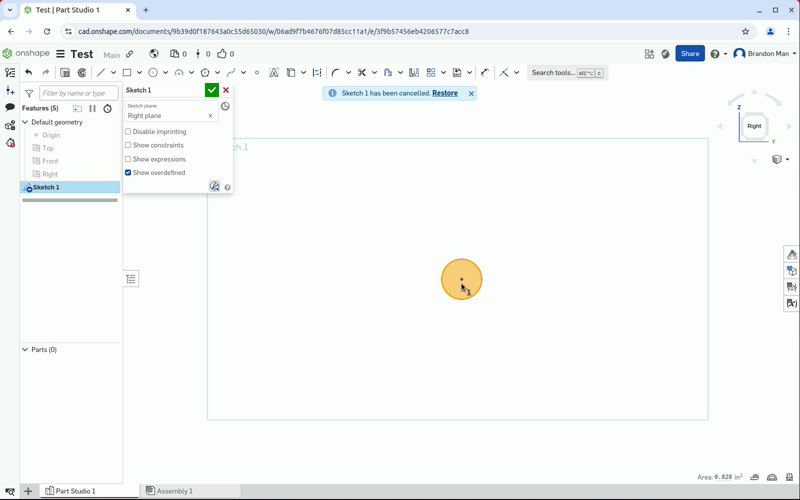
scroll(-6)
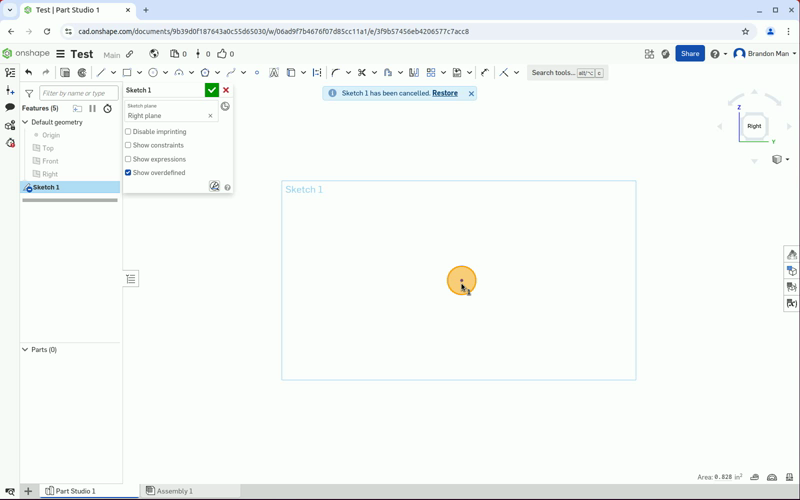
scroll(-6)
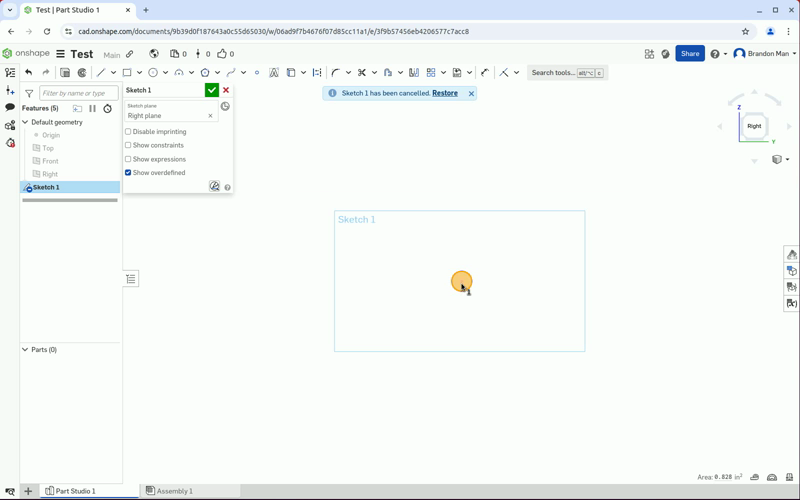
scroll(-6)
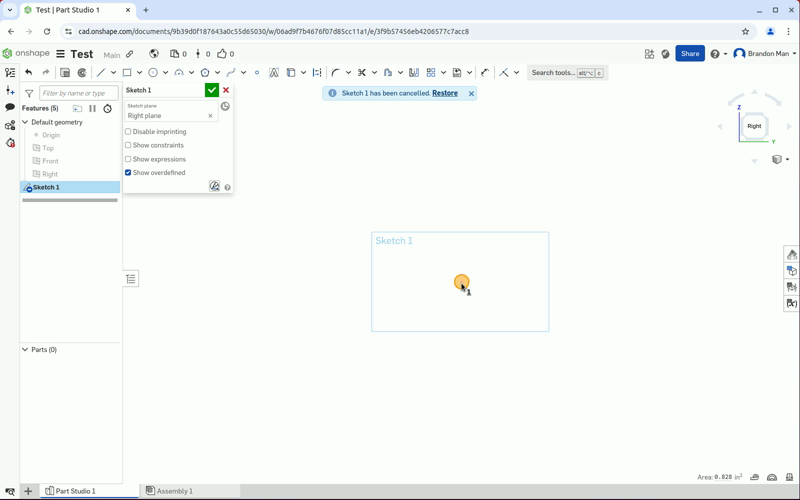
scroll(-6)
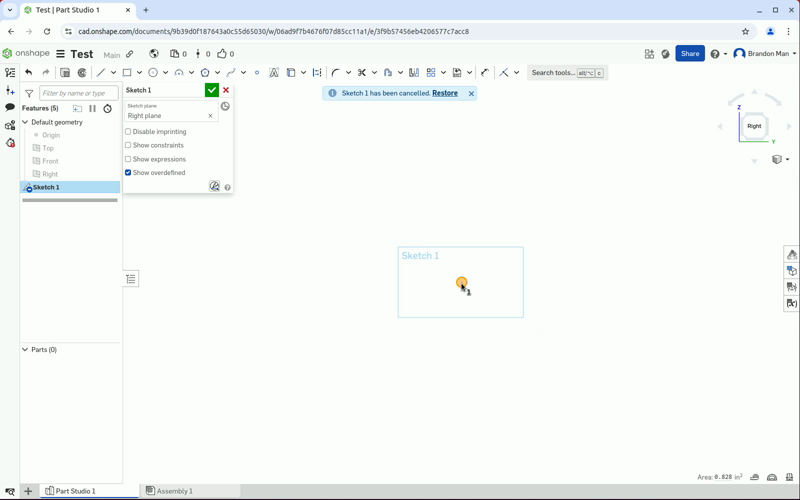
scroll(-6)
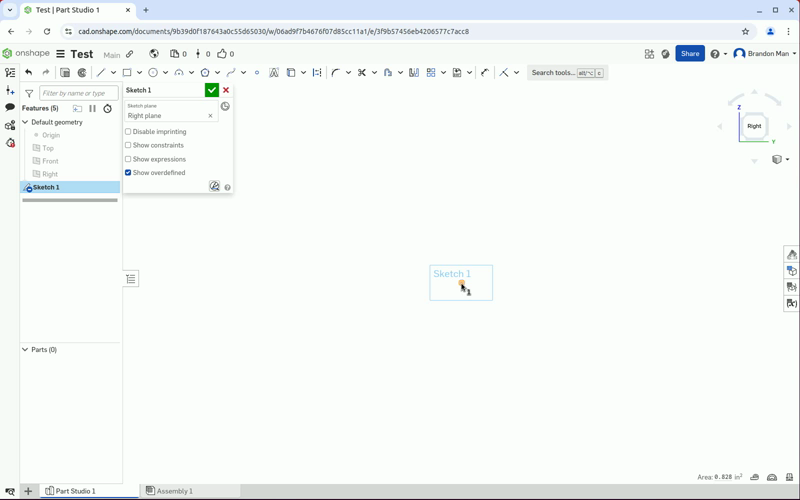
mouse_move(73, 352)
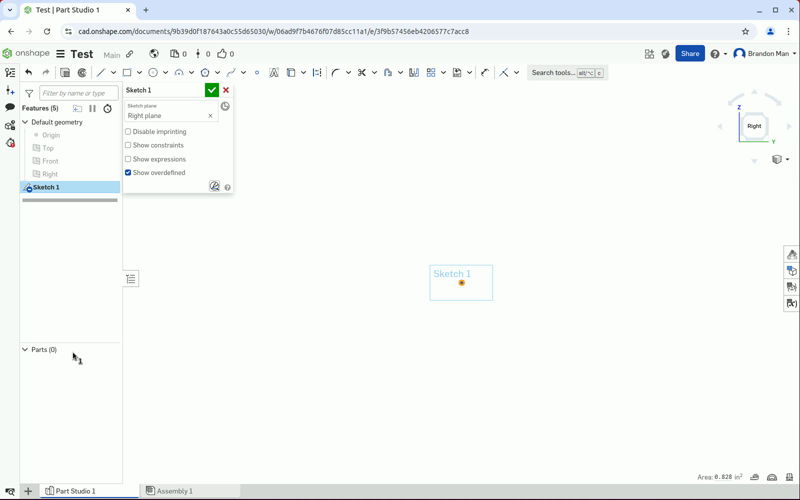
key(shift+y)
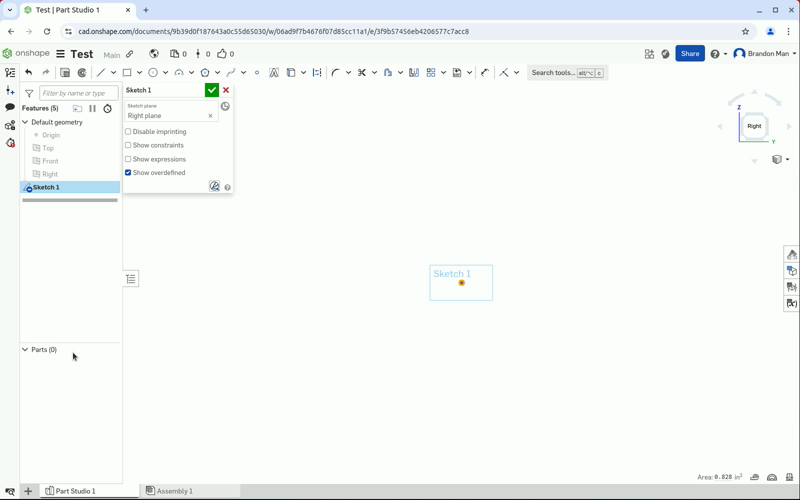
key(shift+e)
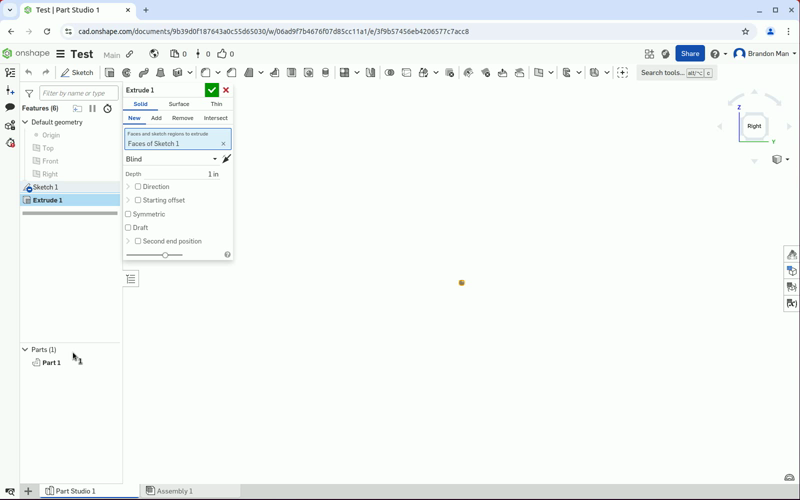
mouse_move(143, 106)
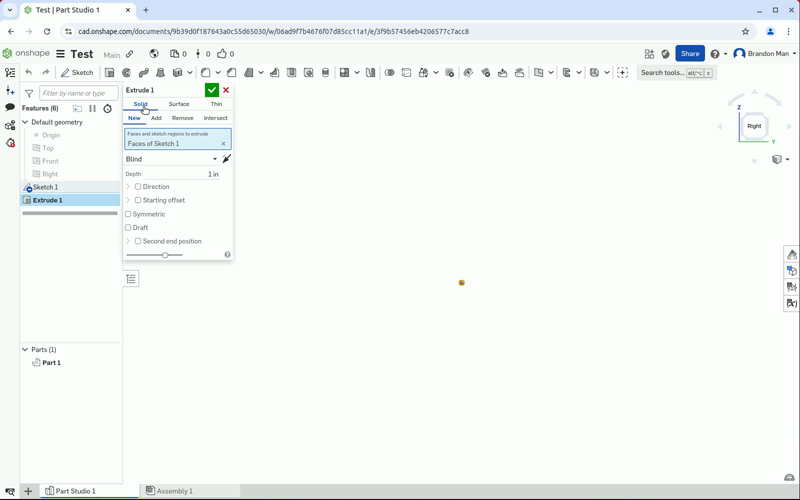
click(143, 106)
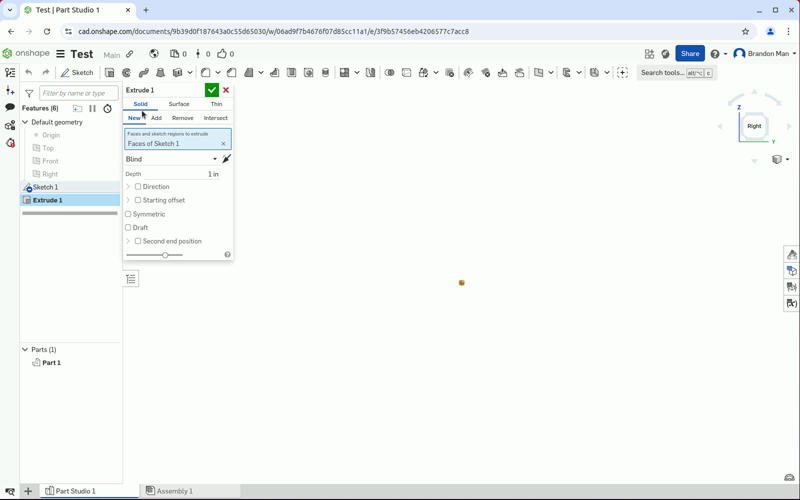
mouse_move(137, 120)
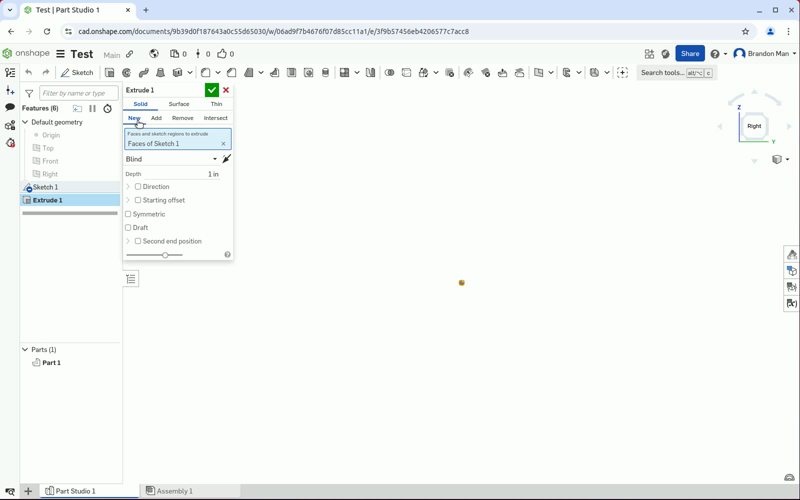
click(137, 120)
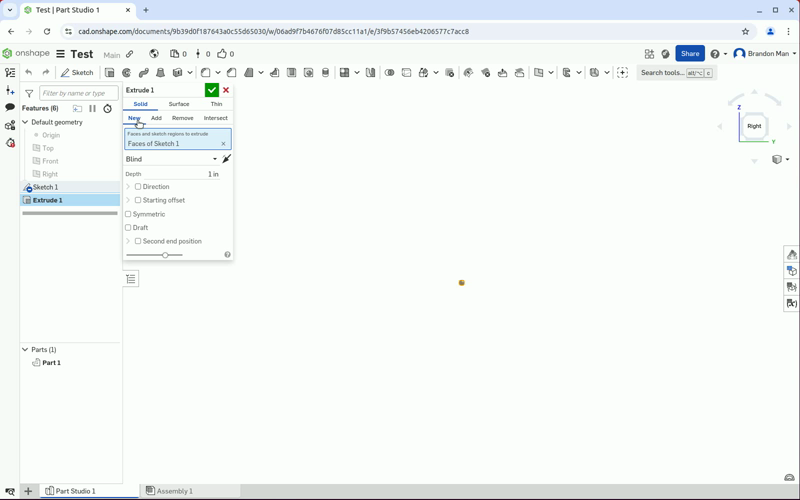
key(tab, 4)
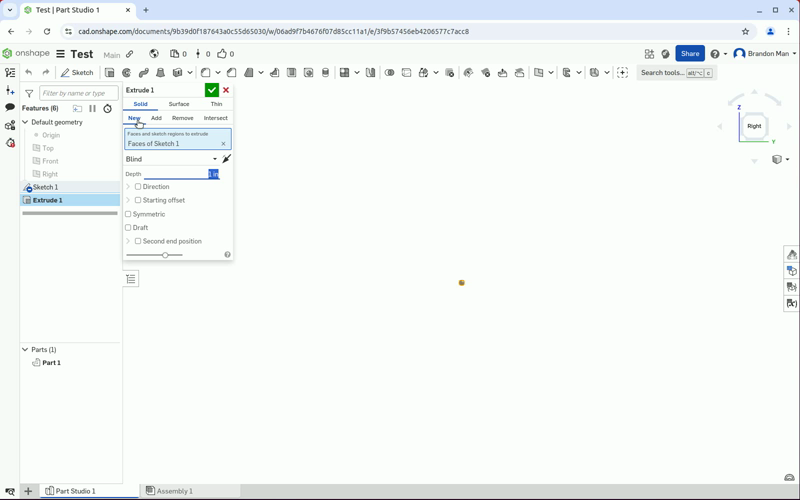
text(23.108)
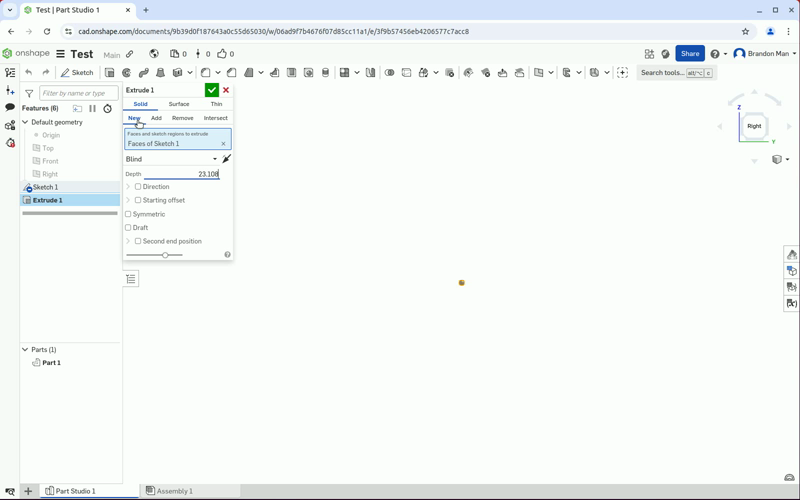
key(enter)
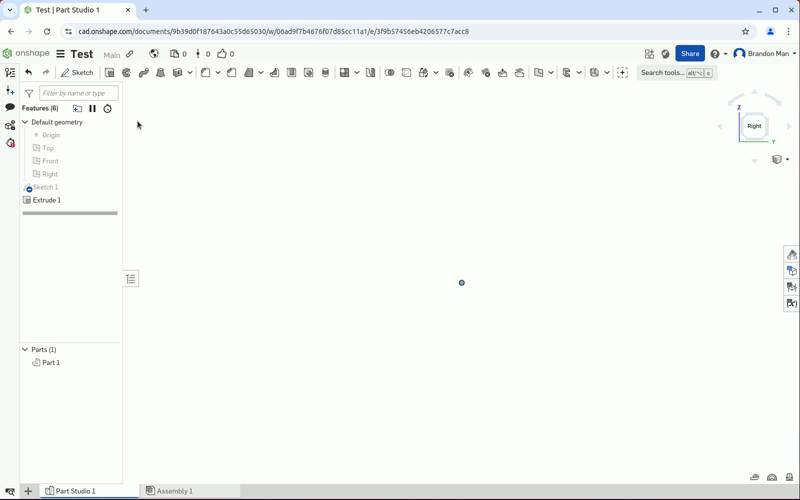
key(shift+h)
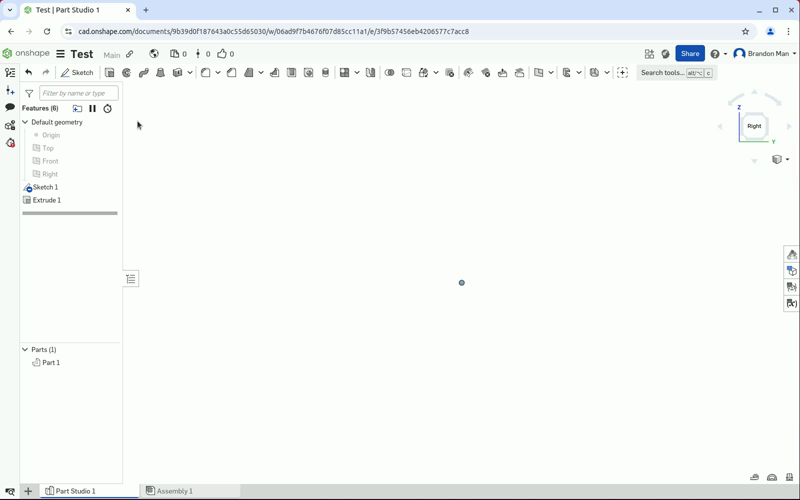
key(shift+h)
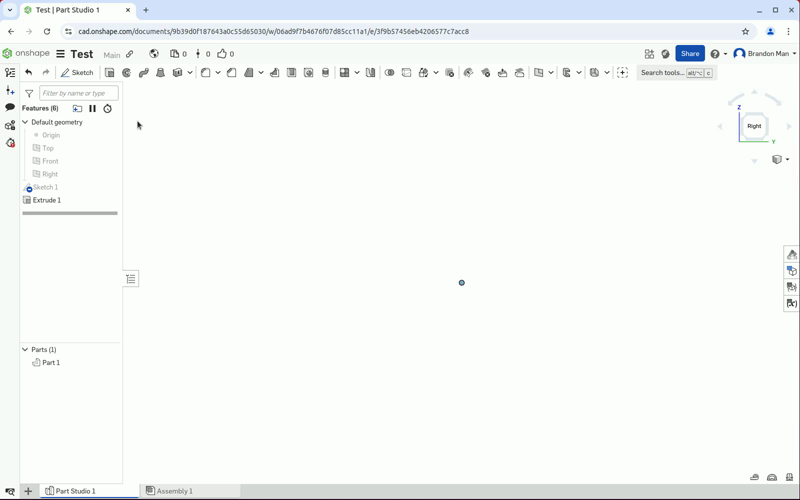
mouse_move(73, 189)
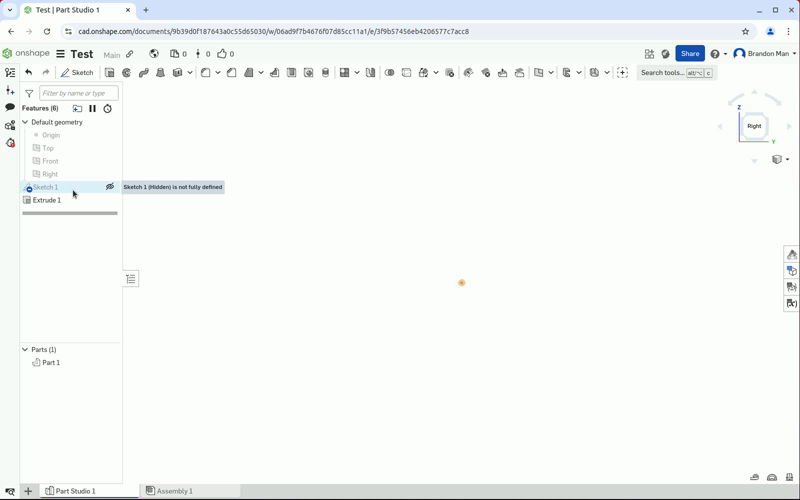
click(73, 189)
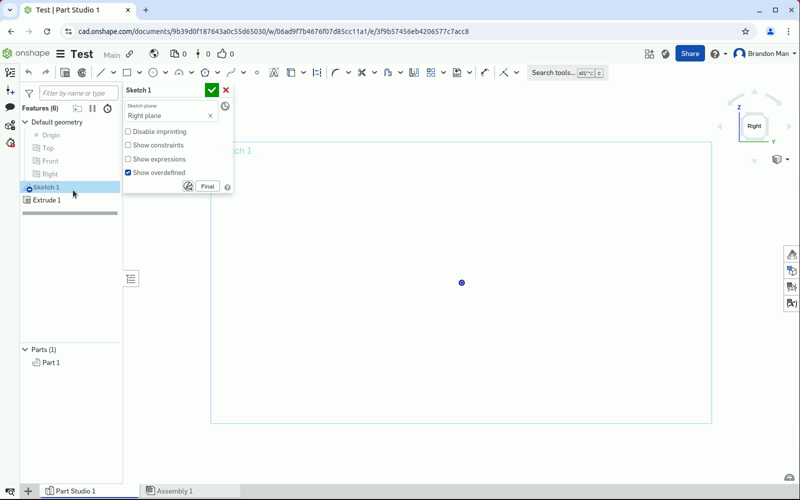
mouse_move(229, 92)
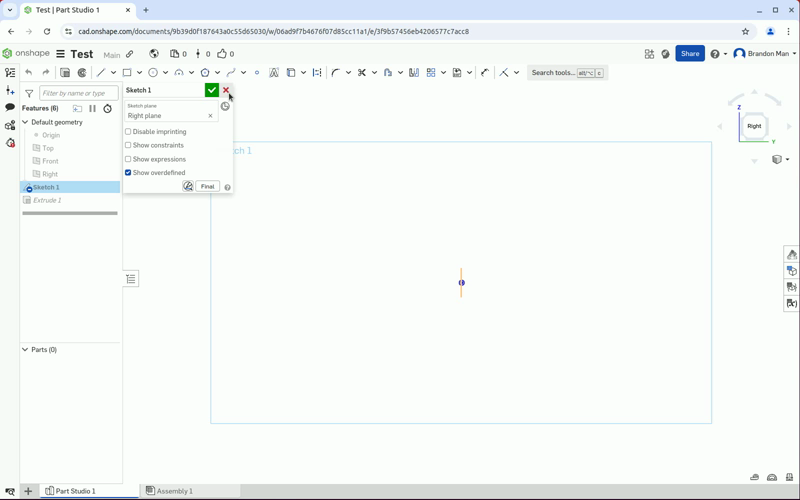
click(229, 92)
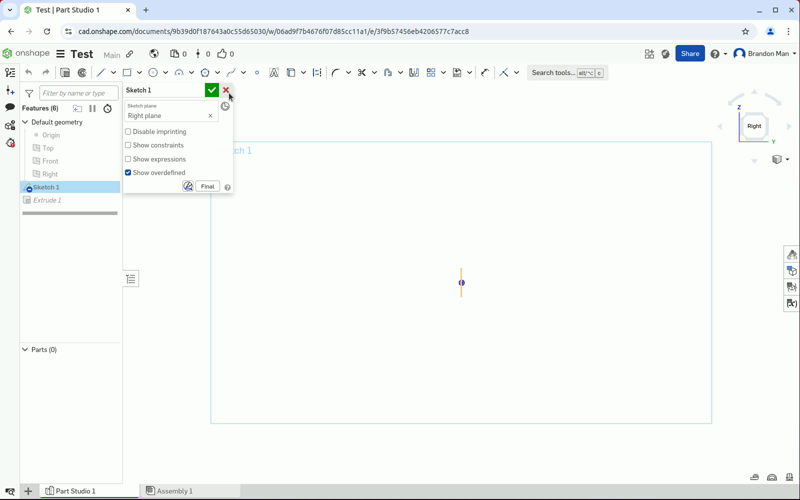
key(shift+s)
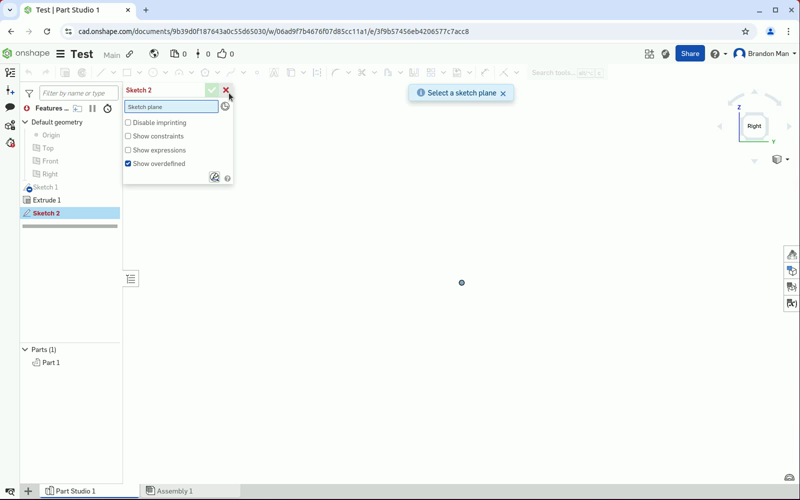
mouse_move(73, 176)
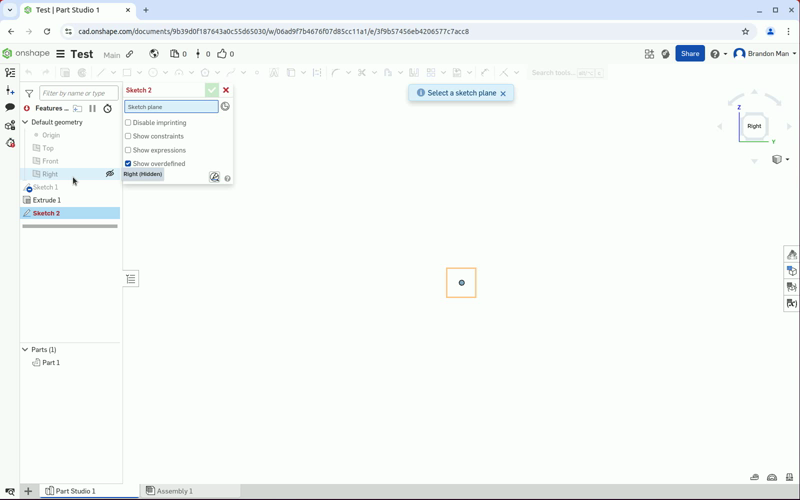
click(73, 176)
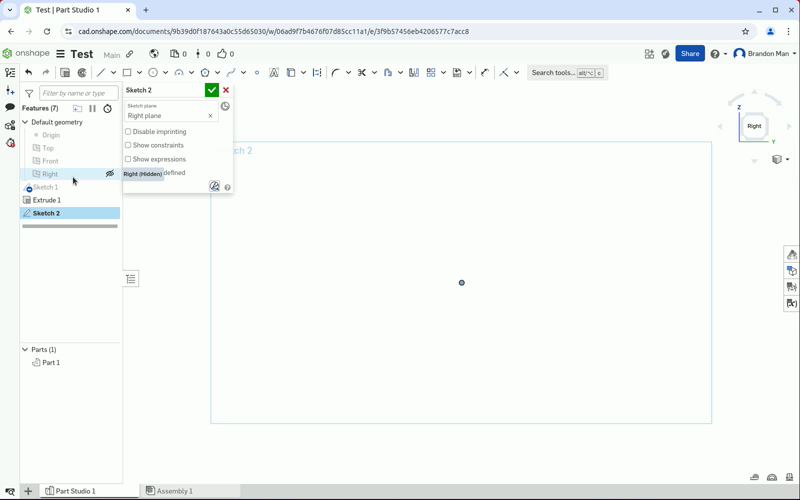
mouse_move(73, 352)
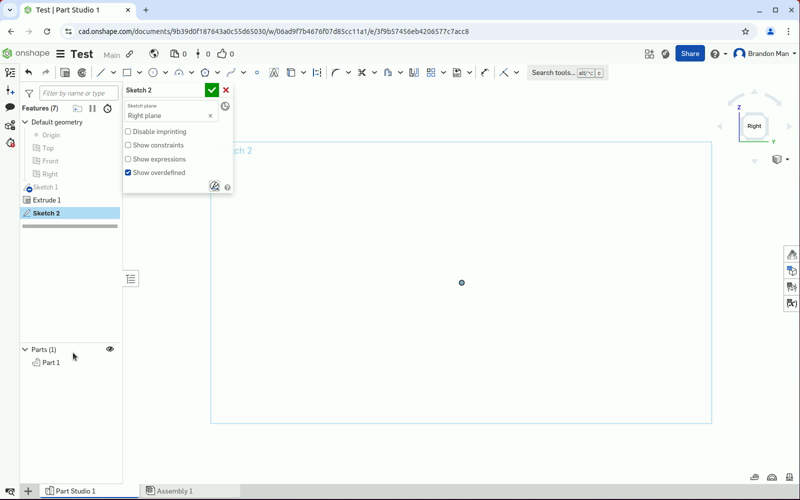
key(y)
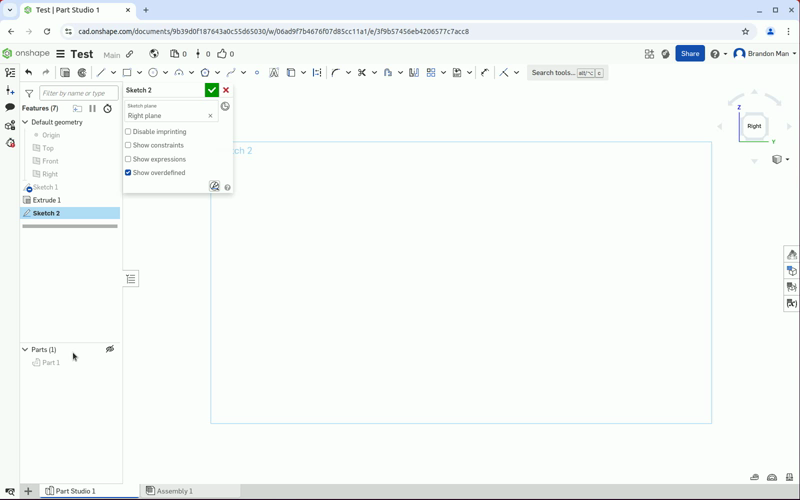
key(c)
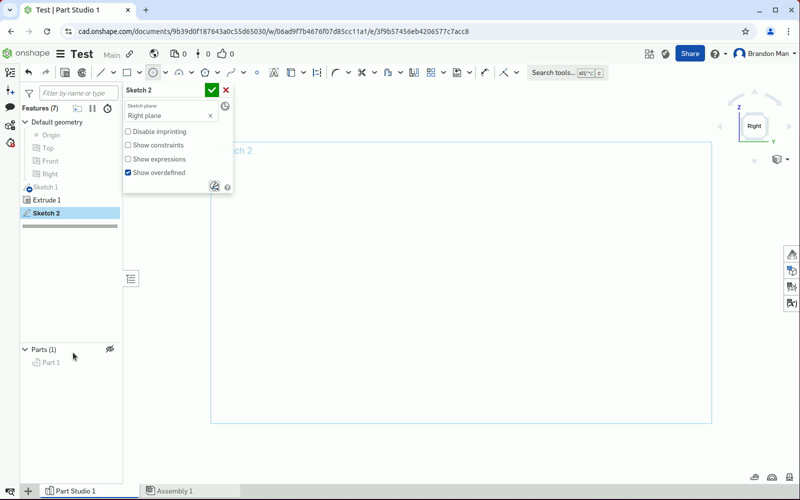
key_down(shift)
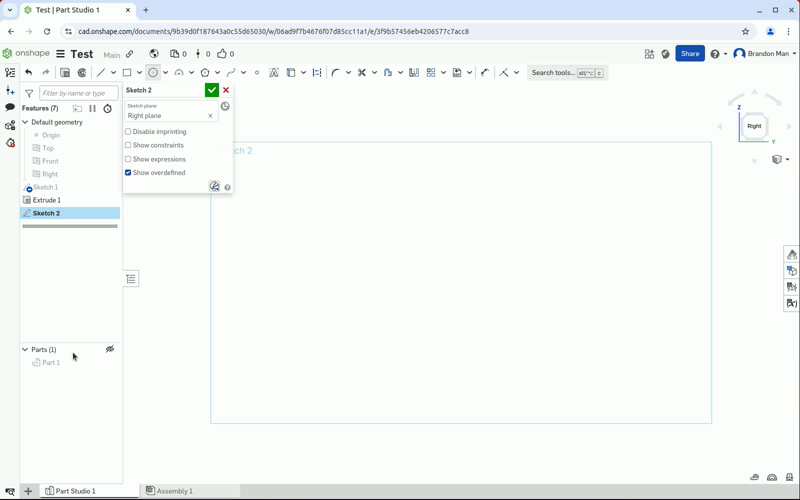
mouse_move(460, 272)
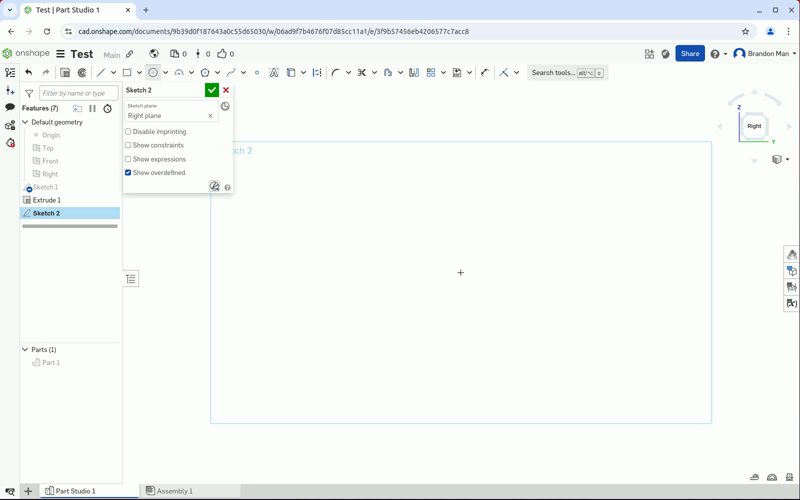
click(460, 272)
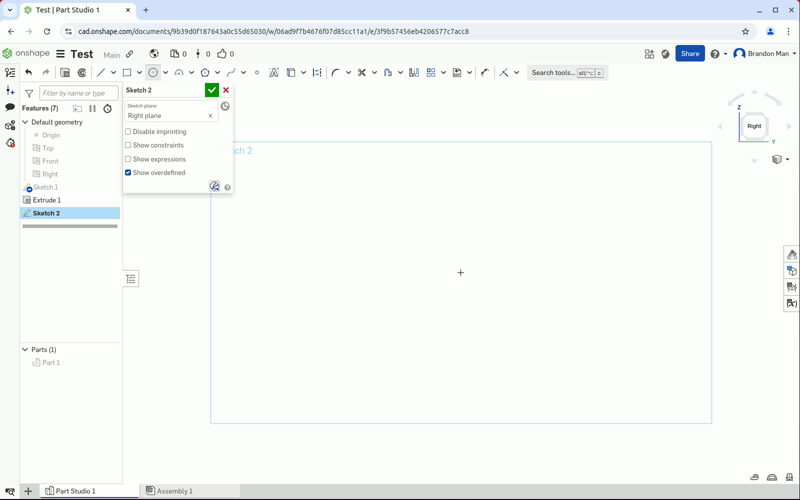
key_up(shift)
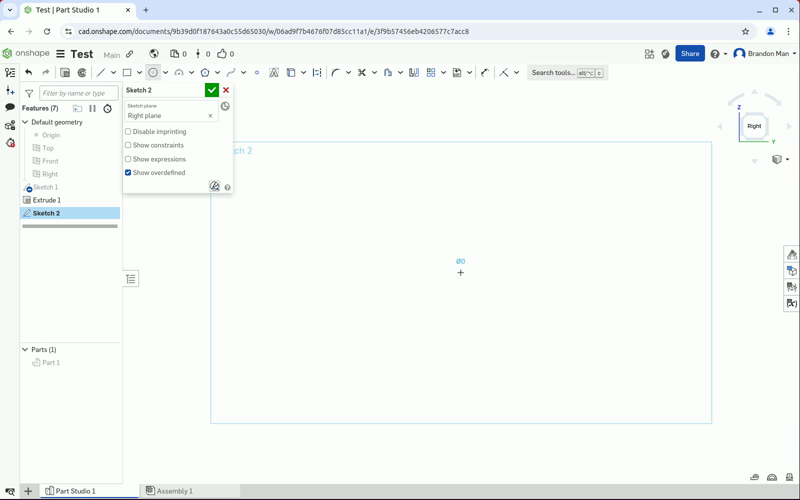
mouse_move(463, 272)
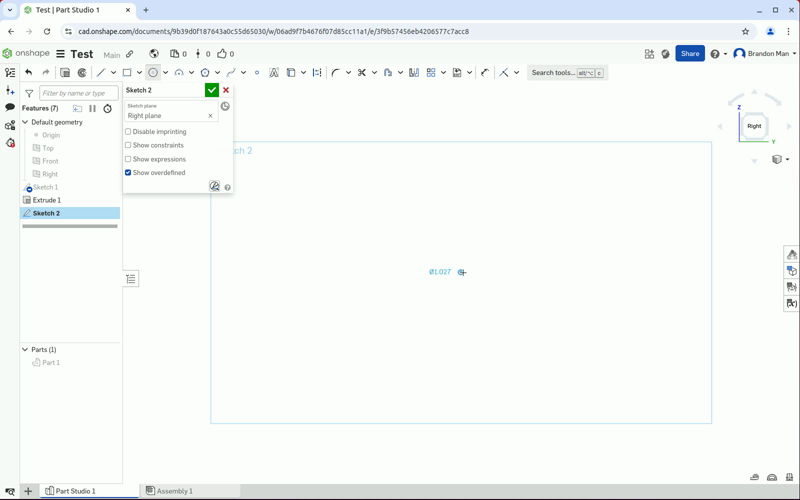
scroll(6)
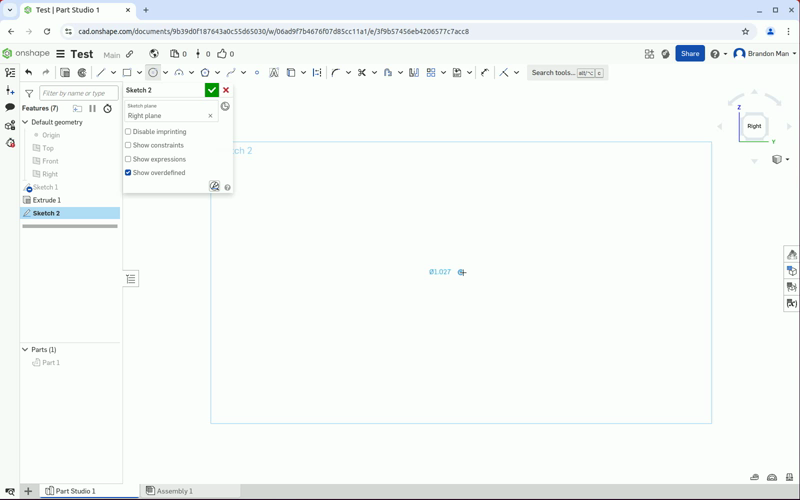
scroll(6)
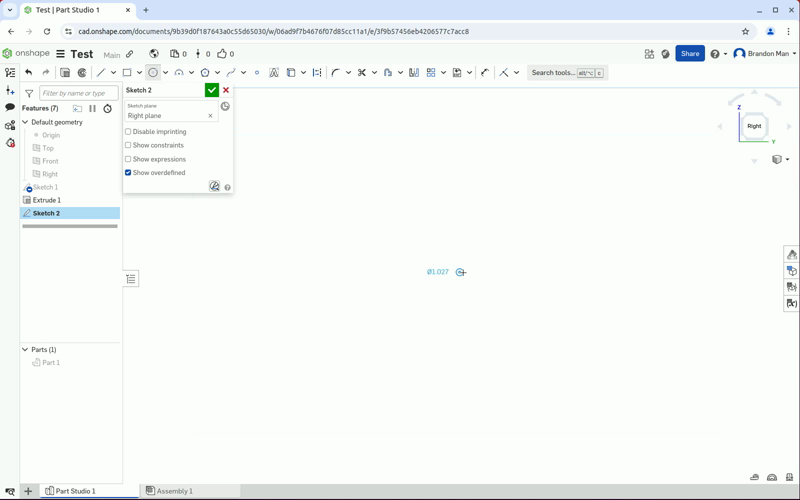
scroll(6)
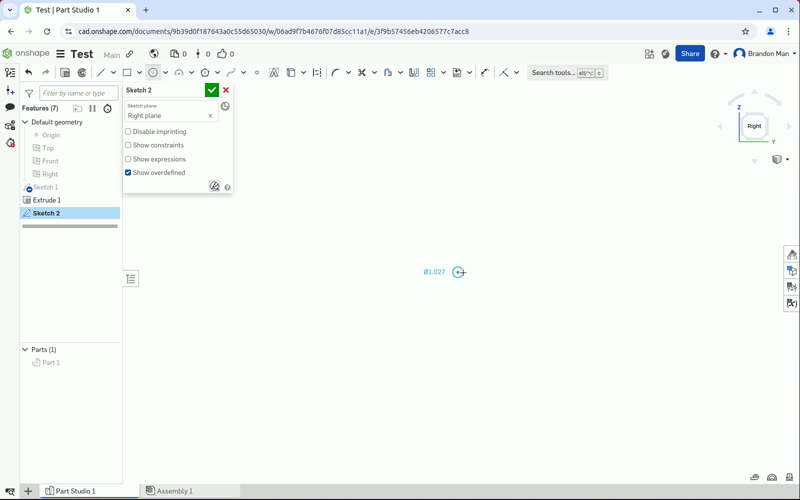
scroll(6)
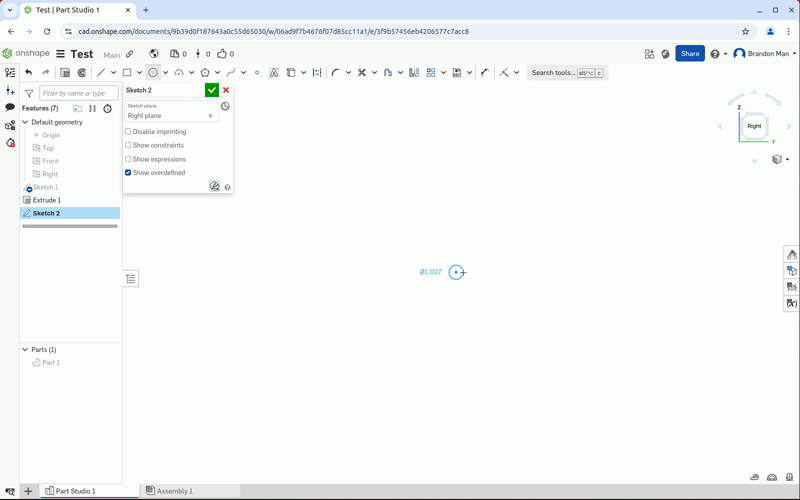
scroll(6)
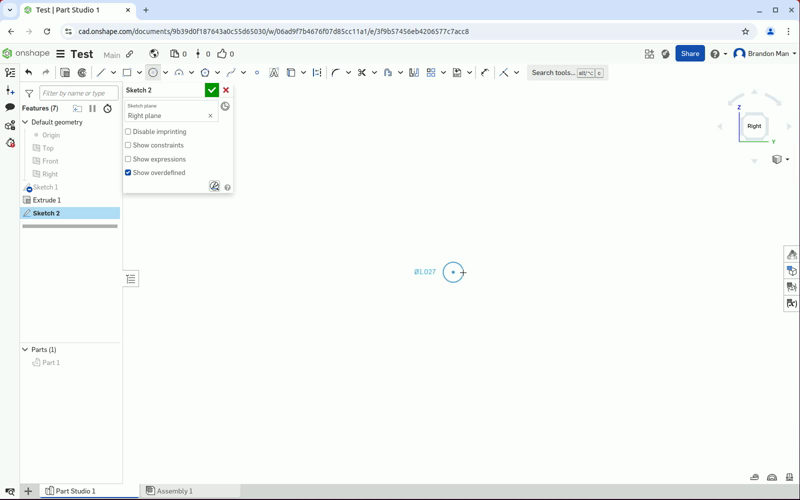
scroll(6)
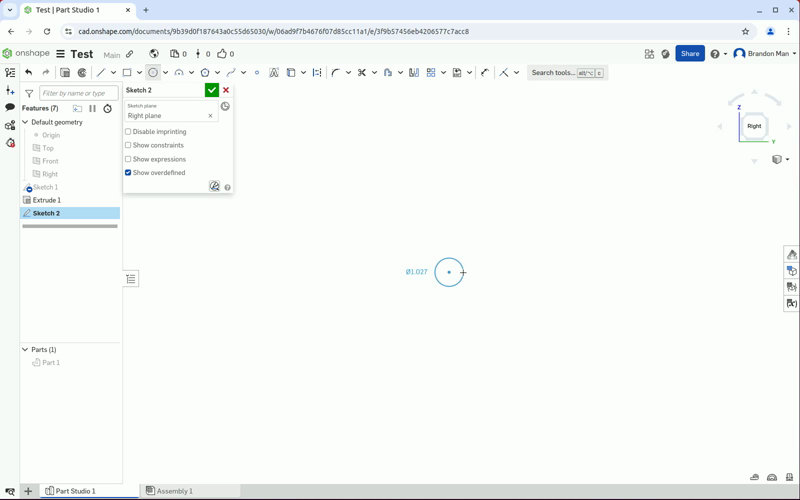
scroll(6)
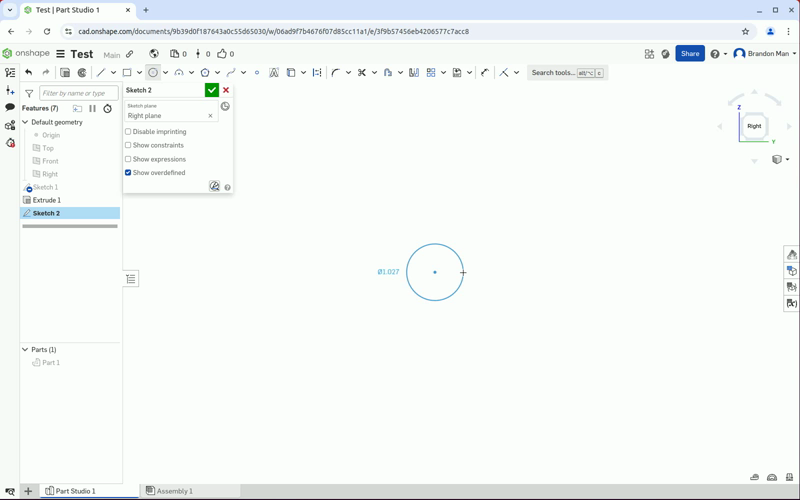
click(463, 272)
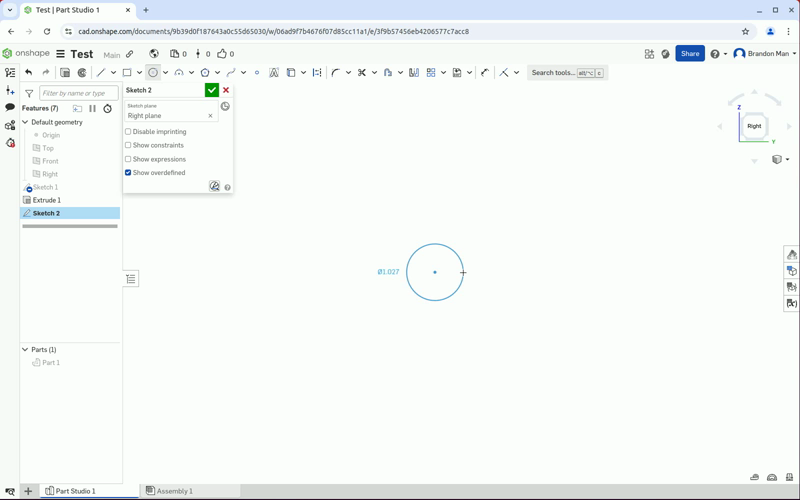
scroll(-6)
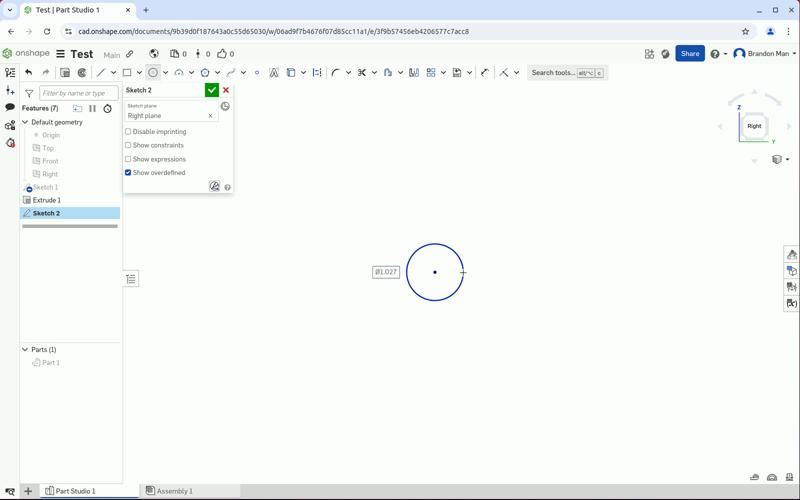
scroll(-6)
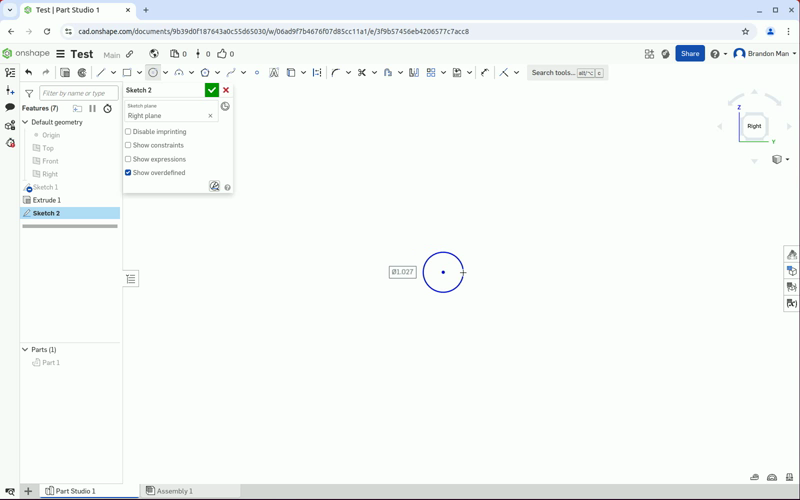
scroll(-6)
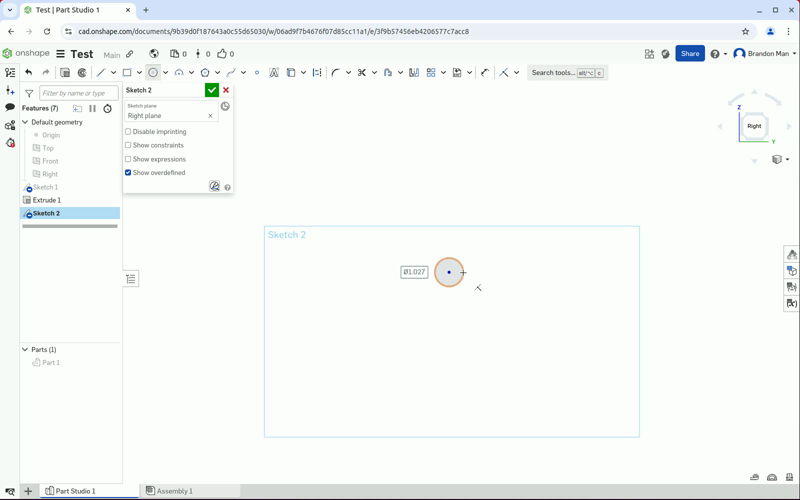
scroll(-6)
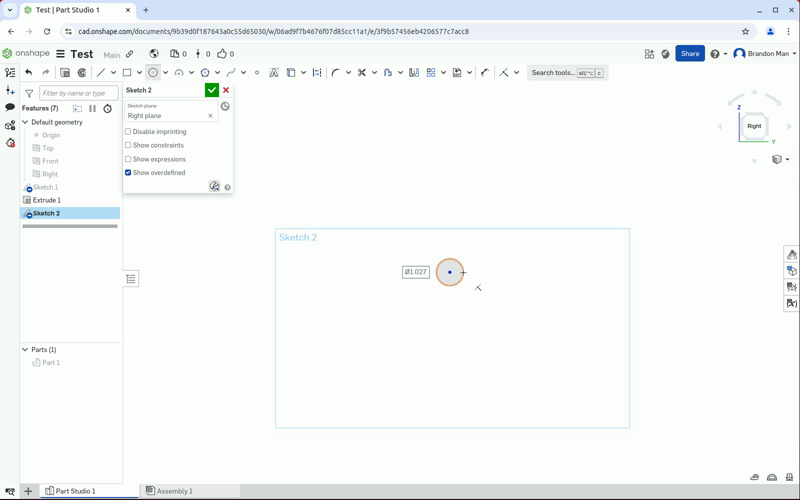
scroll(-6)
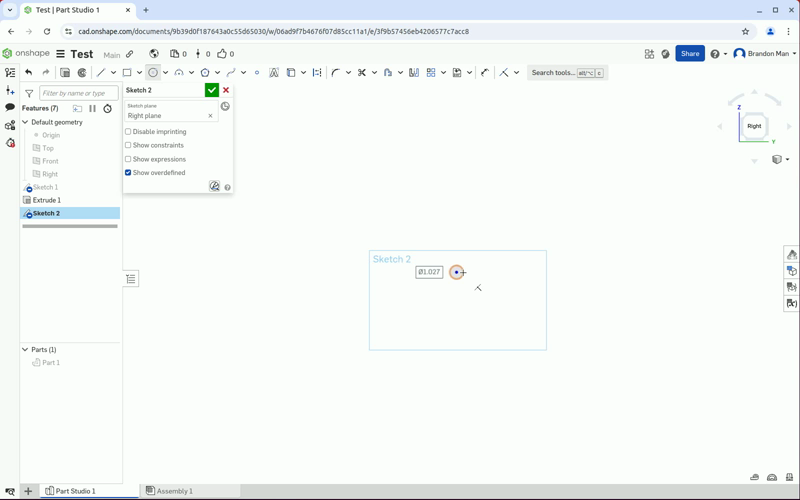
scroll(-6)
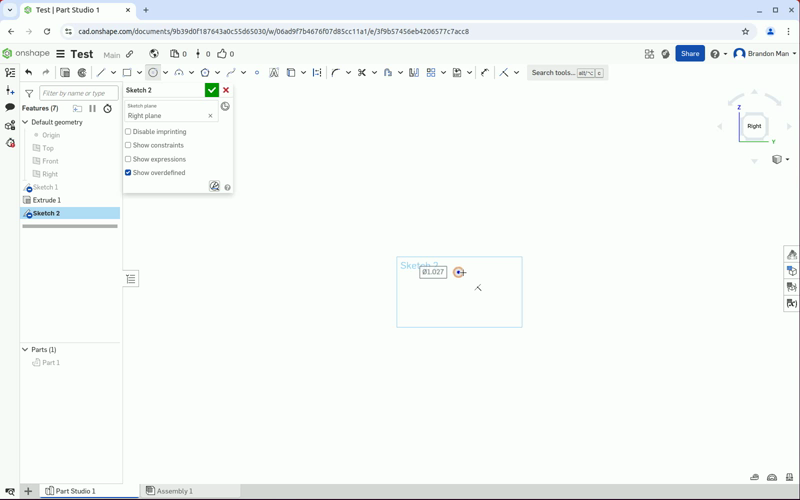
scroll(-6)
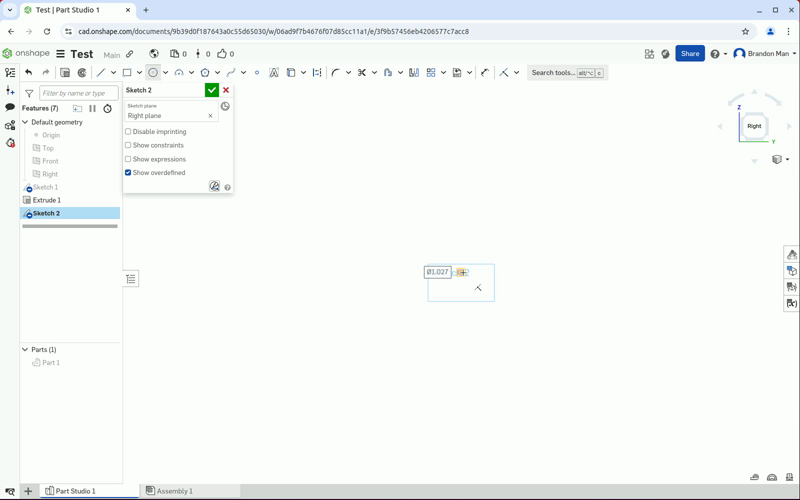
key(esc)
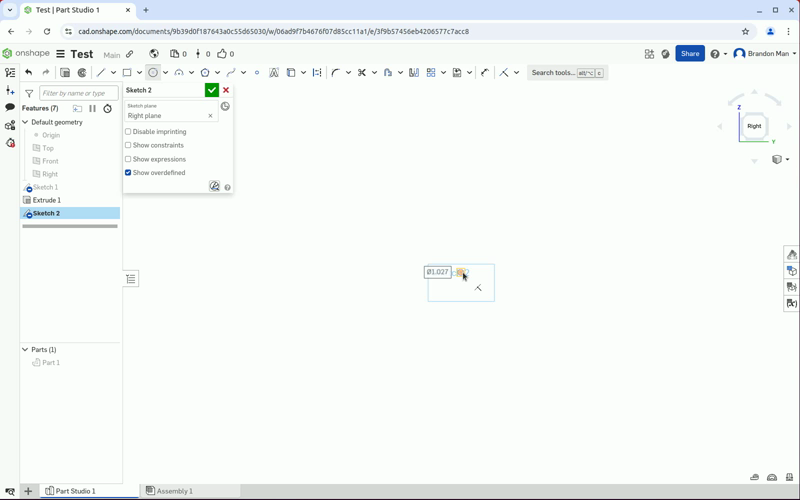
mouse_move(459, 274)
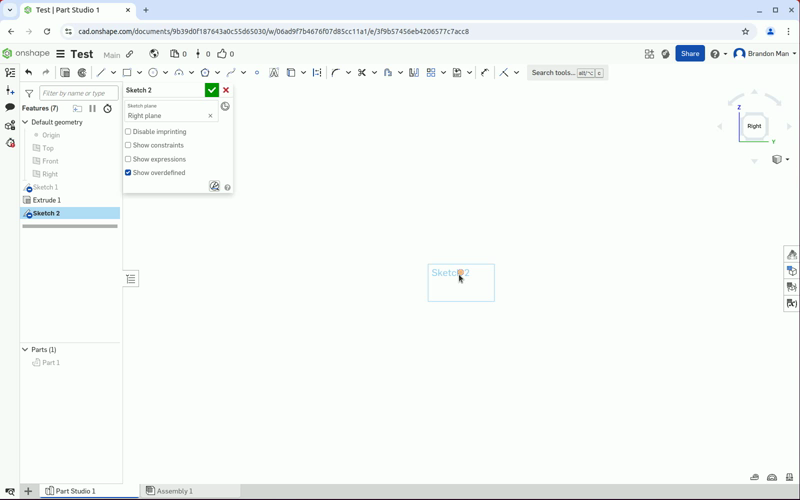
scroll(6)
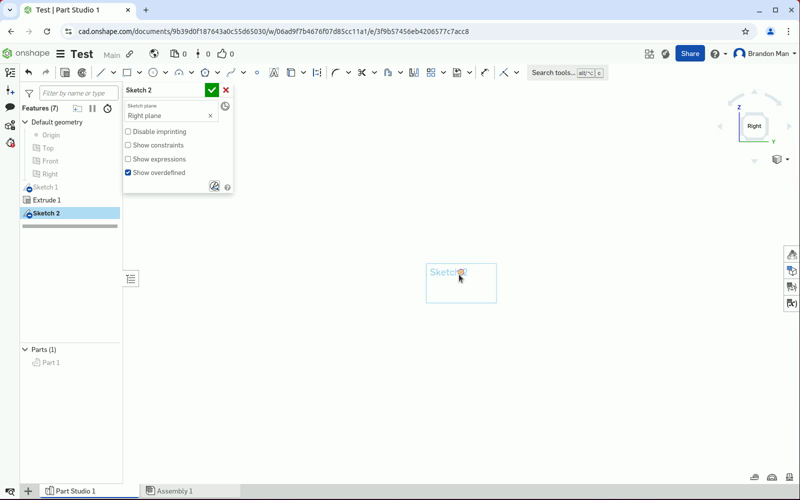
scroll(6)
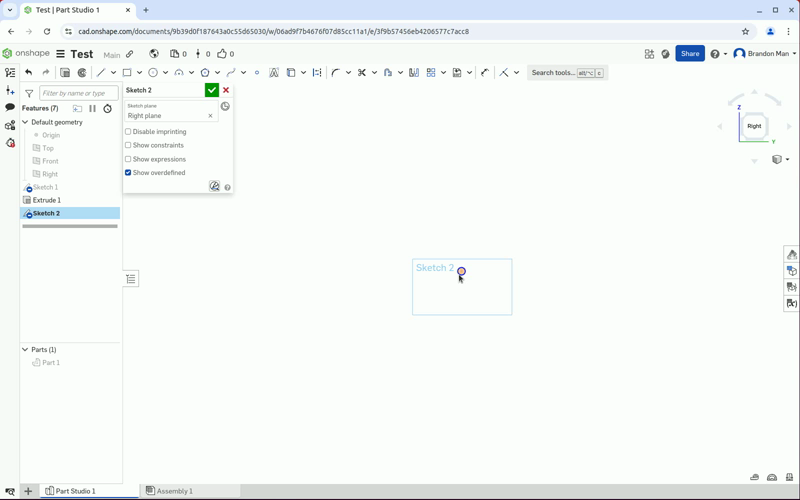
scroll(6)
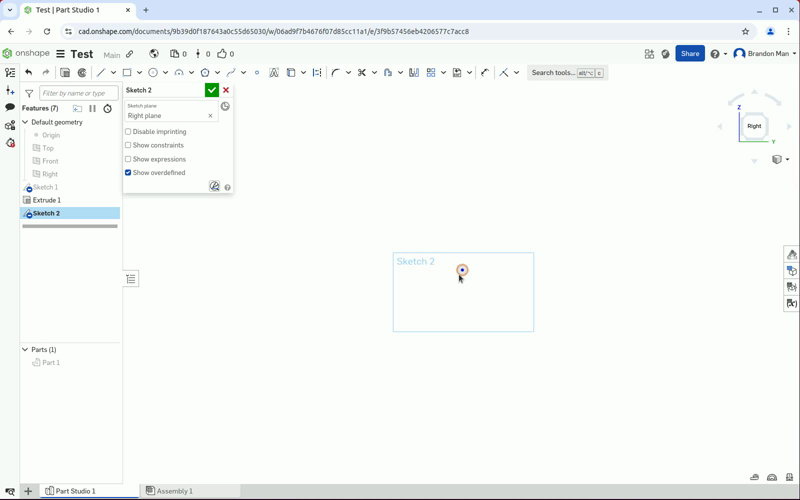
scroll(6)
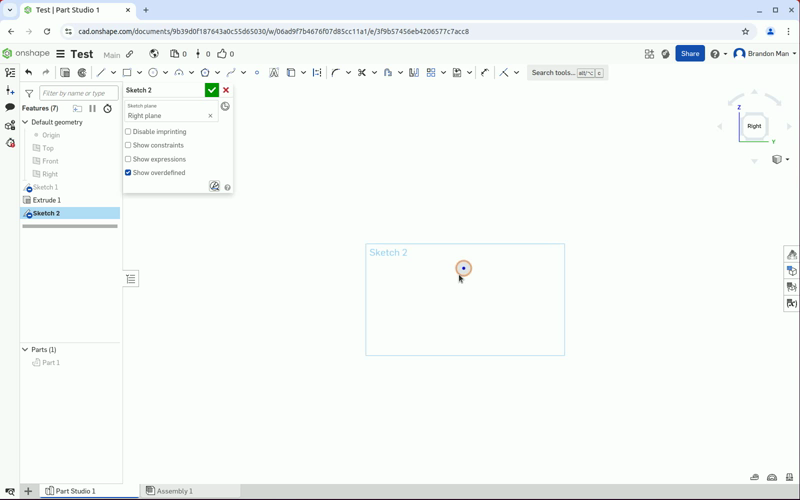
scroll(6)
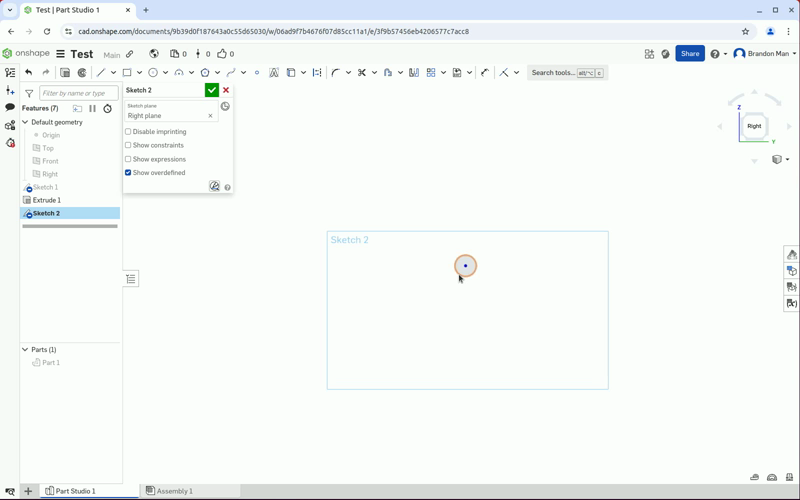
scroll(6)
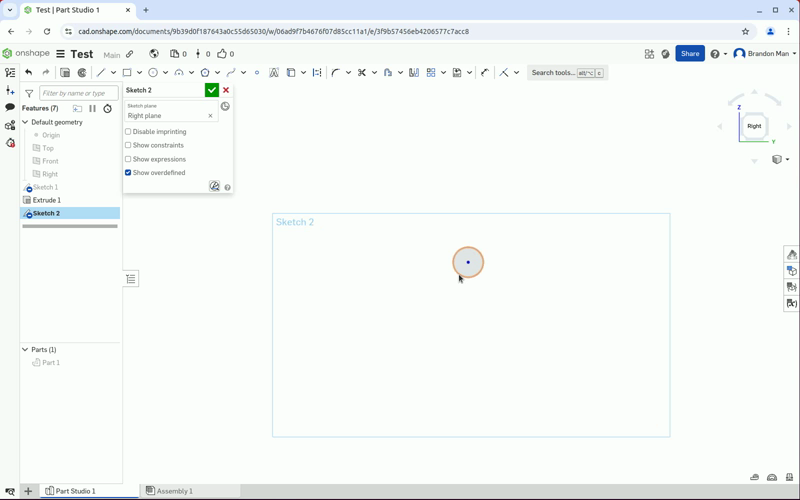
scroll(6)
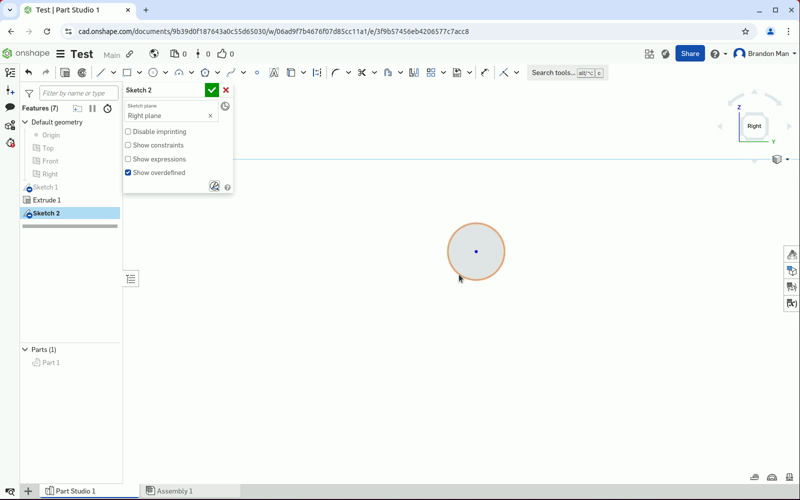
click(459, 274)
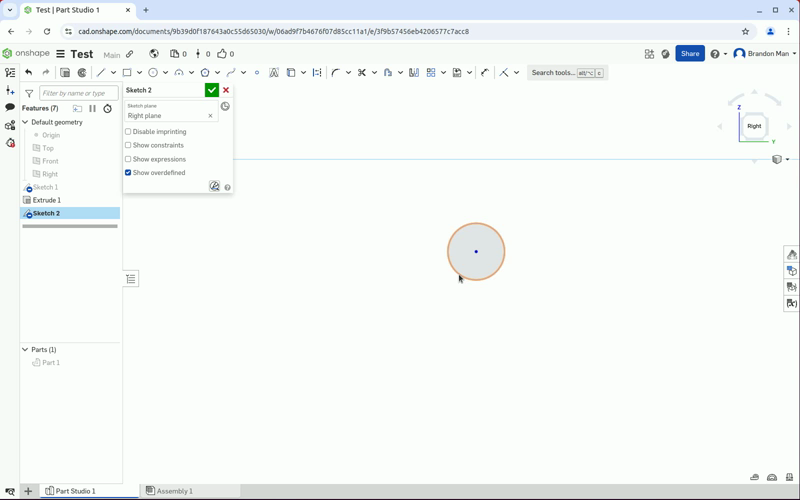
scroll(-6)
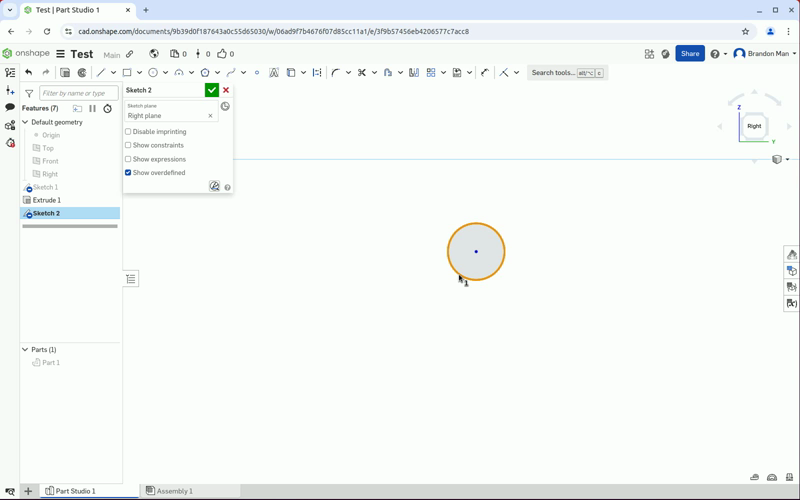
scroll(-6)
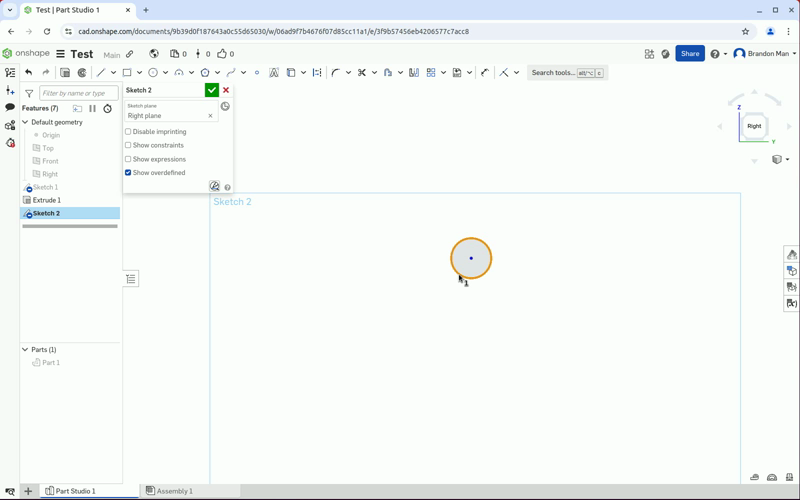
scroll(-6)
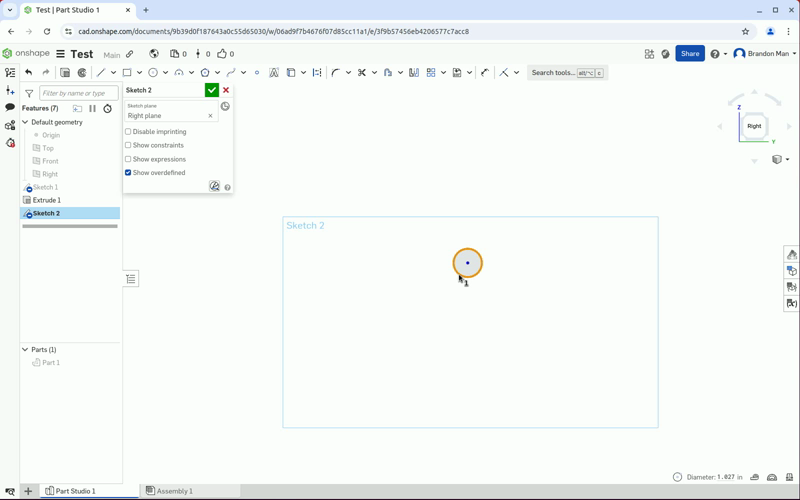
scroll(-6)
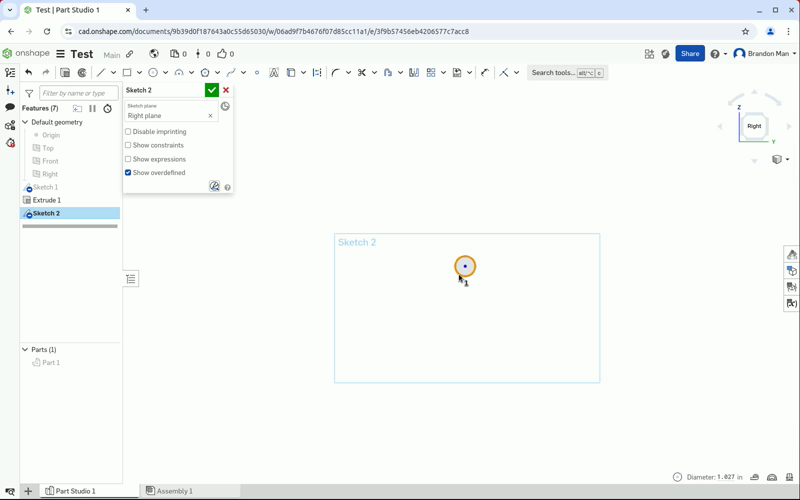
scroll(-6)
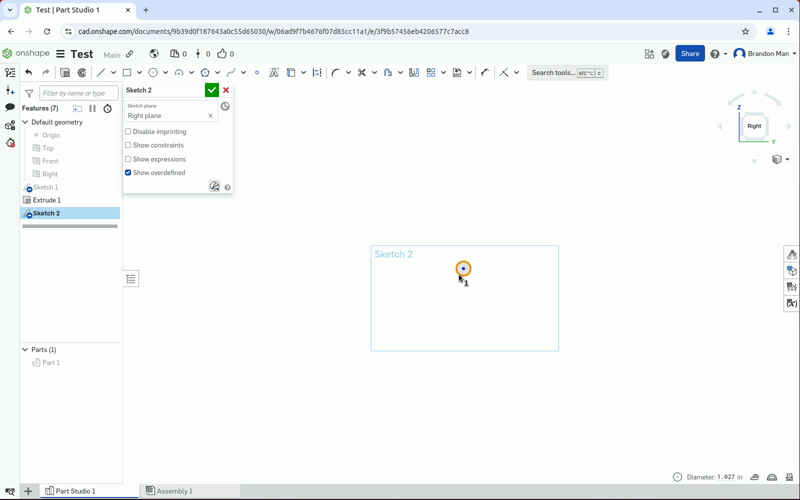
scroll(-6)
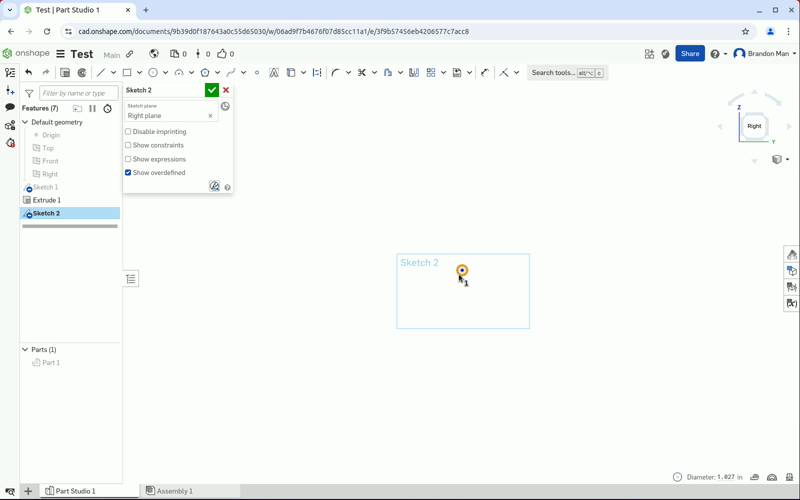
scroll(-6)
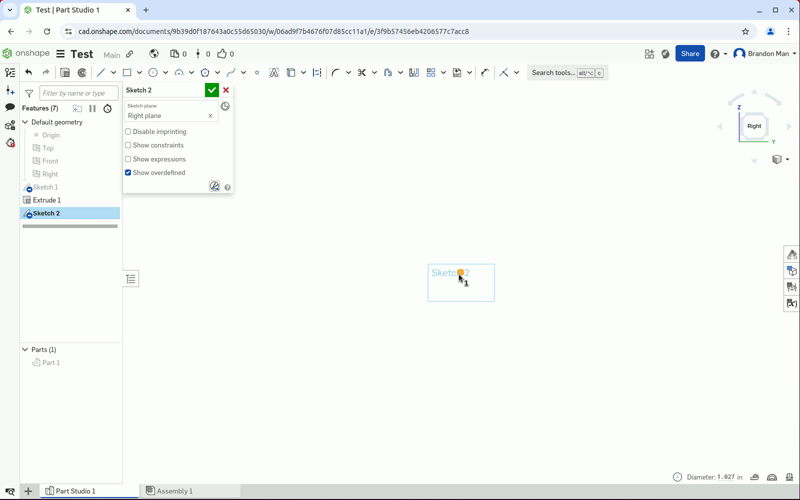
mouse_move(73, 352)
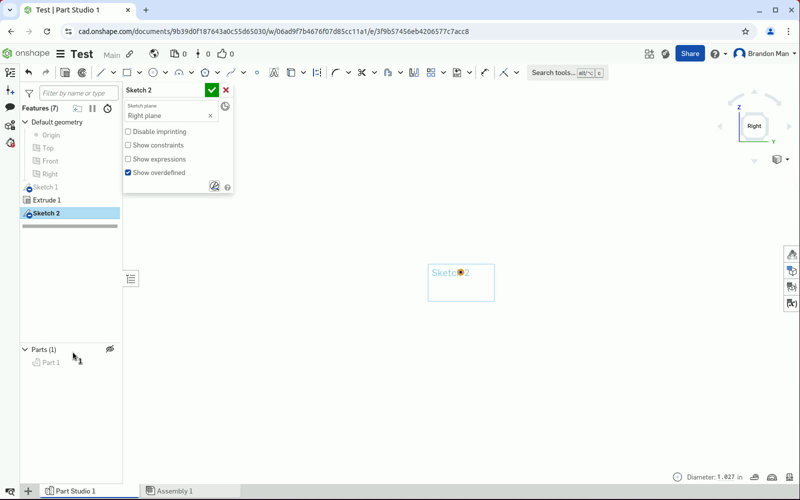
key(shift+y)
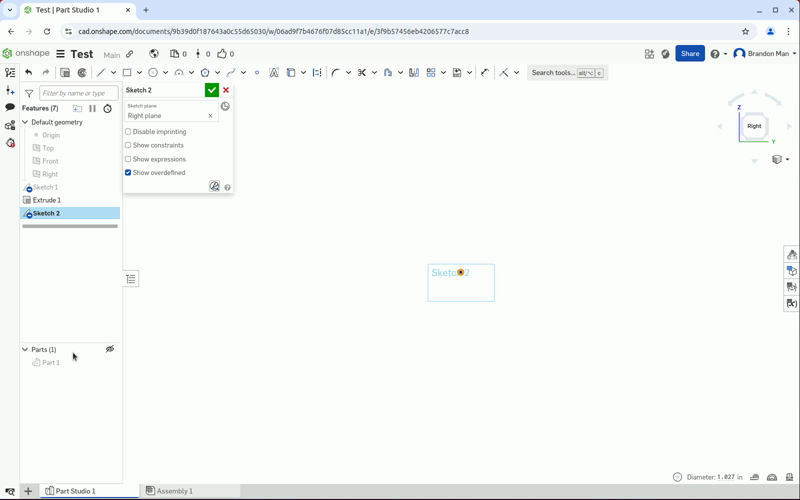
key(shift+e)
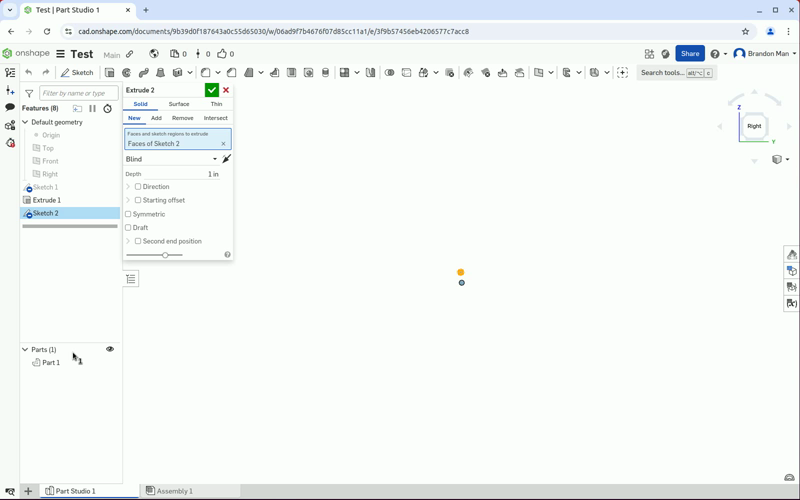
mouse_move(143, 106)
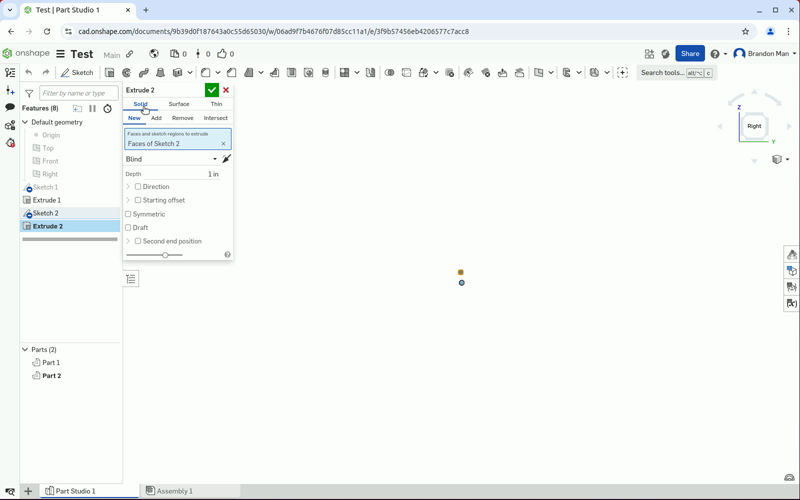
click(143, 106)
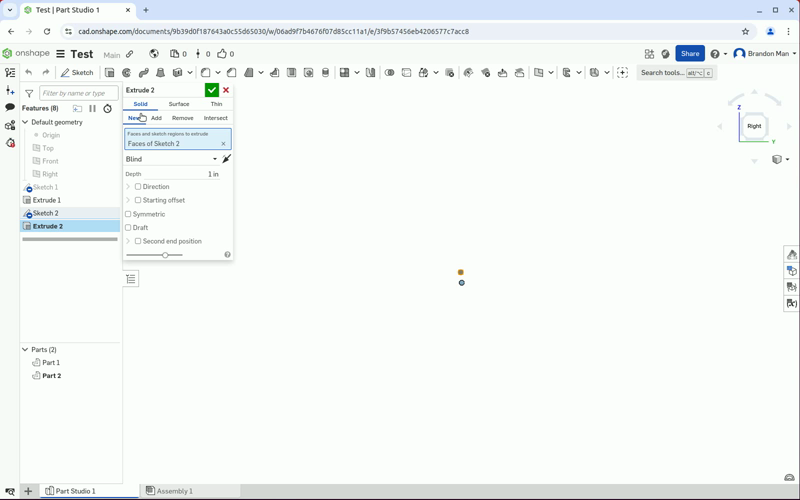
mouse_move(137, 120)
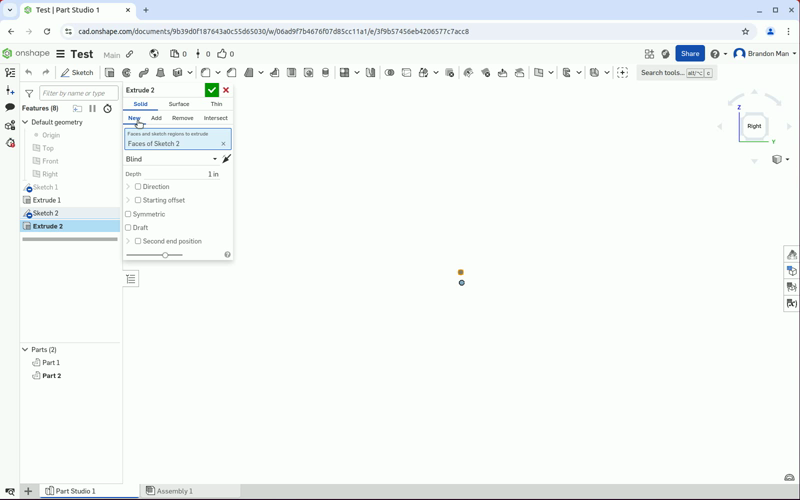
click(137, 120)
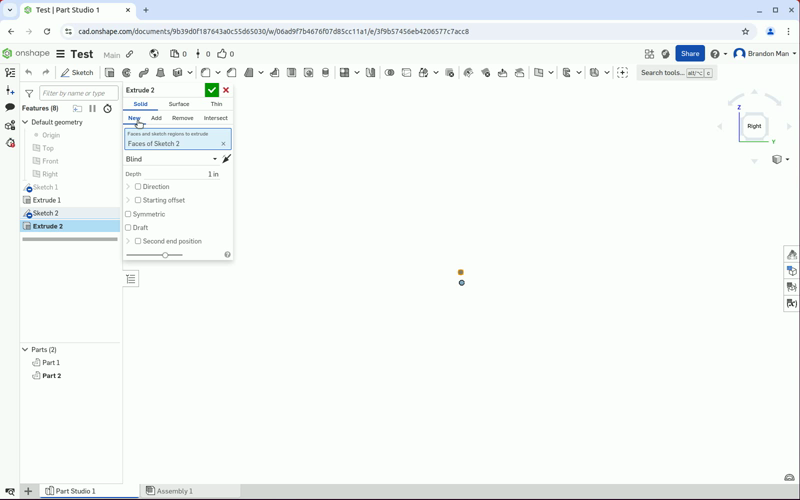
key(tab, 4)
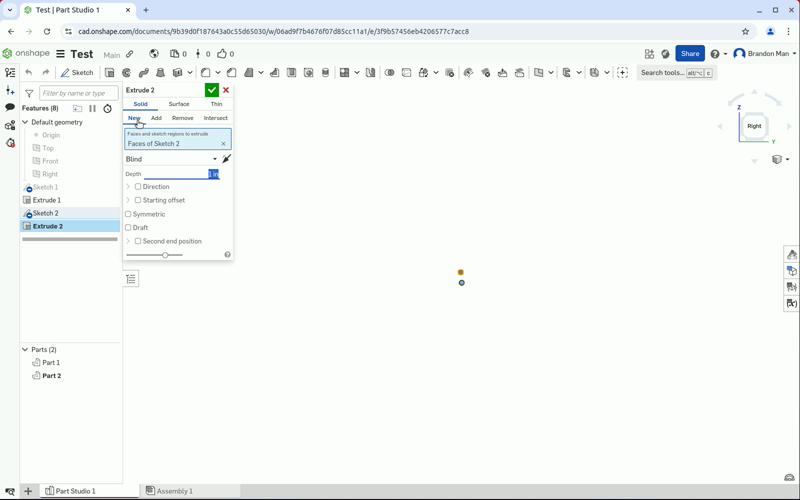
text(23.108)
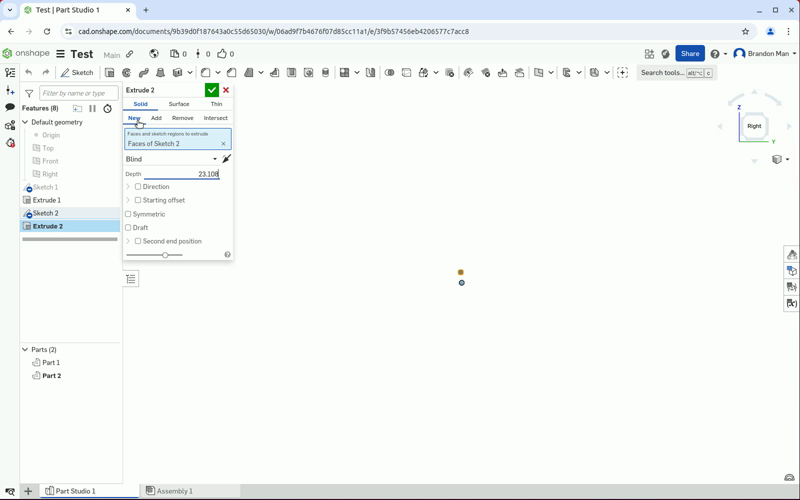
key(enter)
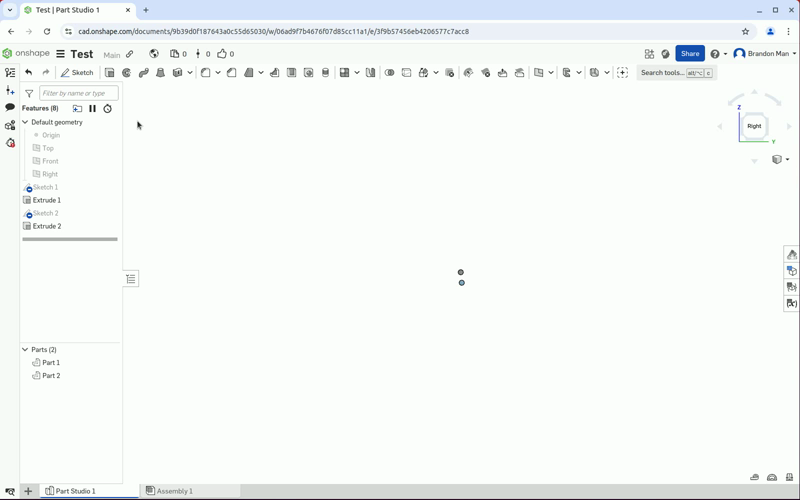
key(shift+h)
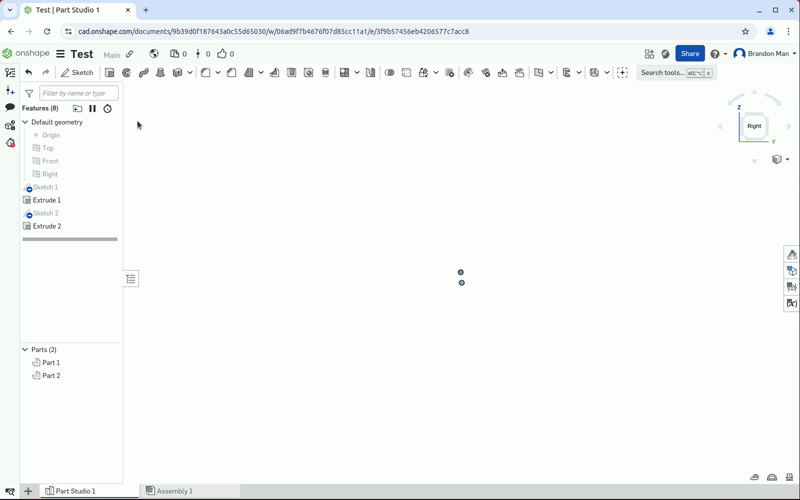
key(shift+h)
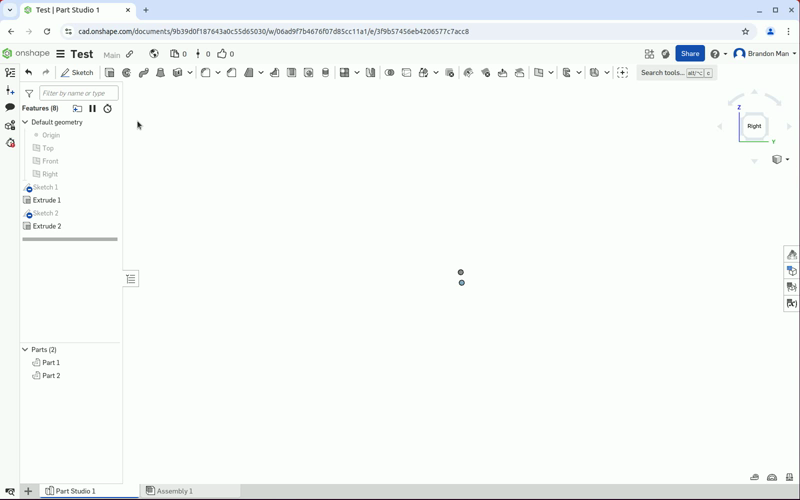
mouse_move(73, 189)
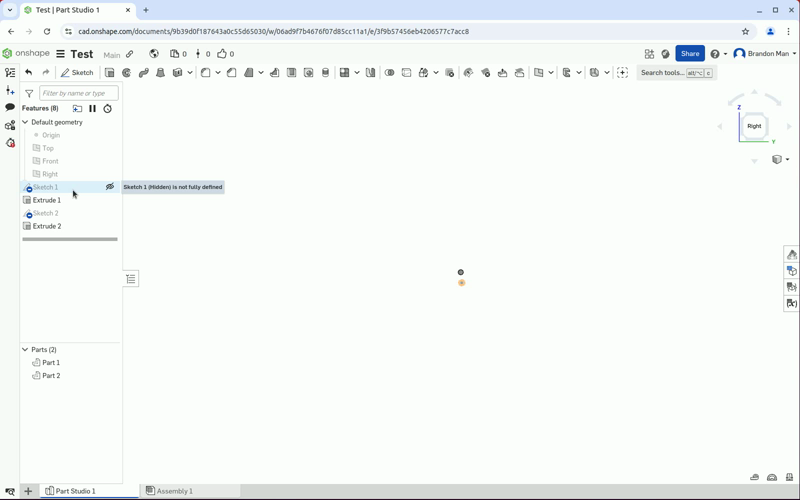
click(73, 189)
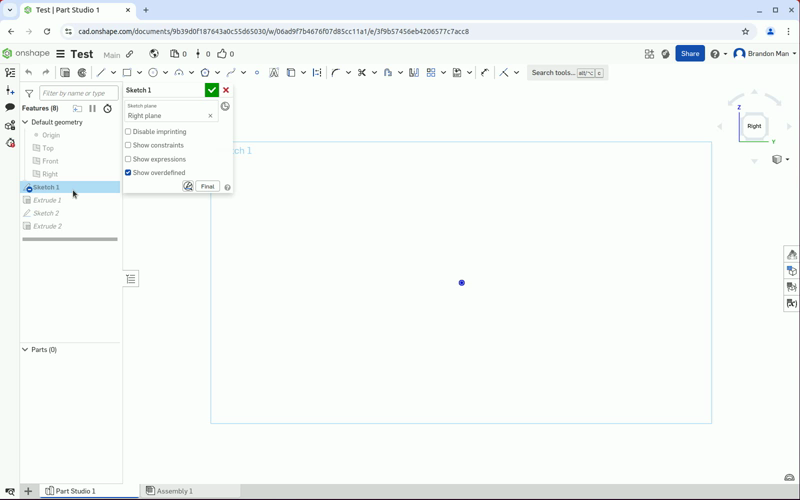
mouse_move(229, 92)
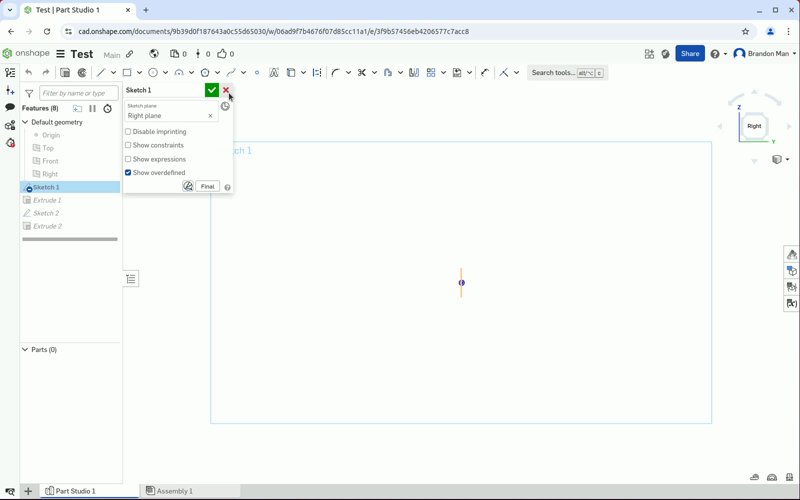
click(229, 92)
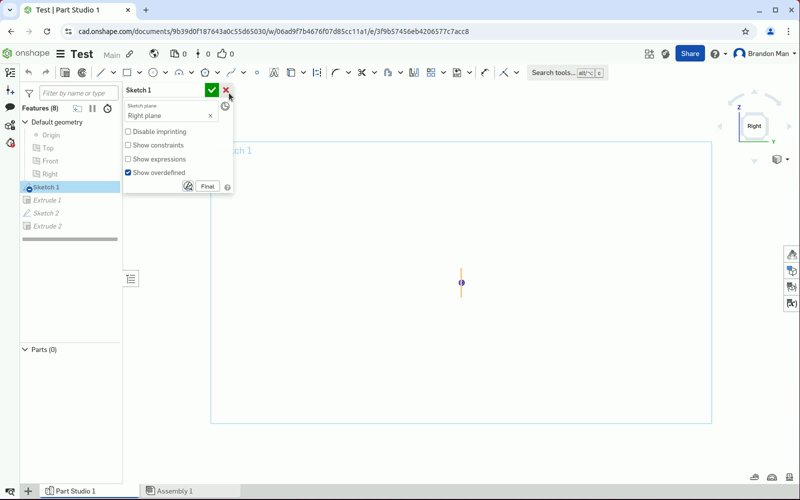
key(shift+s)
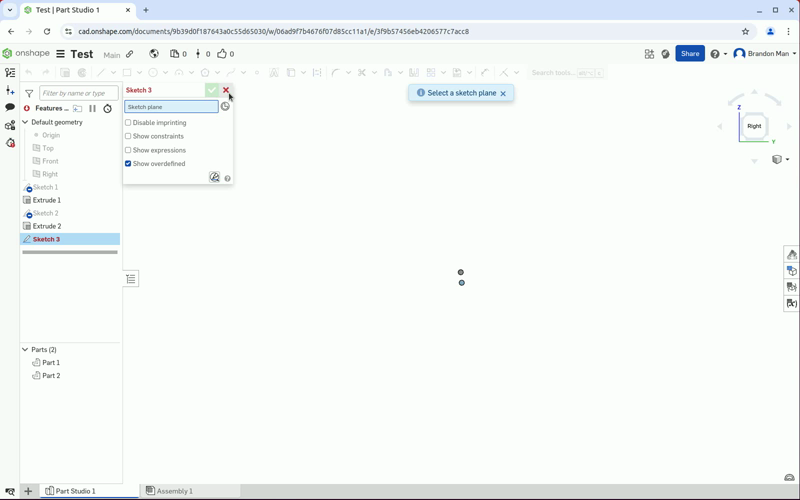
mouse_move(73, 176)
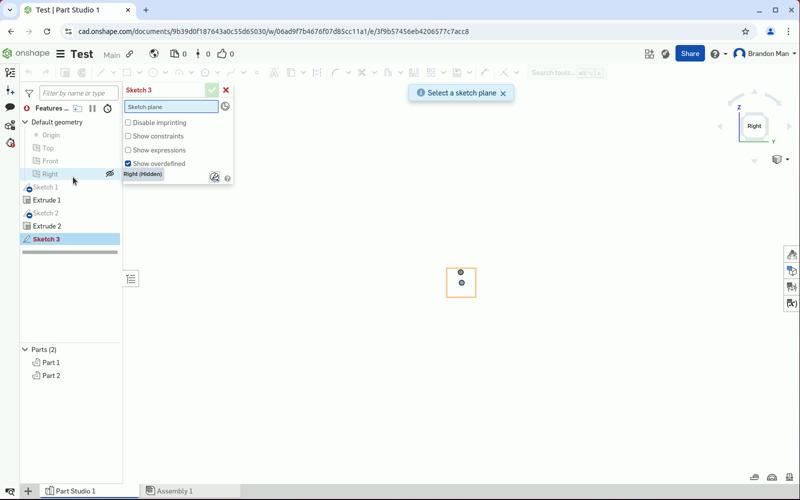
click(73, 176)
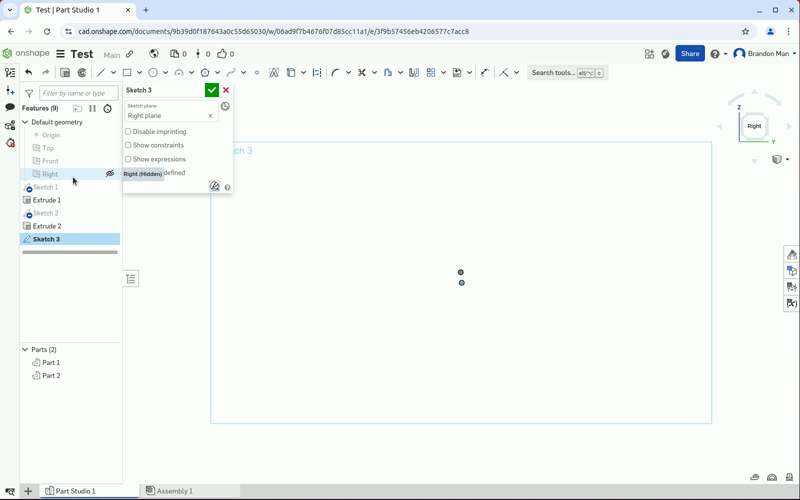
mouse_move(73, 352)
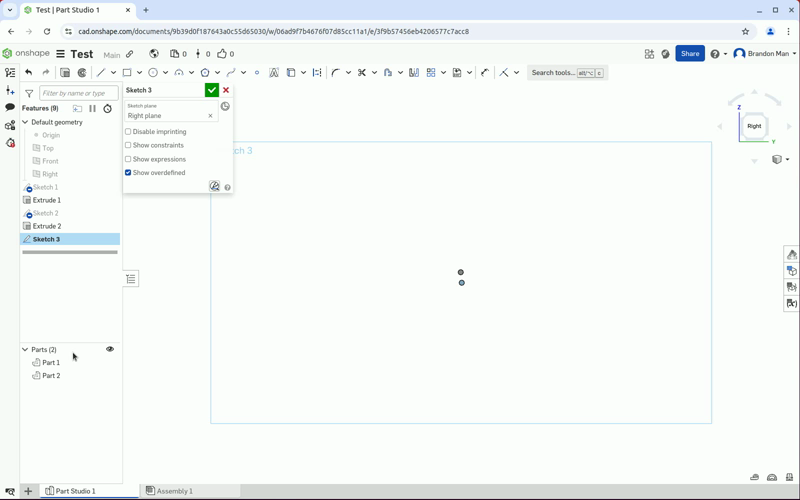
key(y)
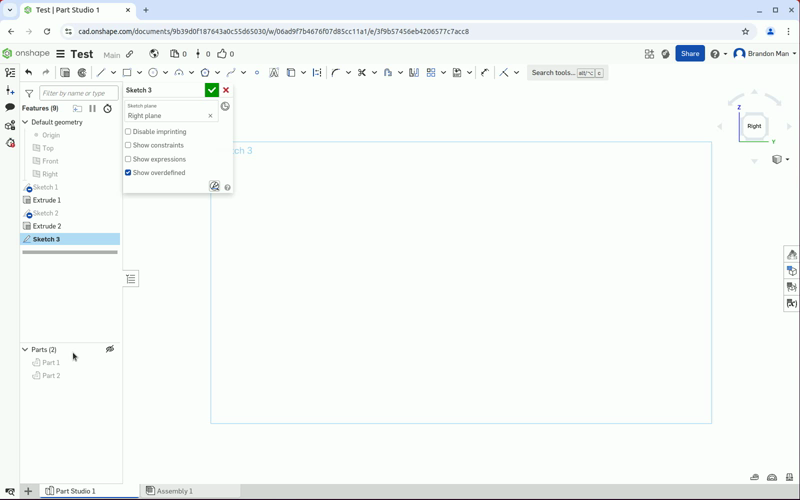
key(c)
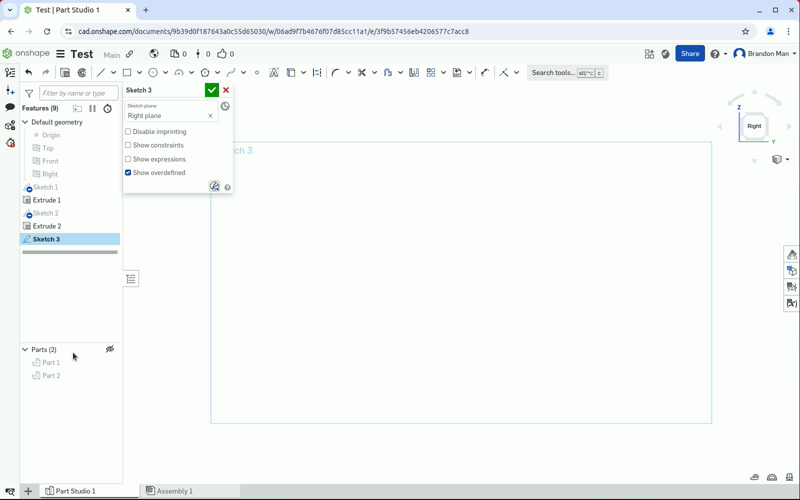
key_down(shift)
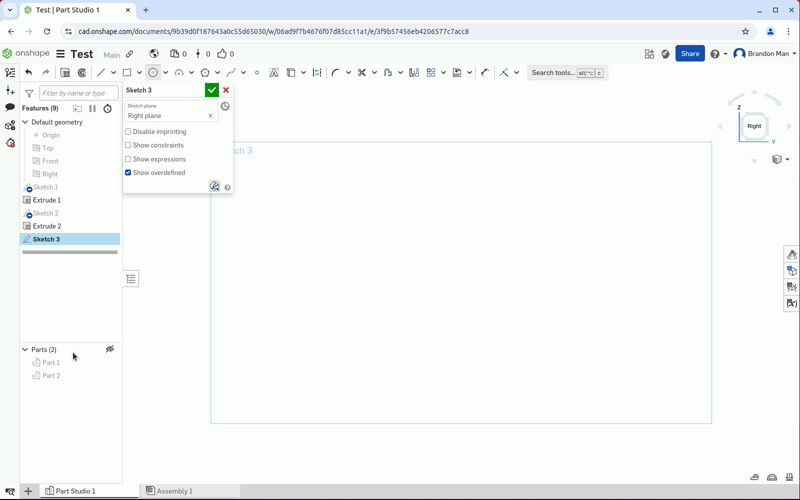
mouse_move(460, 291)
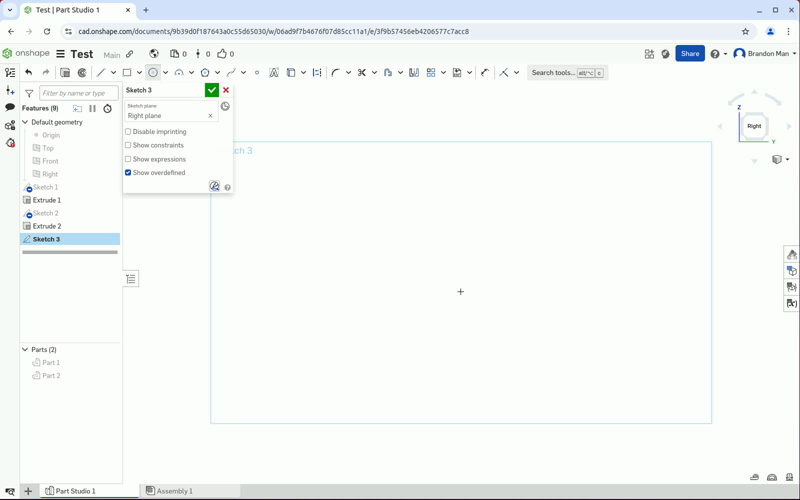
click(460, 291)
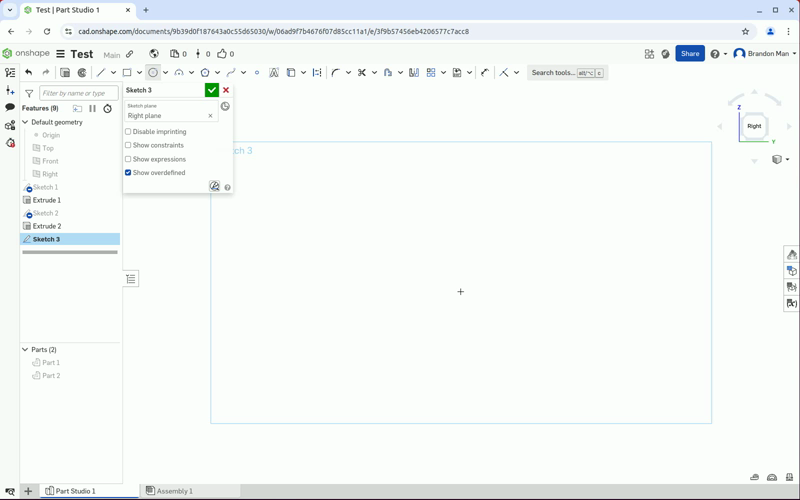
key_up(shift)
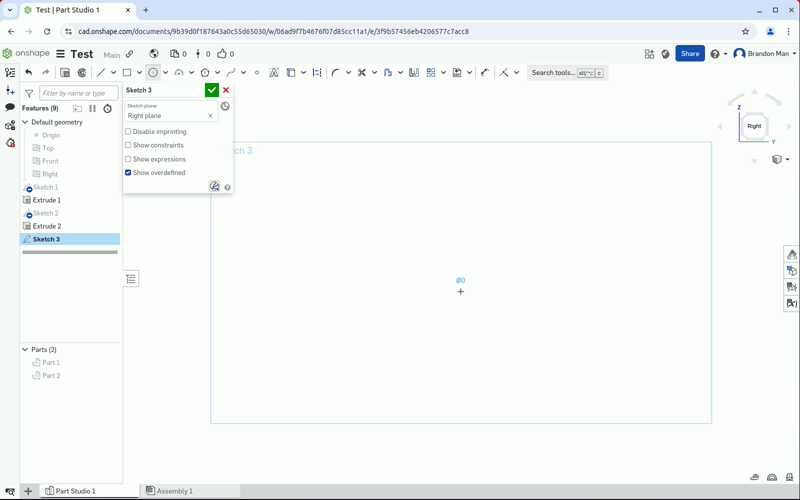
mouse_move(461, 291)
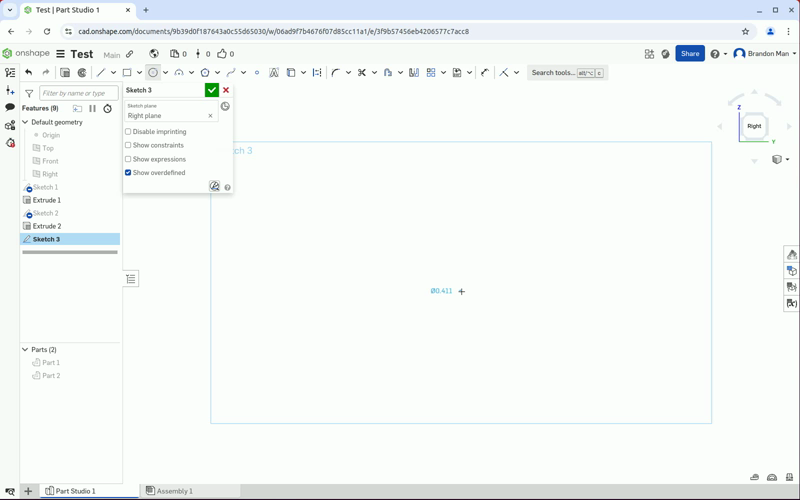
scroll(6)
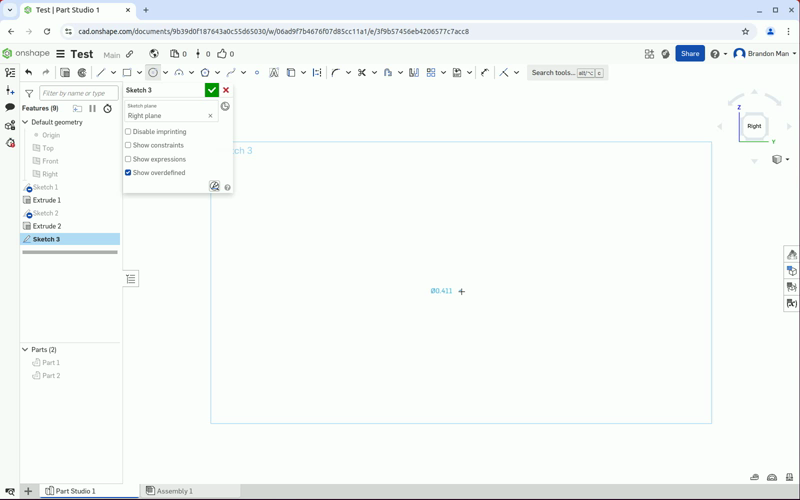
scroll(6)
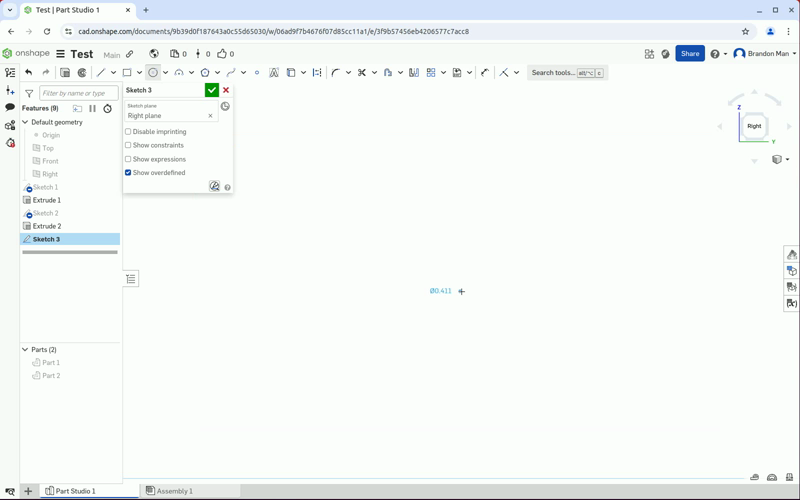
scroll(6)
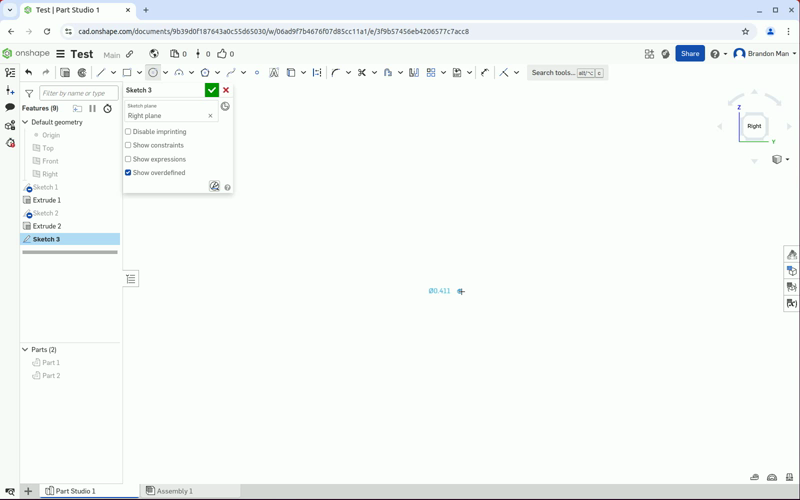
scroll(6)
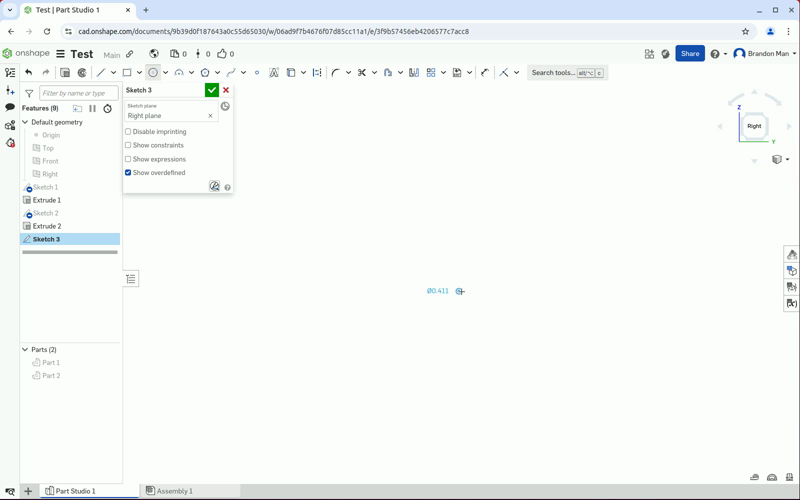
scroll(6)
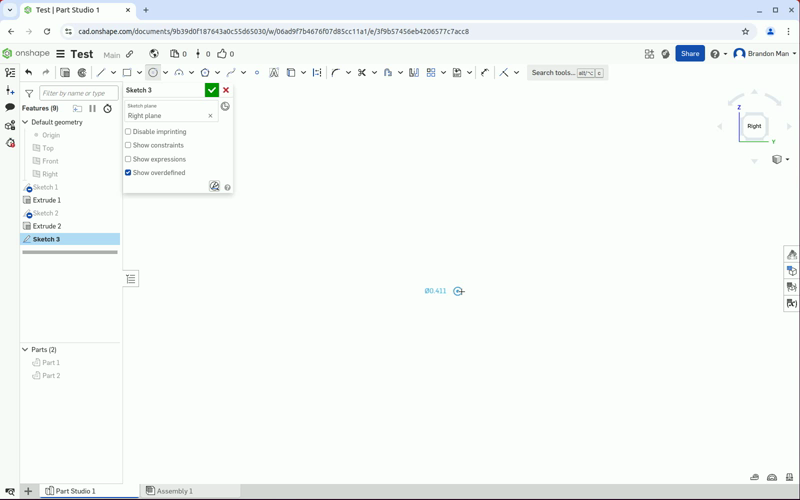
scroll(6)
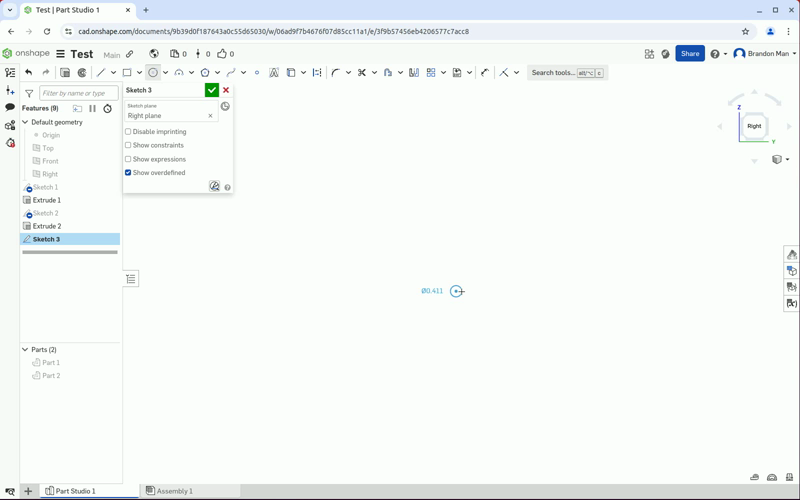
scroll(6)
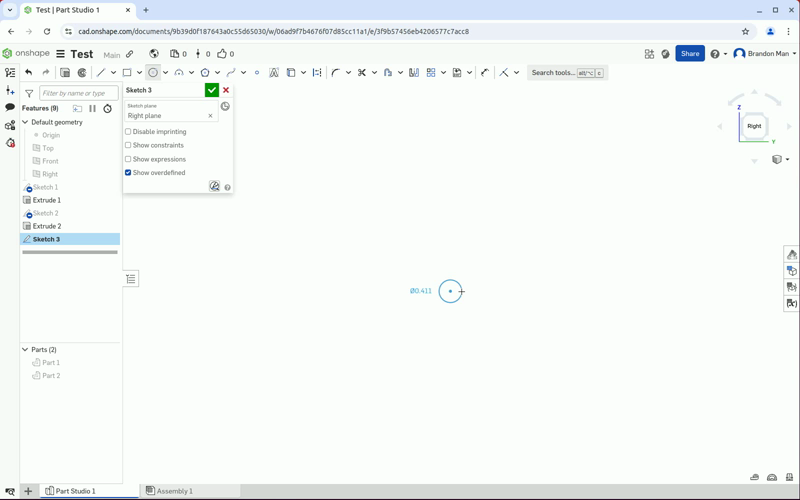
click(461, 291)
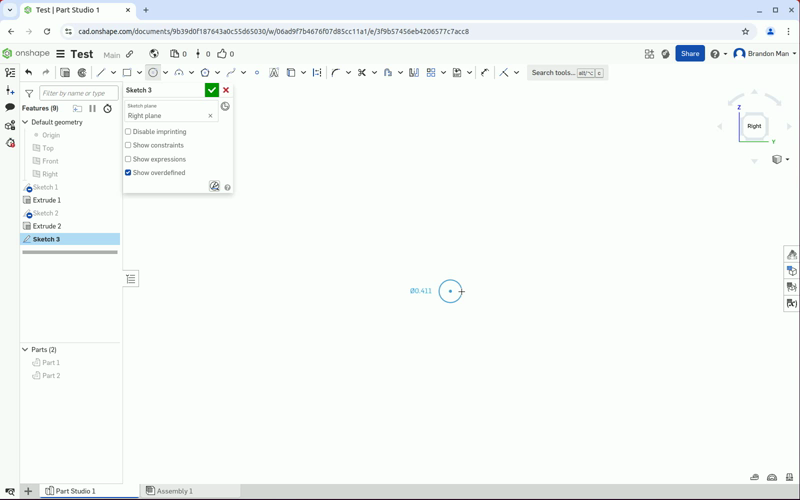
scroll(-6)
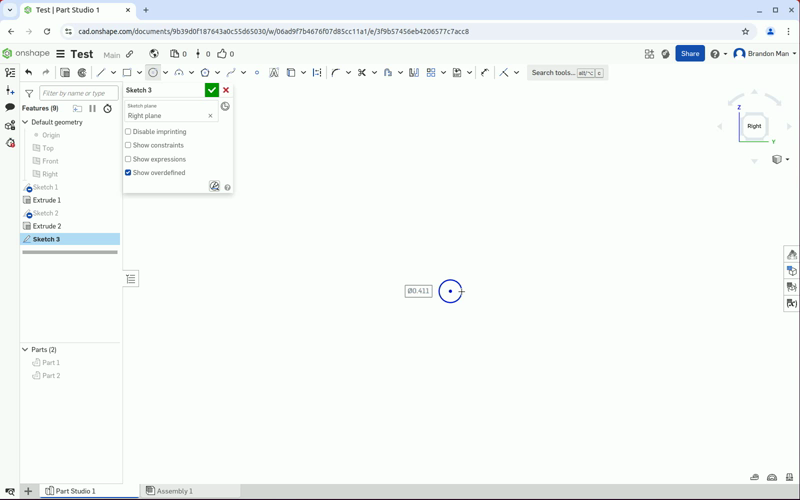
scroll(-6)
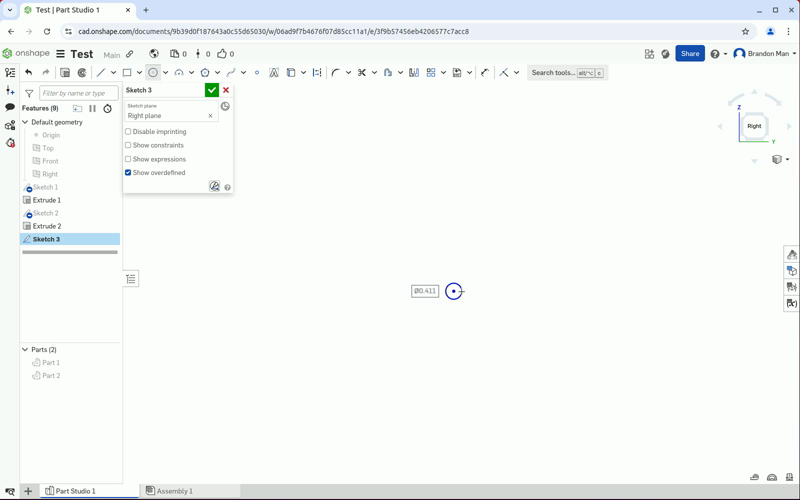
scroll(-6)
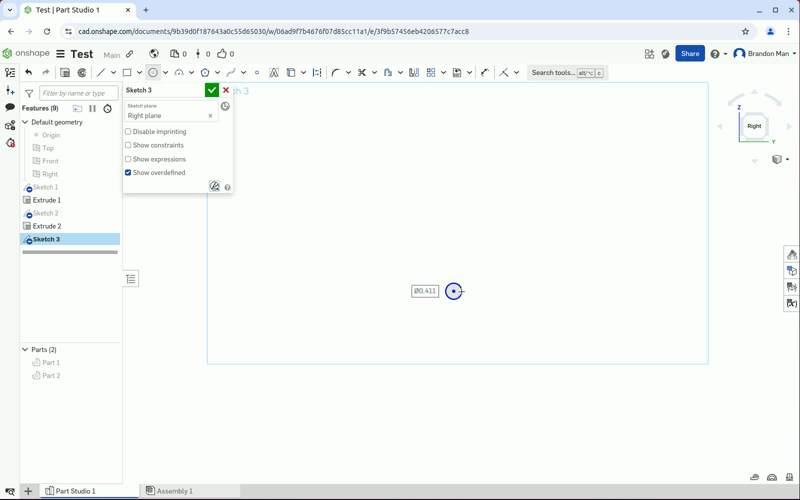
scroll(-6)
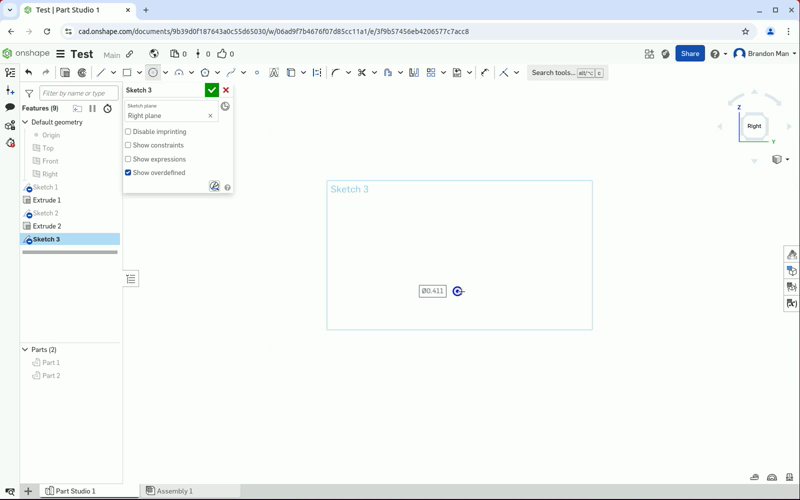
scroll(-6)
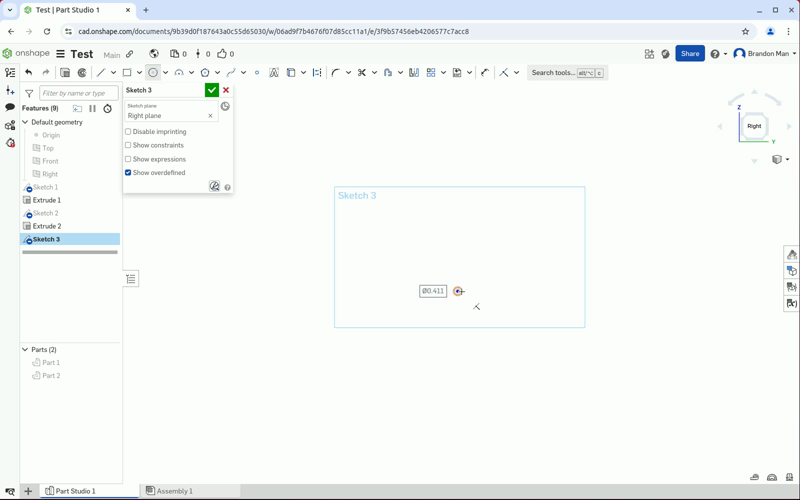
scroll(-6)
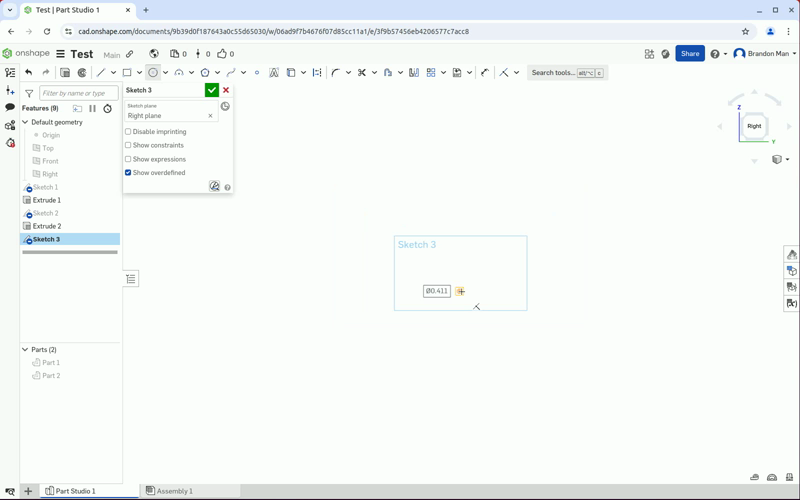
scroll(-6)
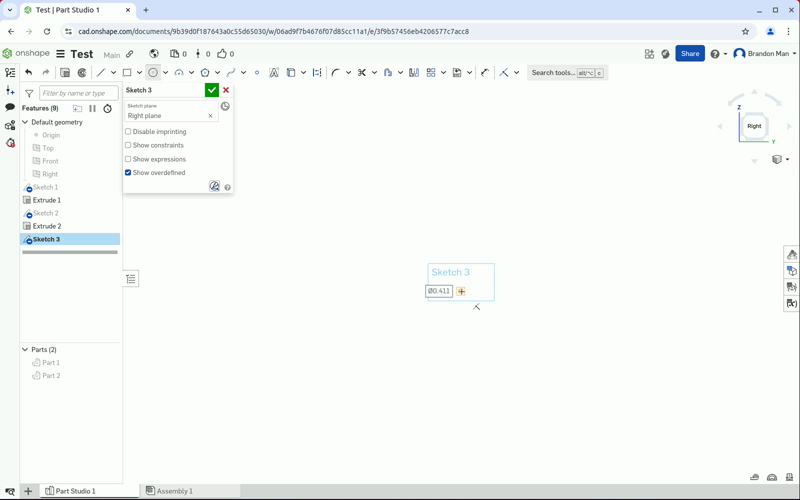
key(esc)
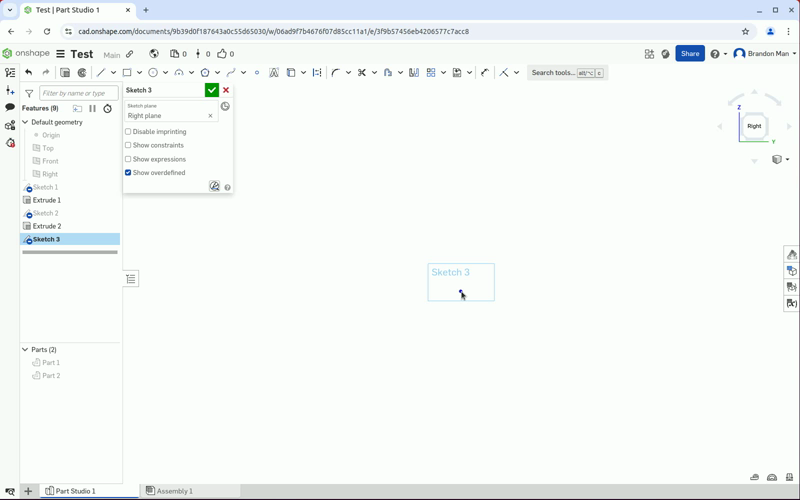
mouse_move(460, 292)
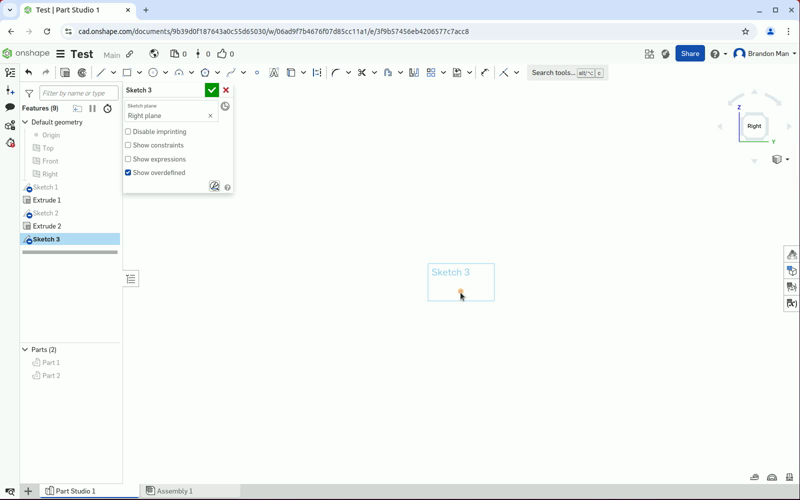
scroll(6)
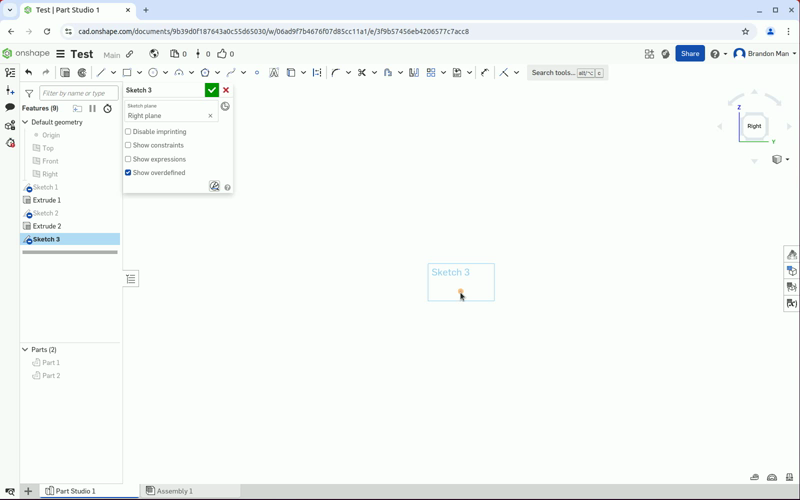
scroll(6)
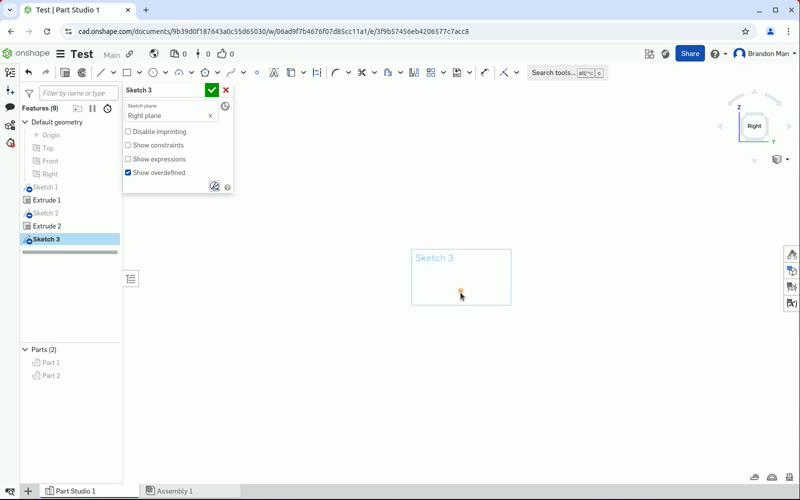
scroll(6)
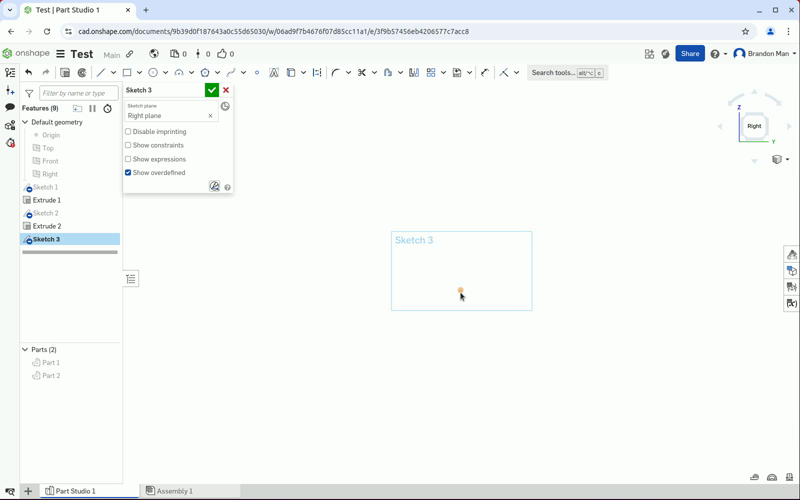
scroll(6)
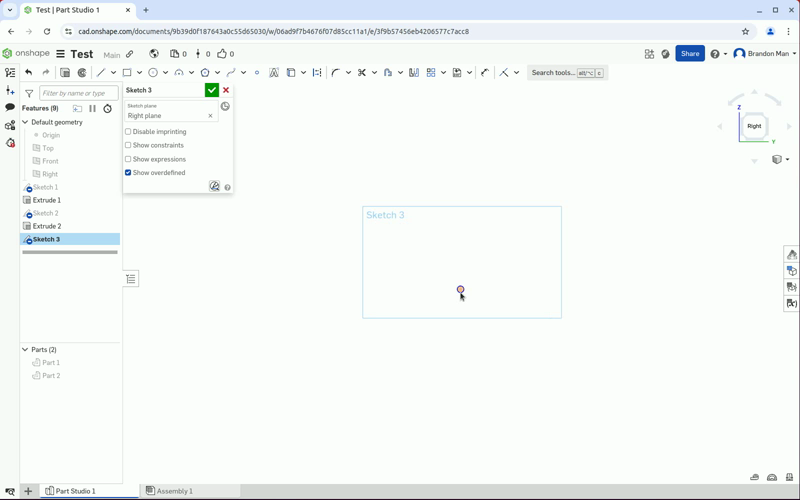
scroll(6)
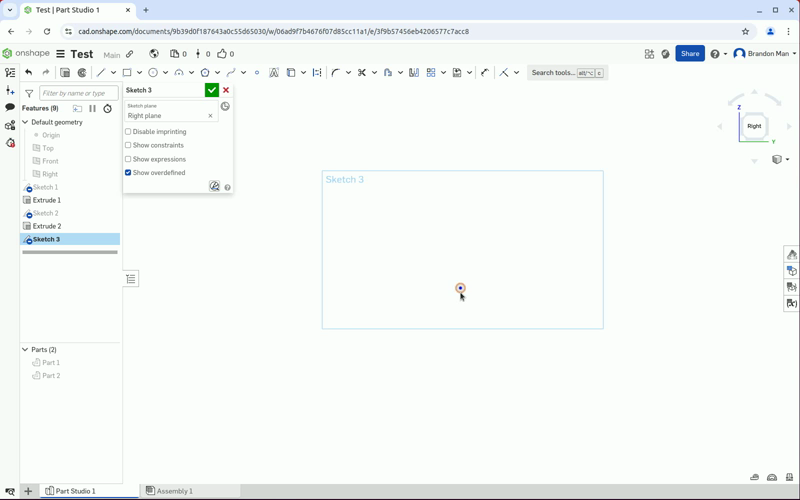
scroll(6)
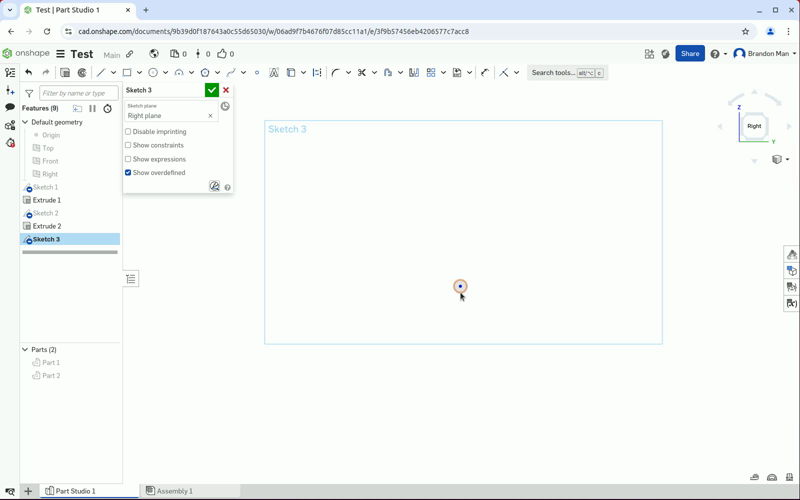
scroll(6)
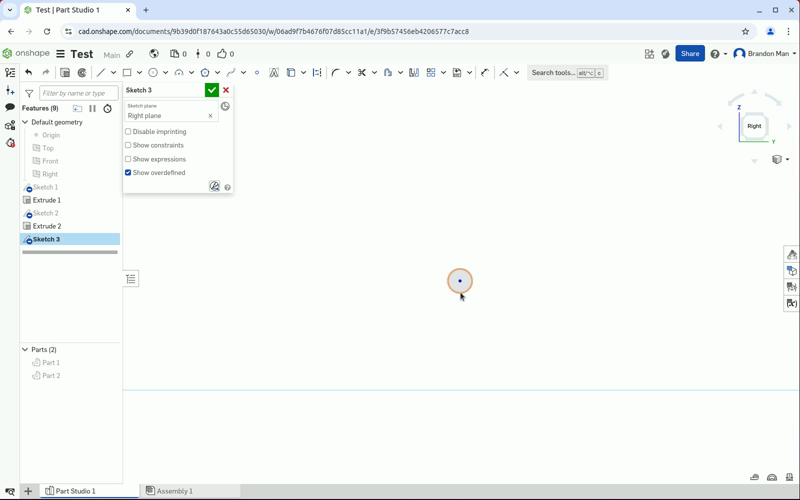
click(460, 292)
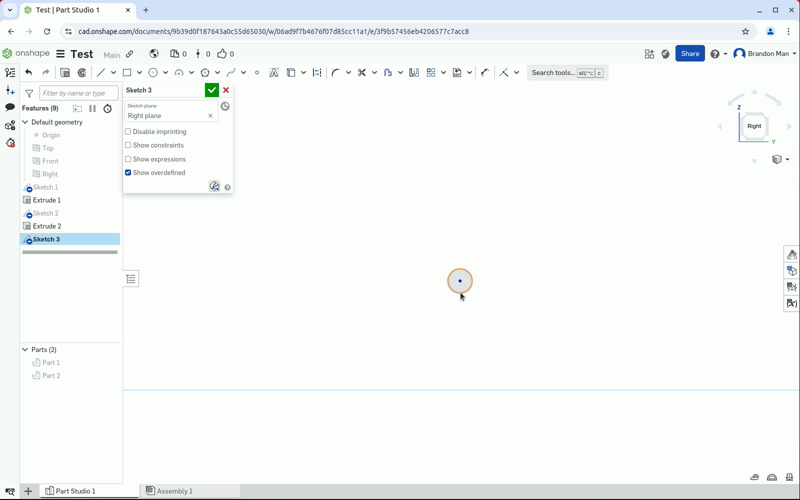
scroll(-6)
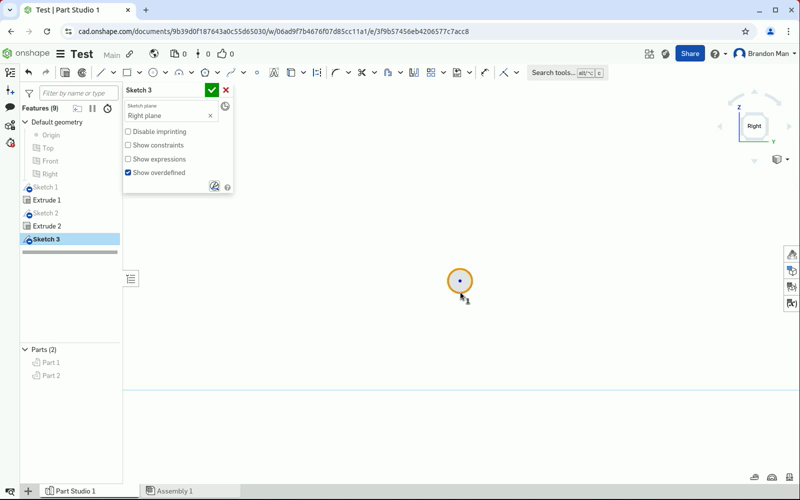
scroll(-6)
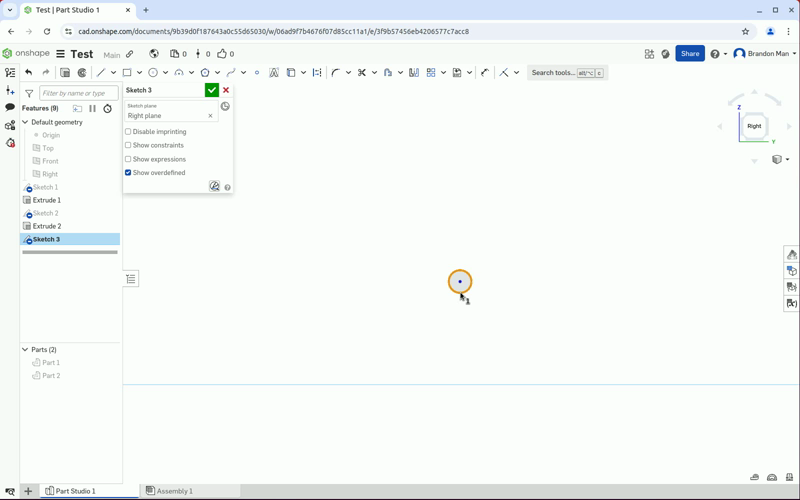
scroll(-6)
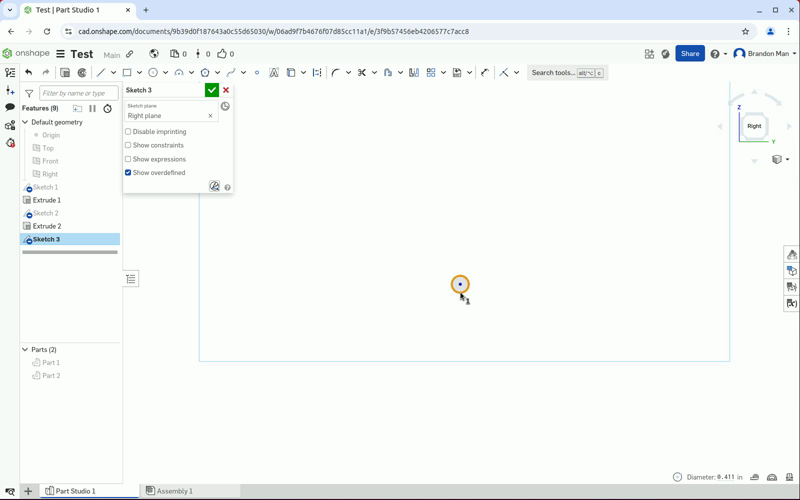
scroll(-6)
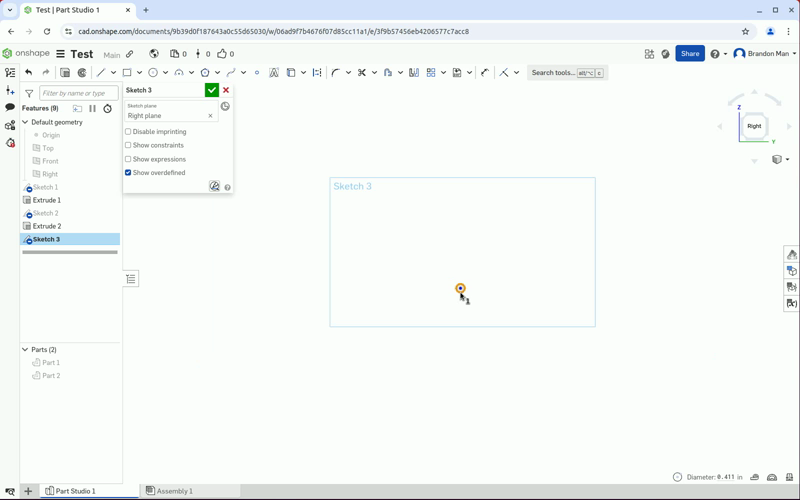
scroll(-6)
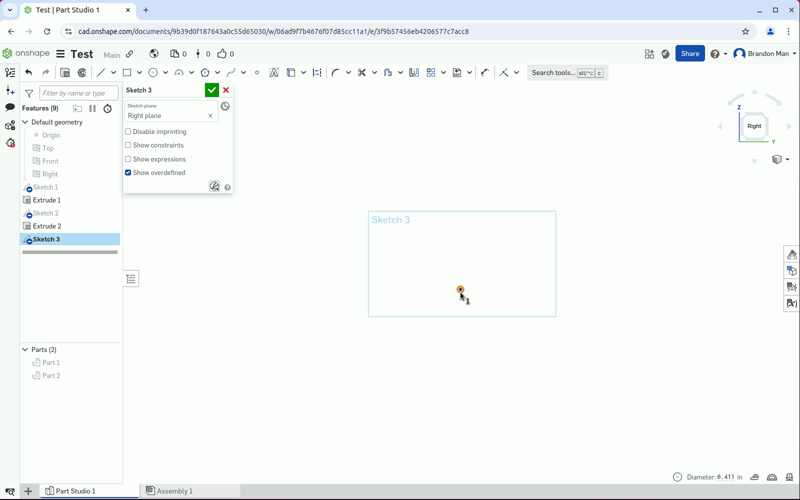
scroll(-6)
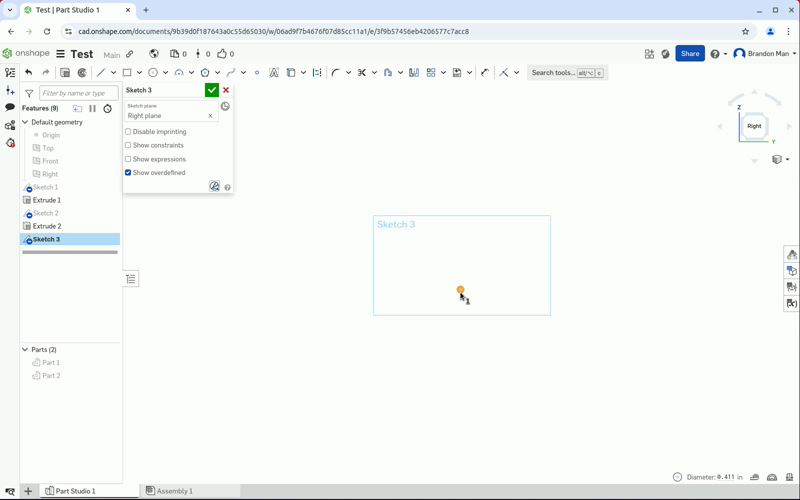
scroll(-6)
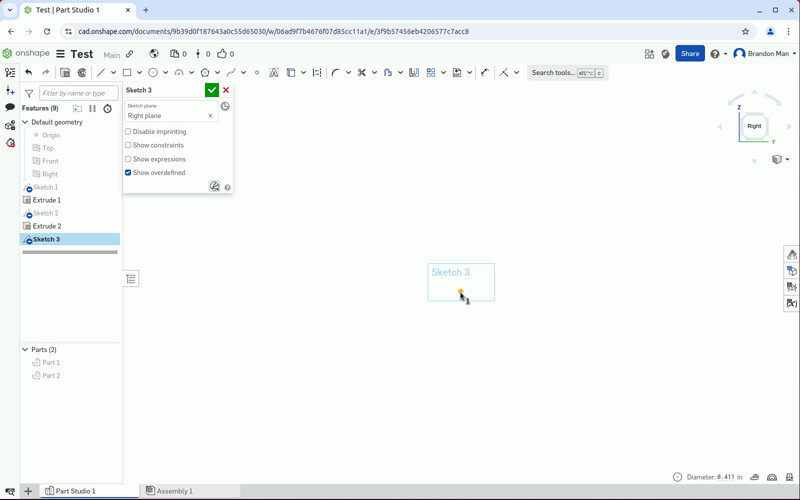
mouse_move(73, 352)
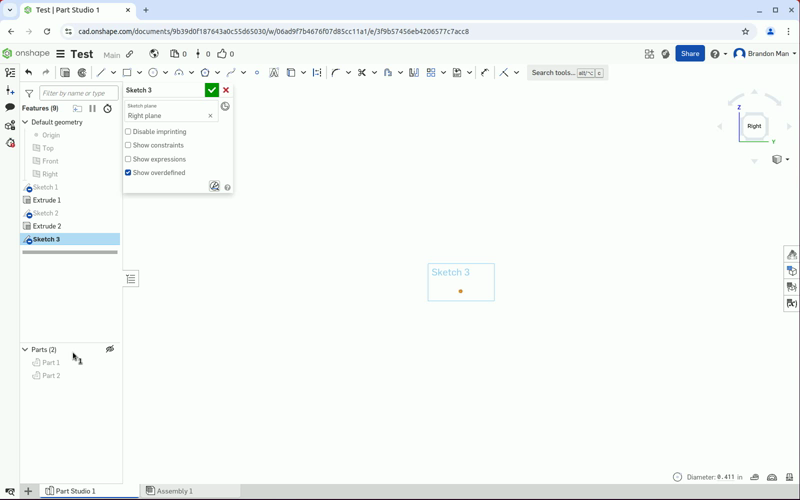
key(shift+y)
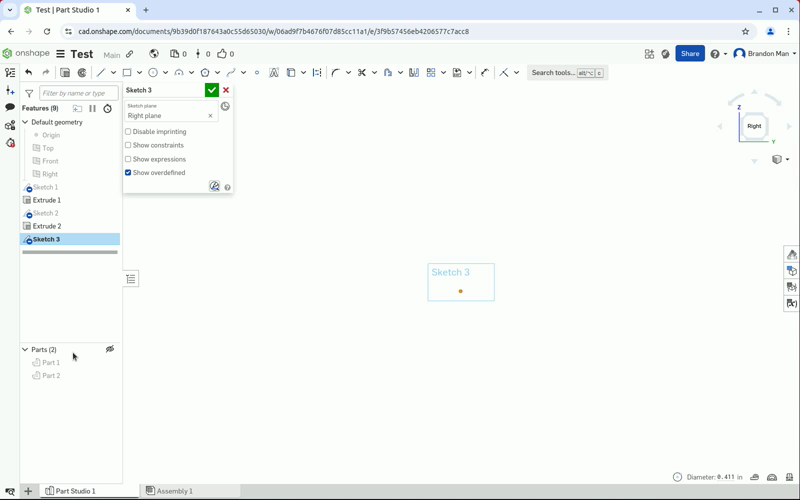
key(shift+e)
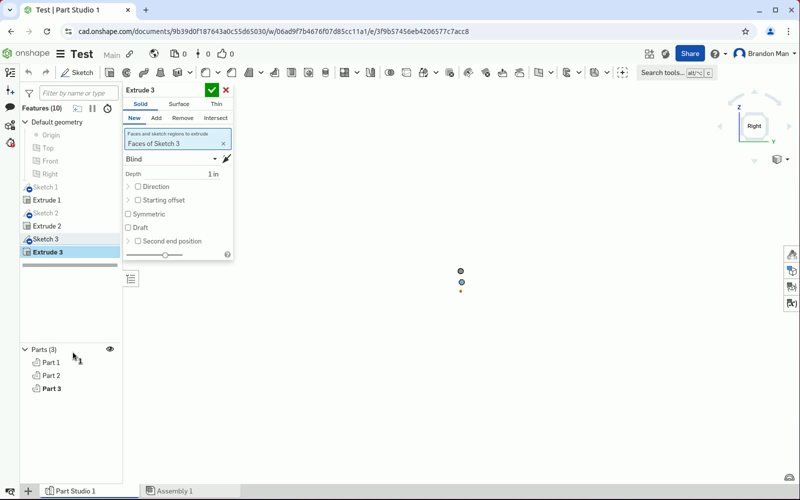
mouse_move(143, 106)
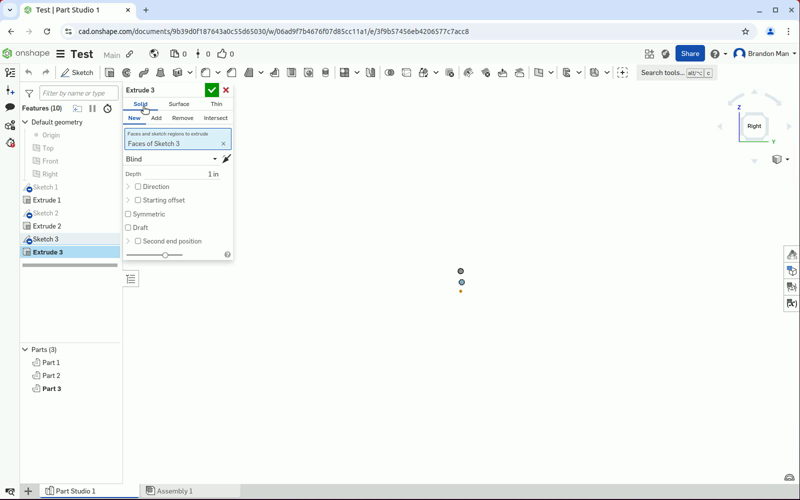
click(143, 106)
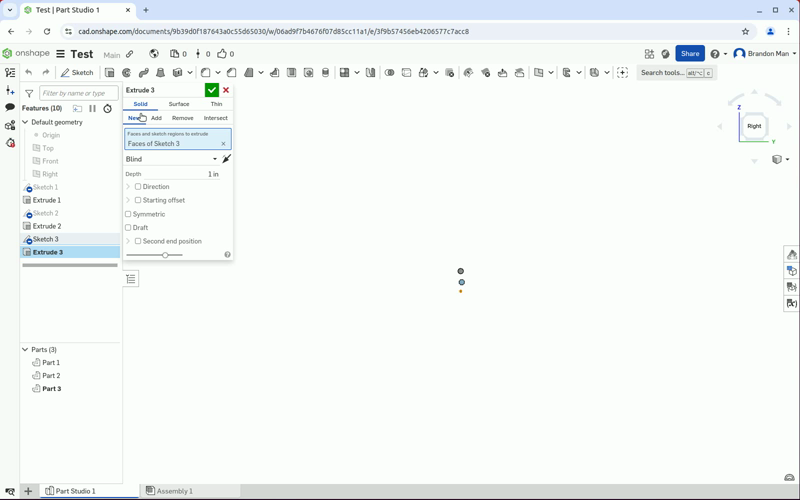
mouse_move(137, 120)
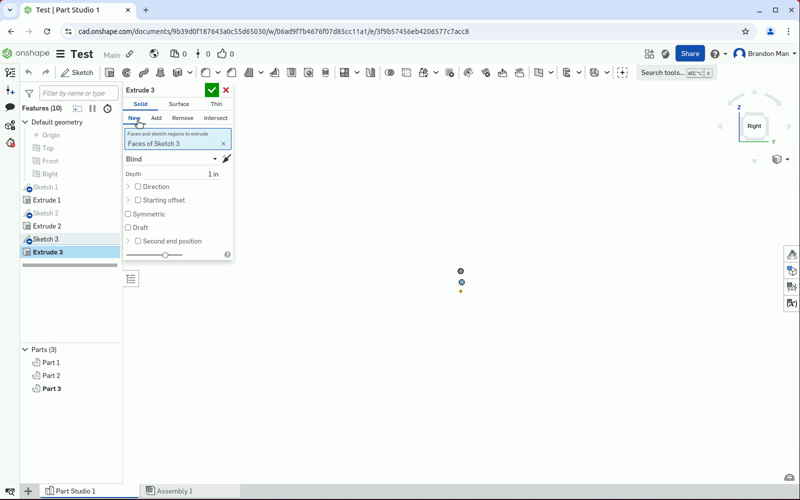
click(137, 120)
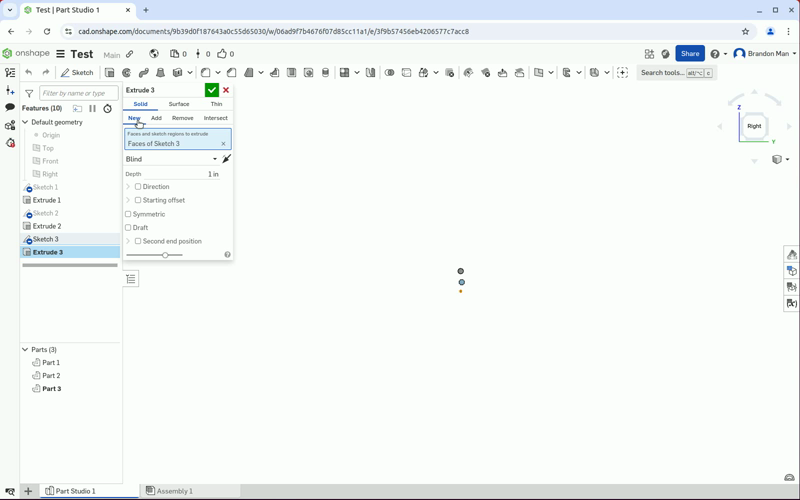
key(tab, 4)
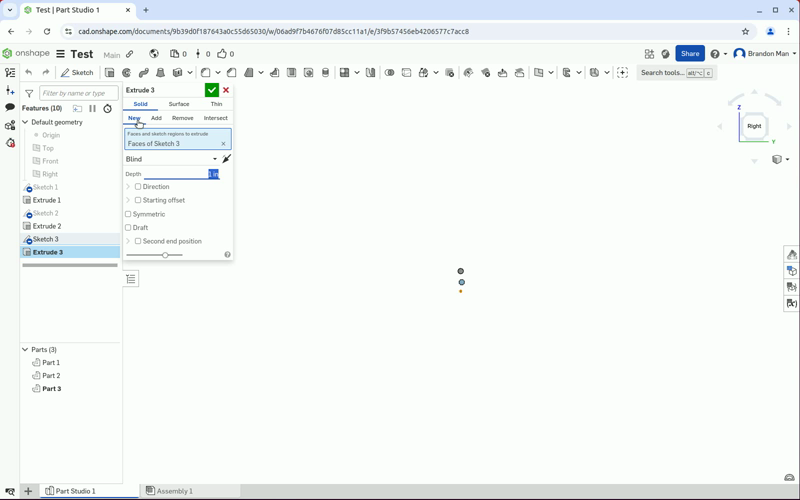
text(7.703)
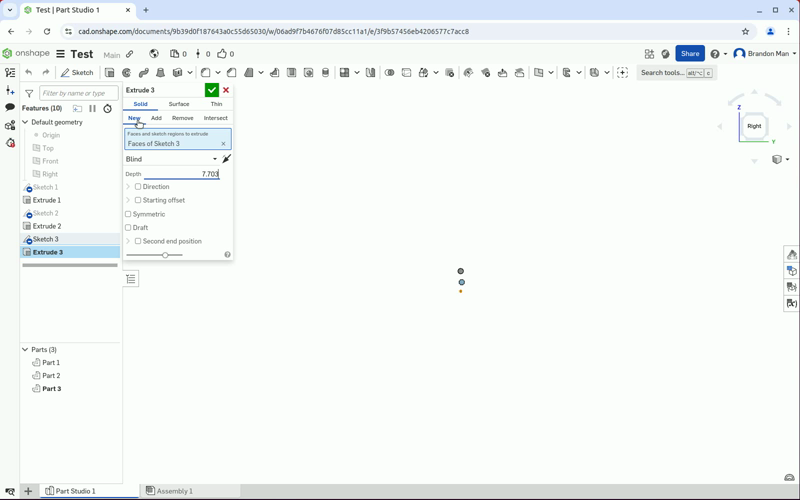
key(enter)
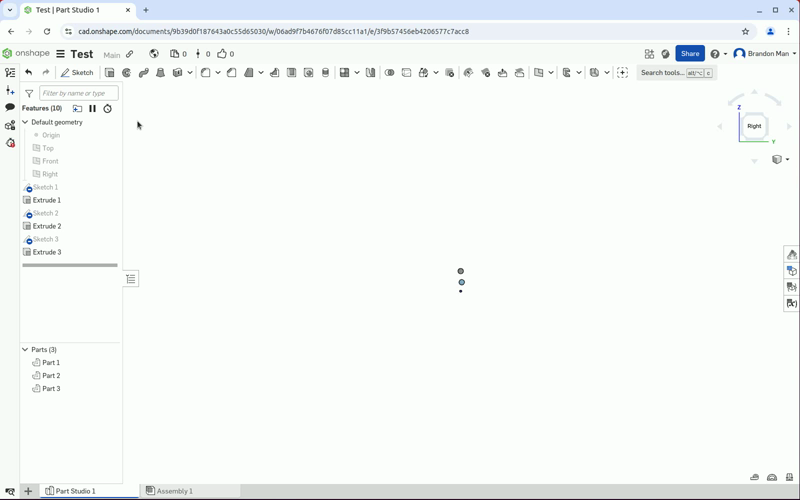
key(shift+h)
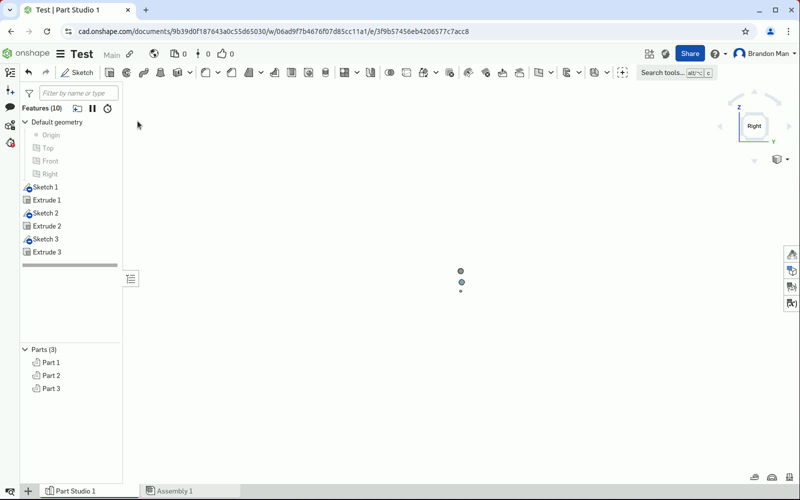
key(shift+h)
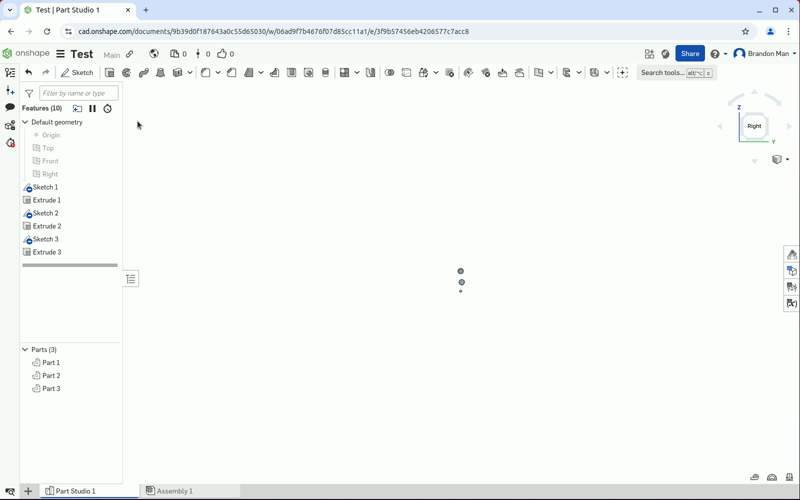
key(shift+7)
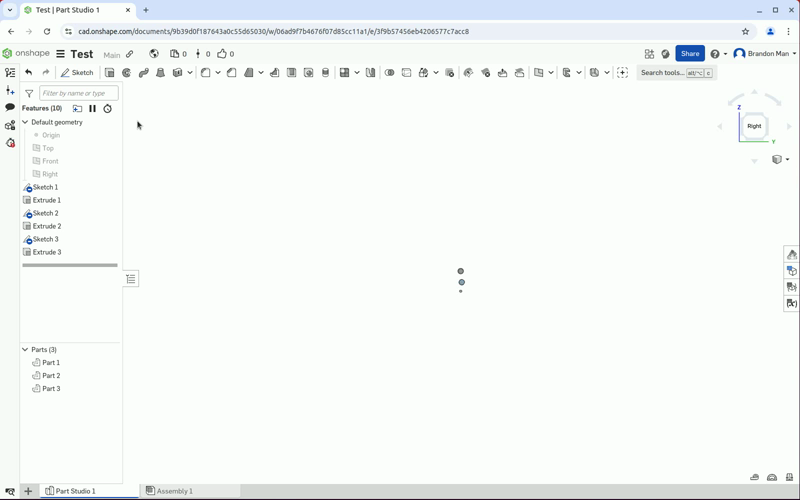
key(right, 2)
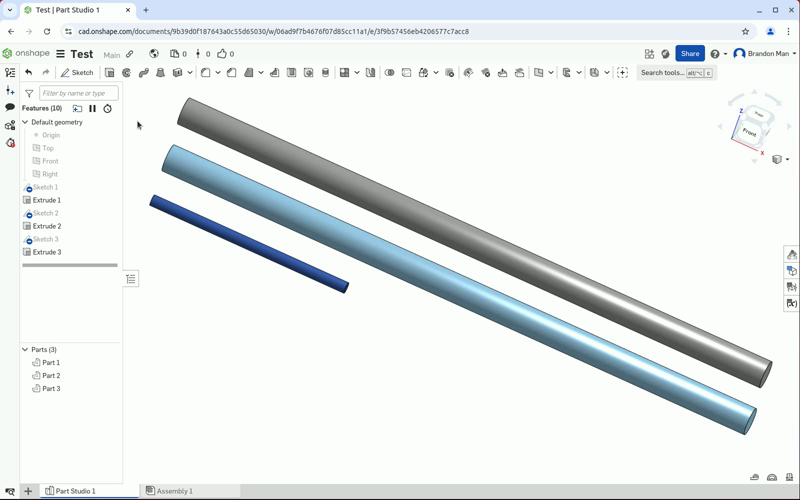
key(down, 2)
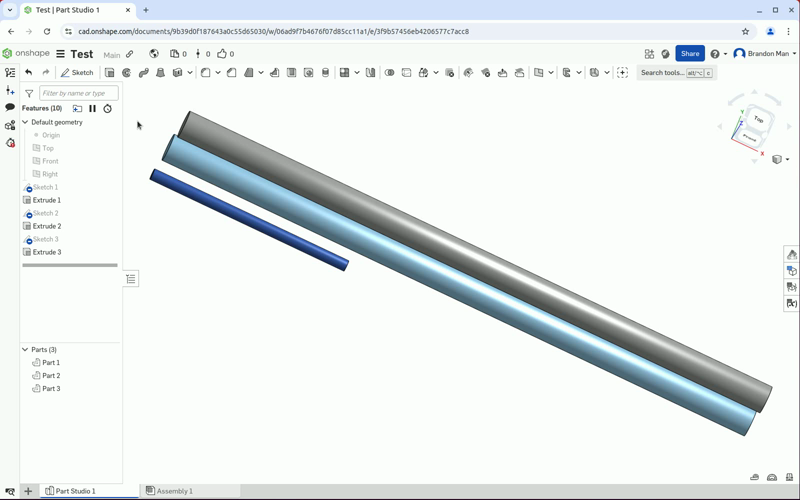
key(up, 2)
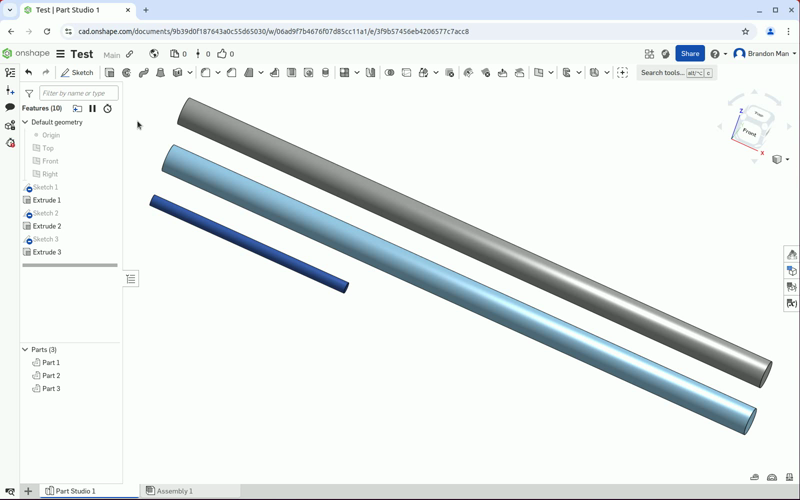
key(left, 2)
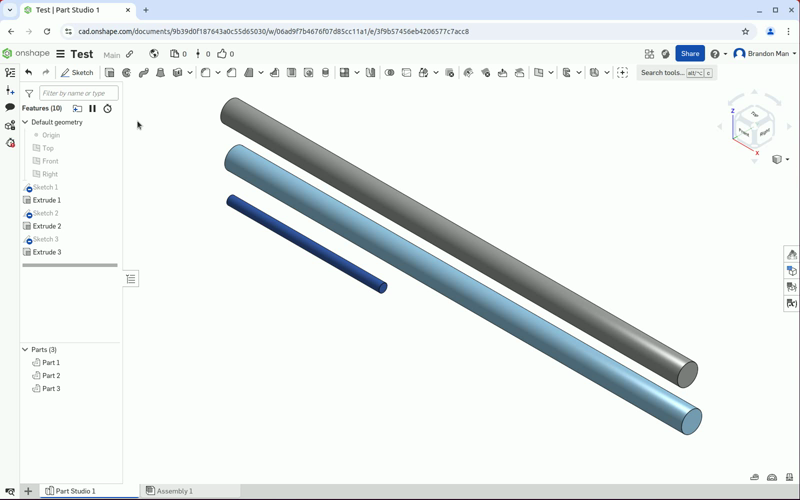
mouse_move(73, 189)
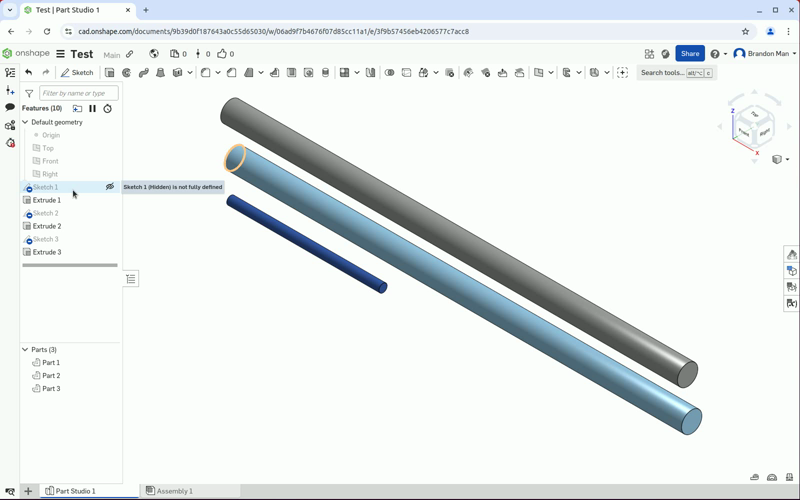
click(73, 189)